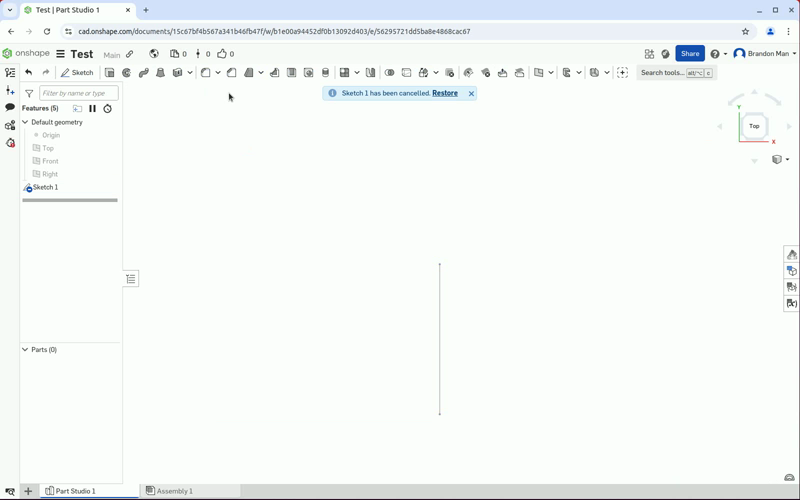
key(shift+h)
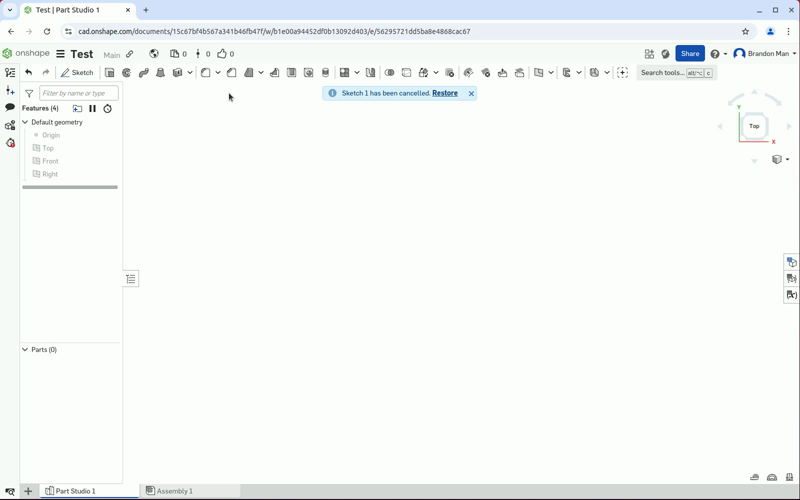
mouse_move(73, 352)
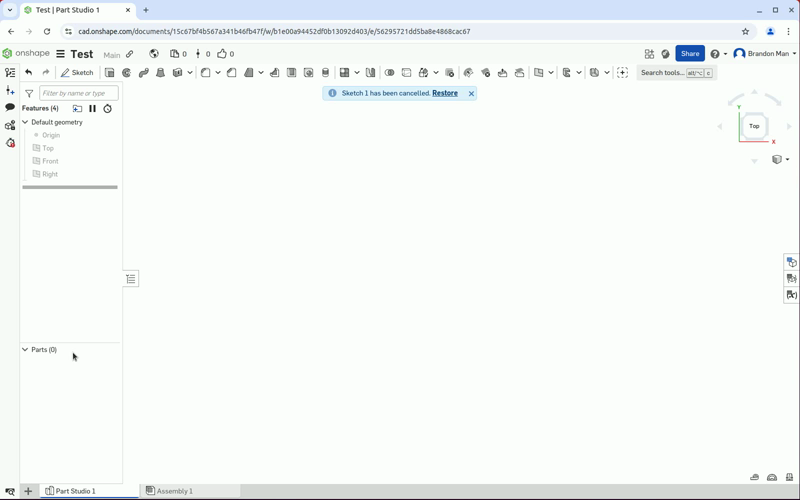
key(y)
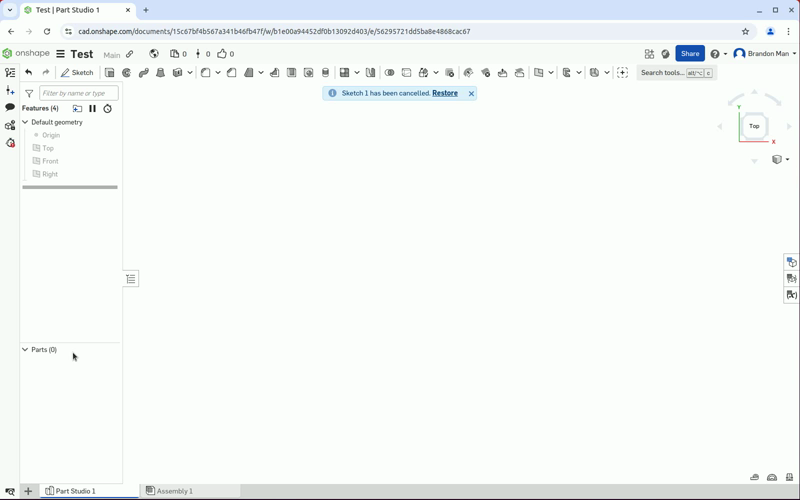
key(shift+p)
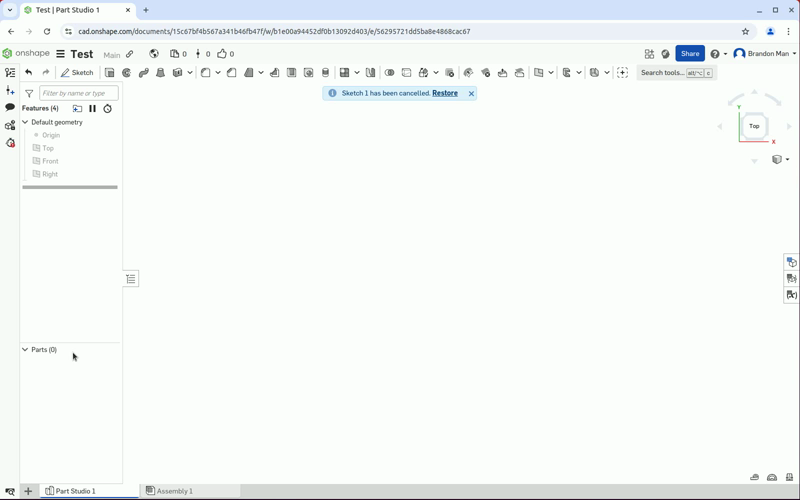
key(space)
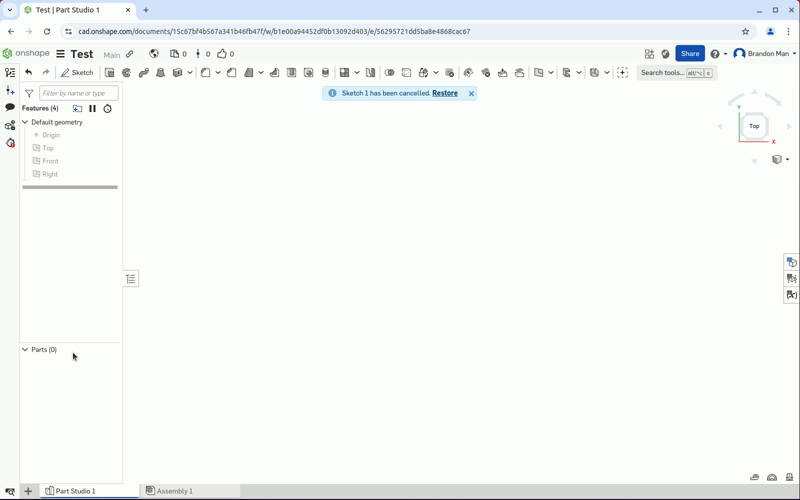
key_down(shift)
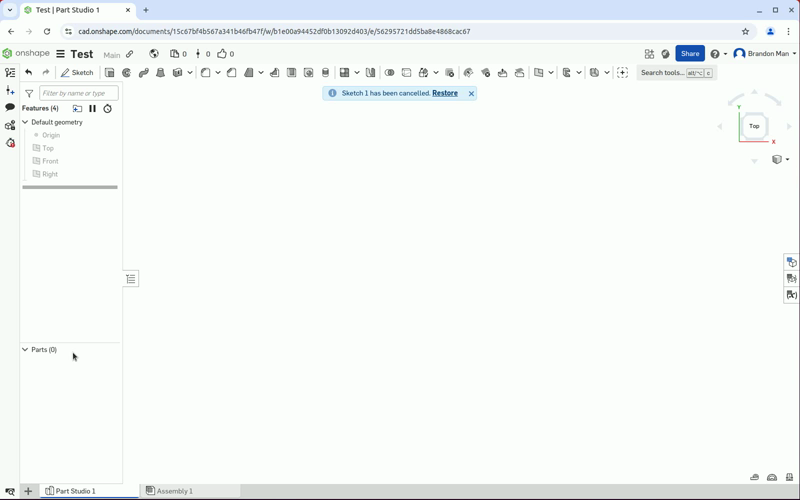
key(up)
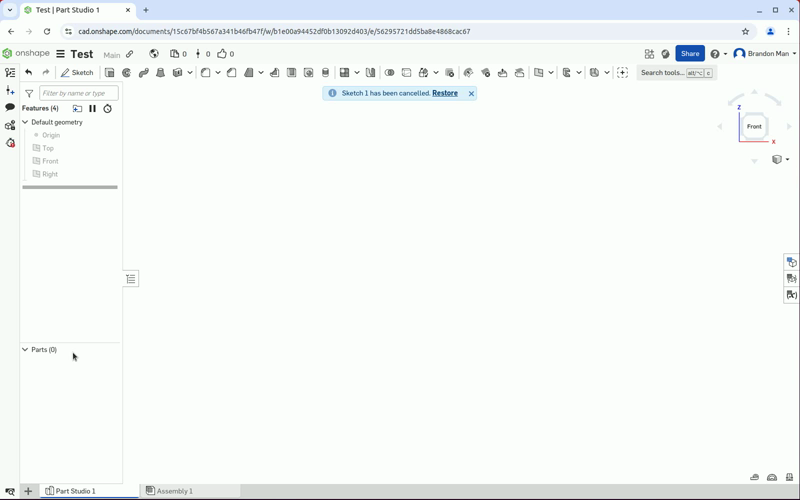
key_up(shift)
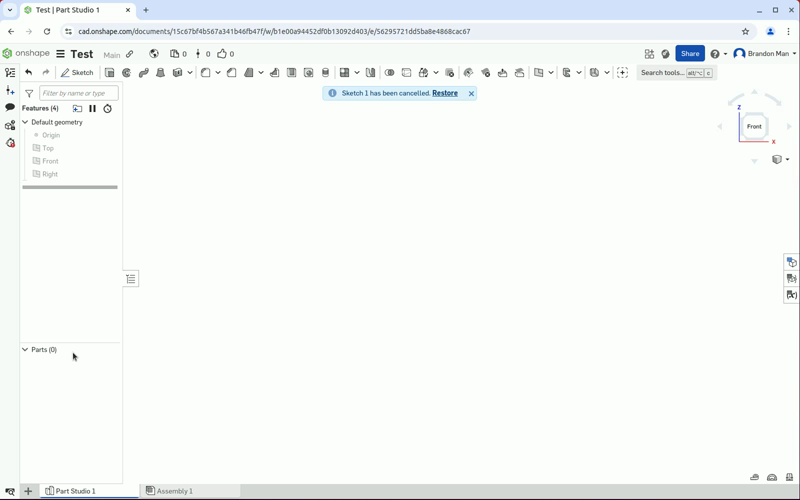
mouse_move(73, 352)
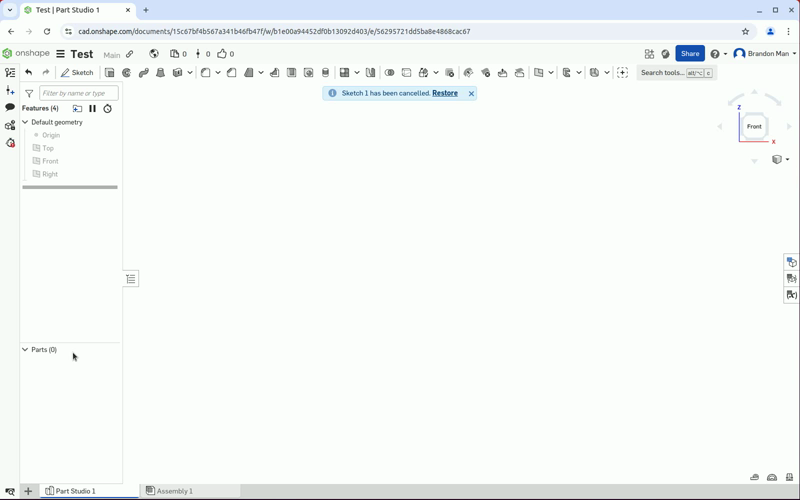
key(shift+y)
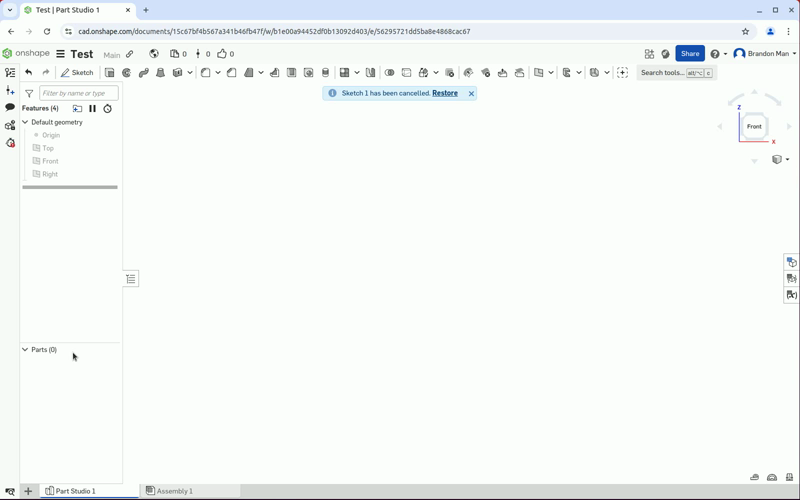
key(shift+s)
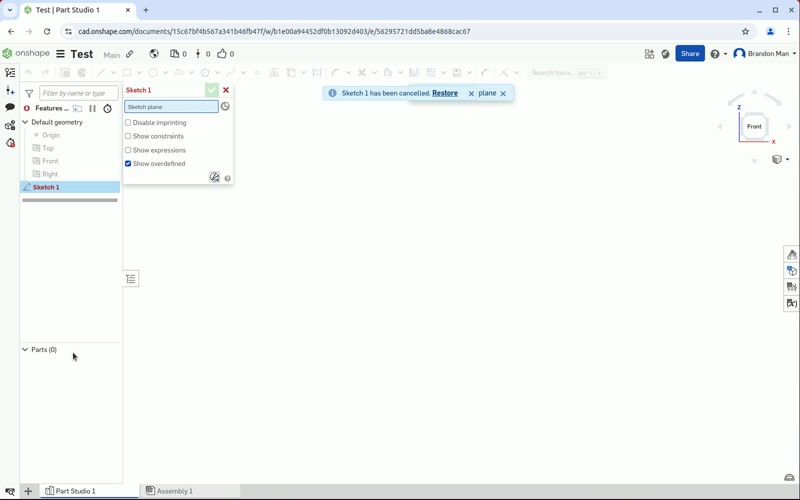
mouse_move(73, 163)
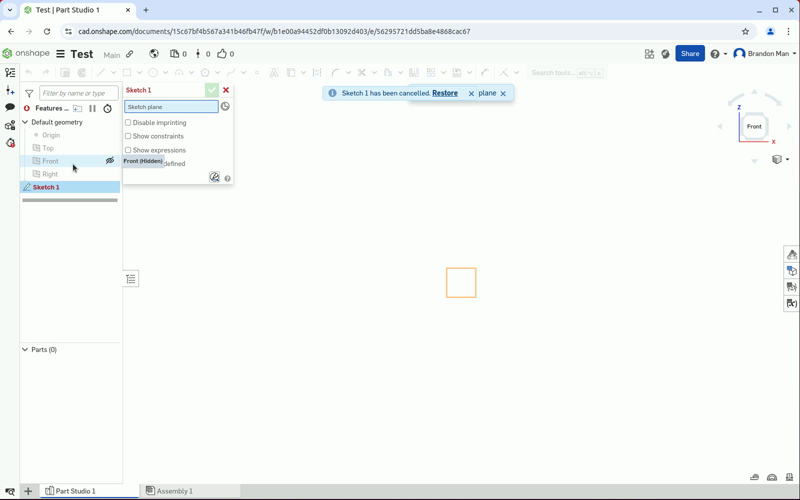
click(73, 163)
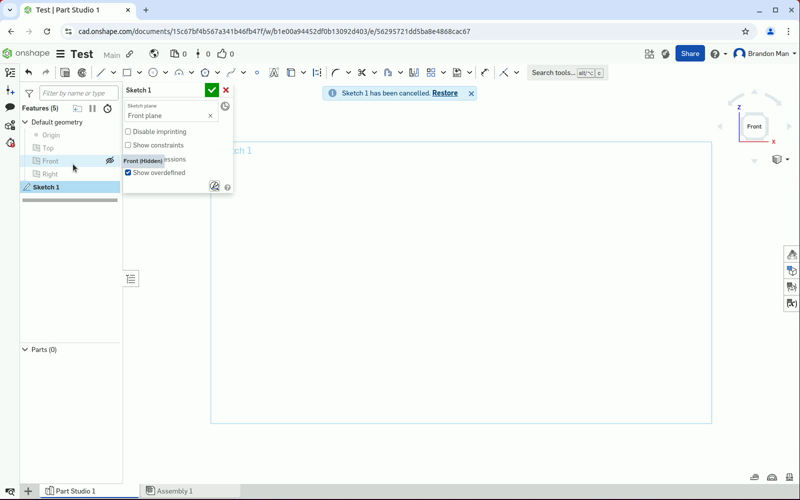
mouse_move(73, 352)
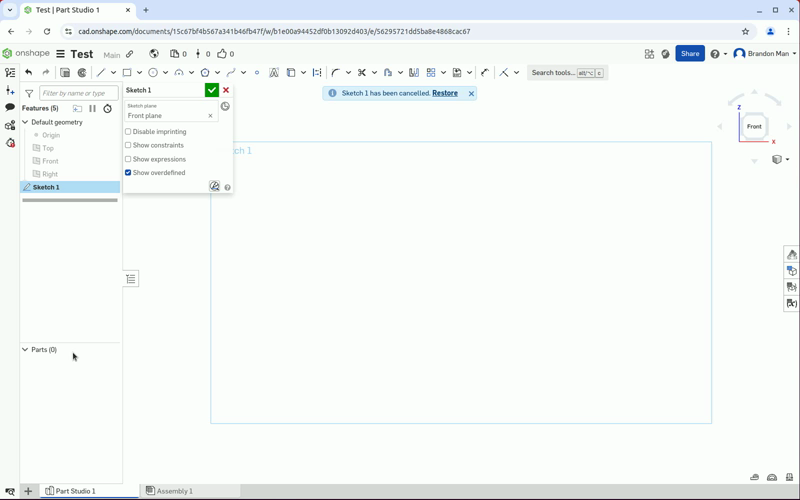
key(y)
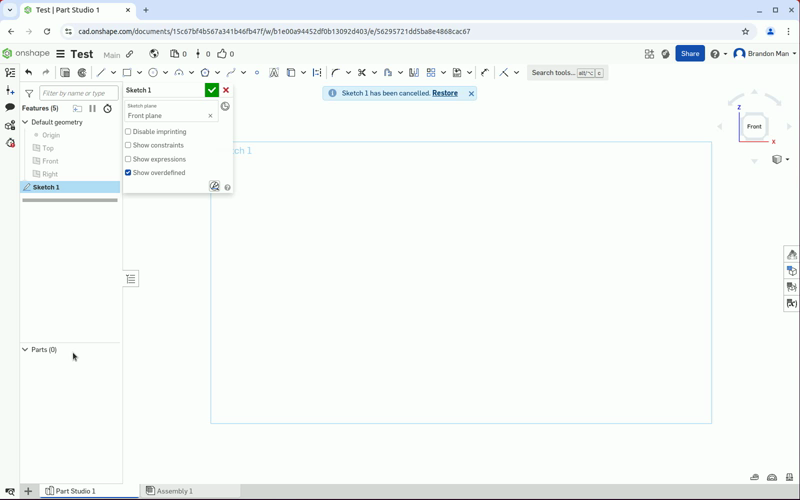
key(c)
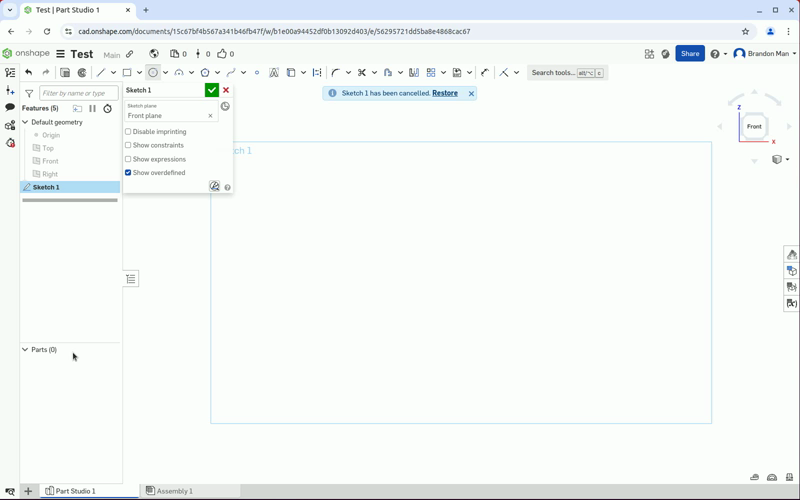
key_down(shift)
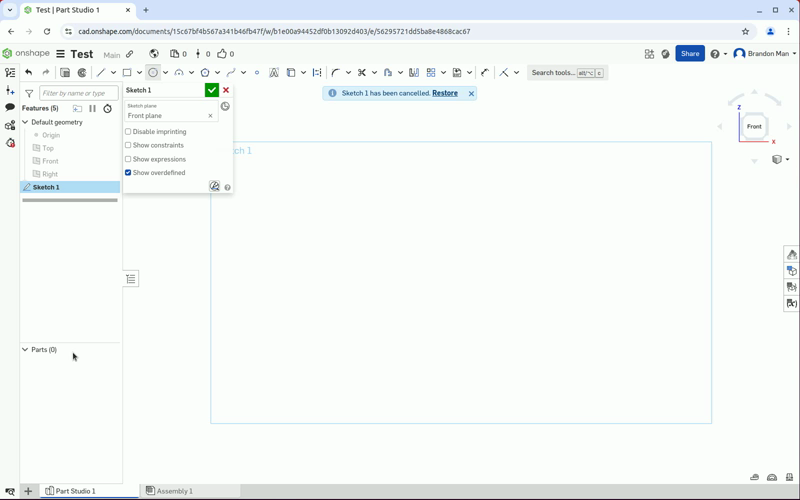
mouse_move(460, 282)
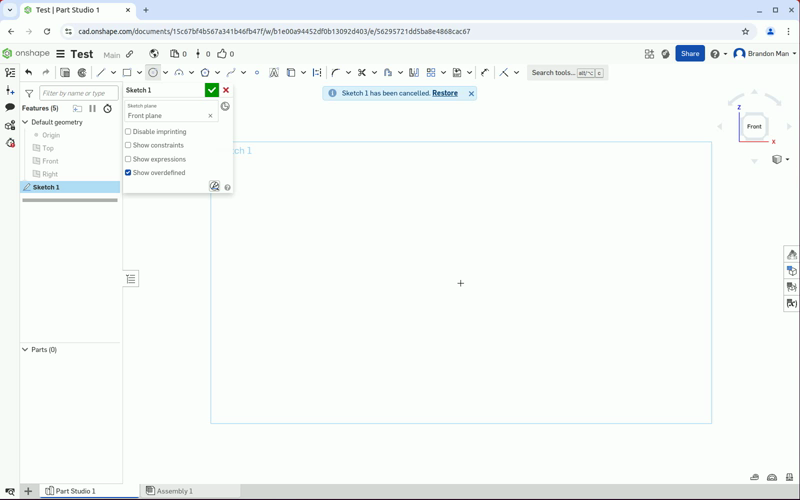
click(460, 282)
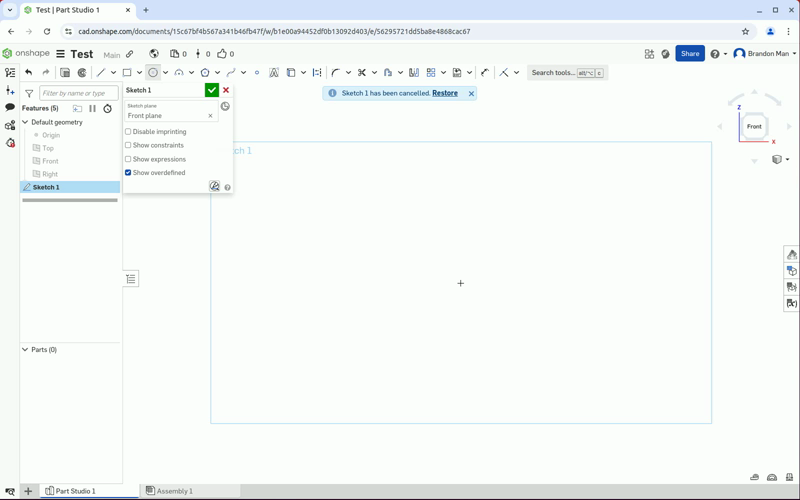
key_up(shift)
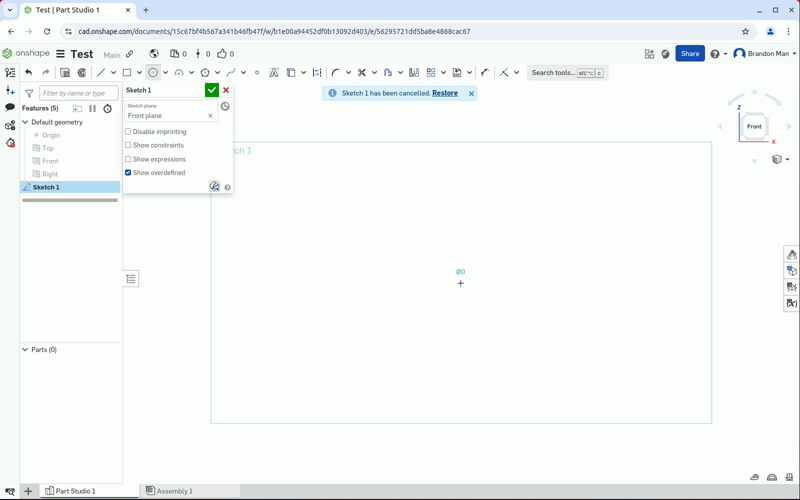
mouse_move(479, 282)
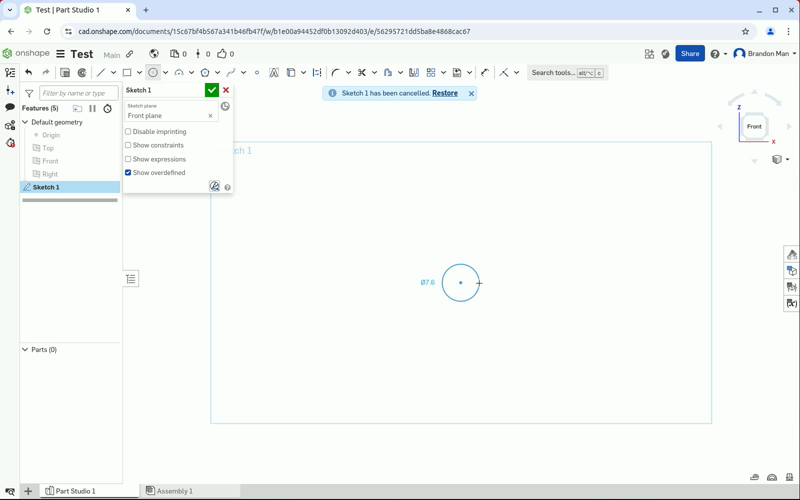
click(479, 282)
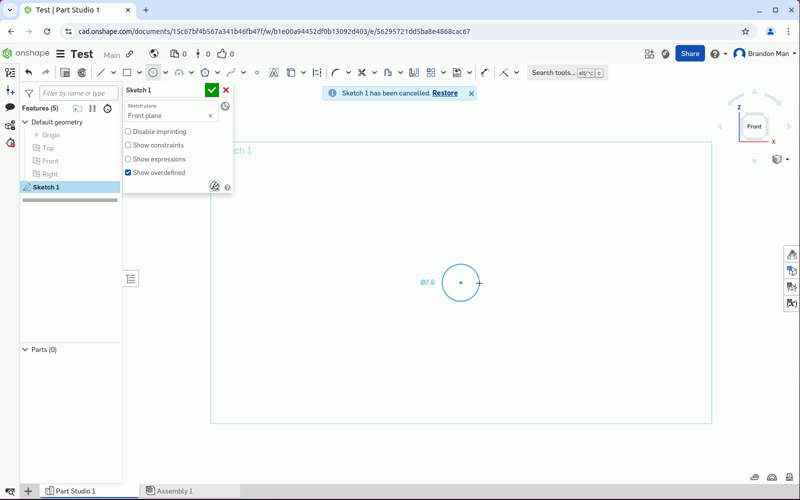
key(esc)
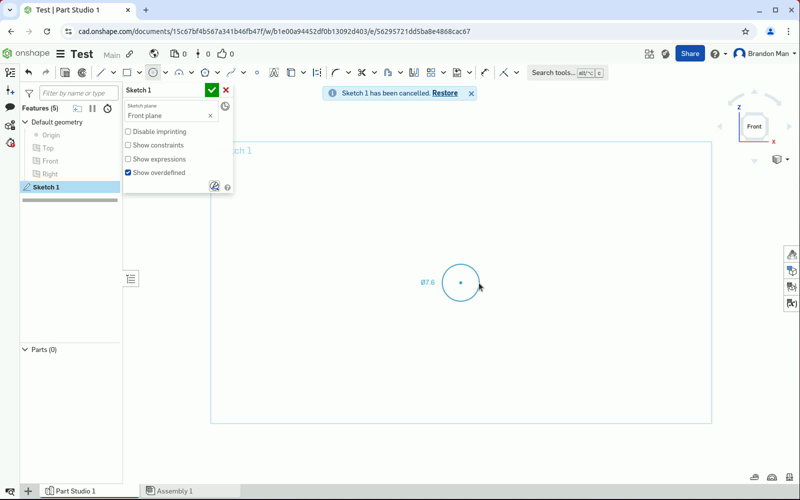
mouse_move(465, 269)
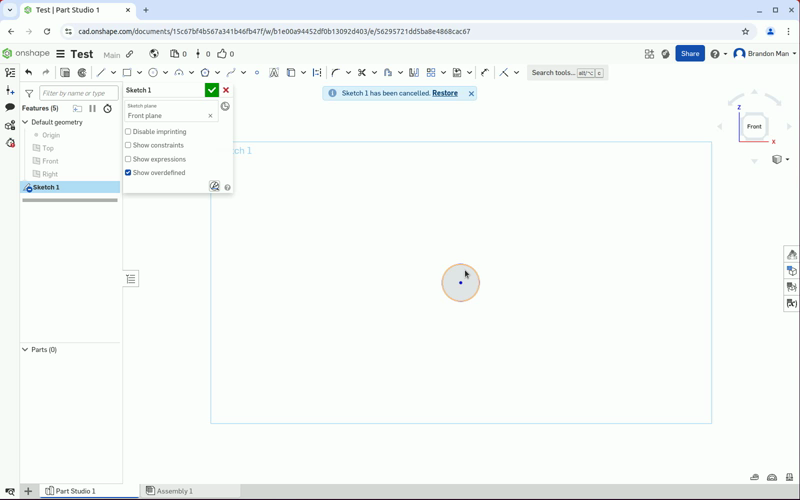
scroll(6)
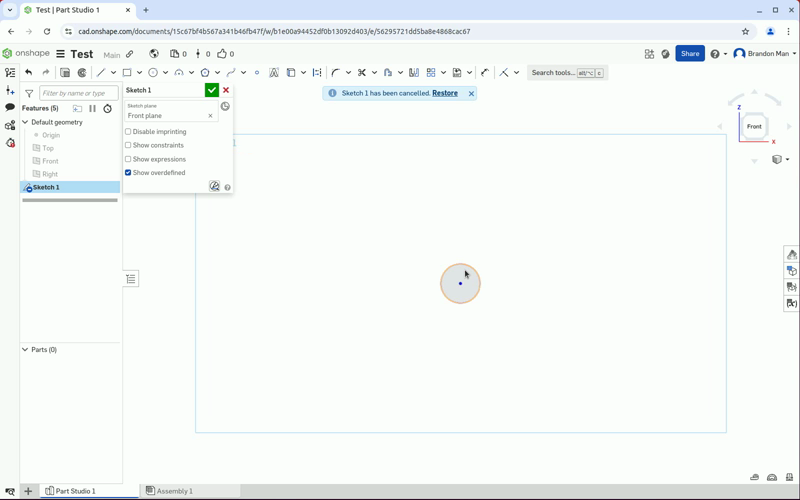
scroll(6)
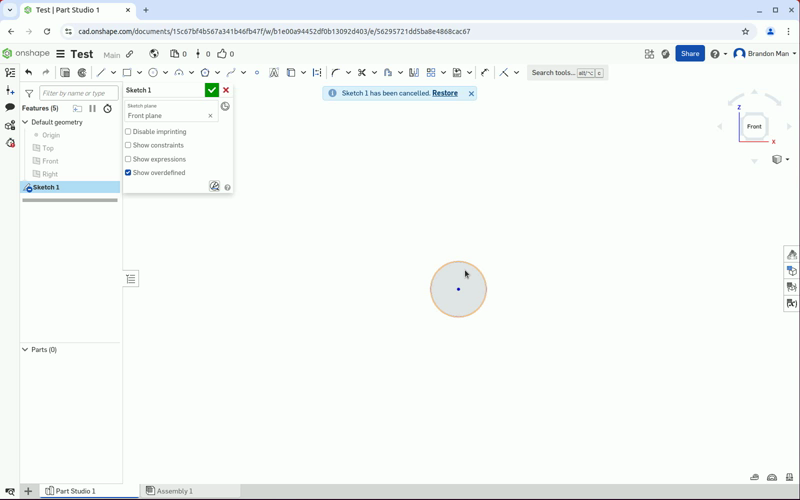
scroll(6)
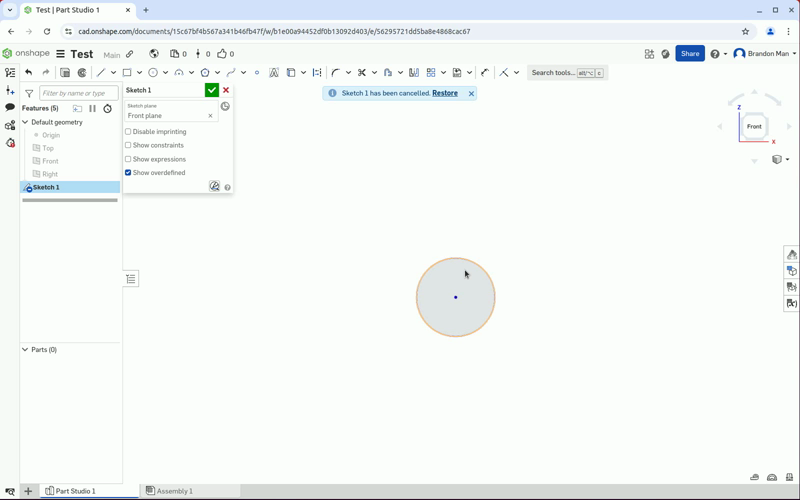
scroll(6)
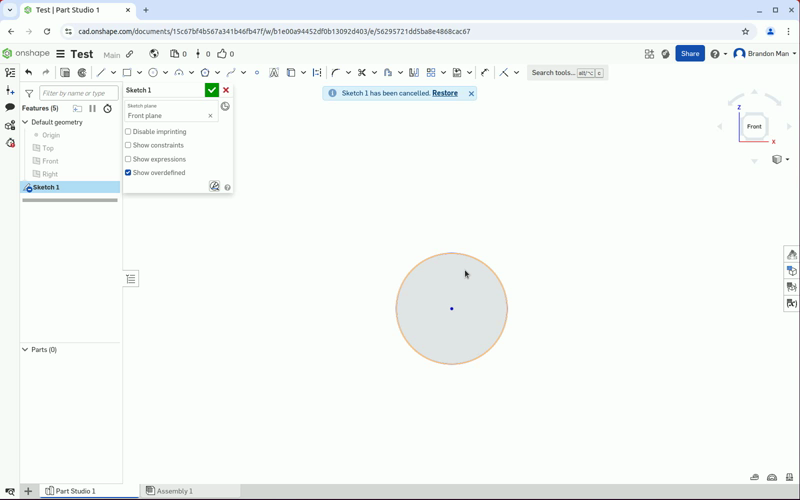
scroll(6)
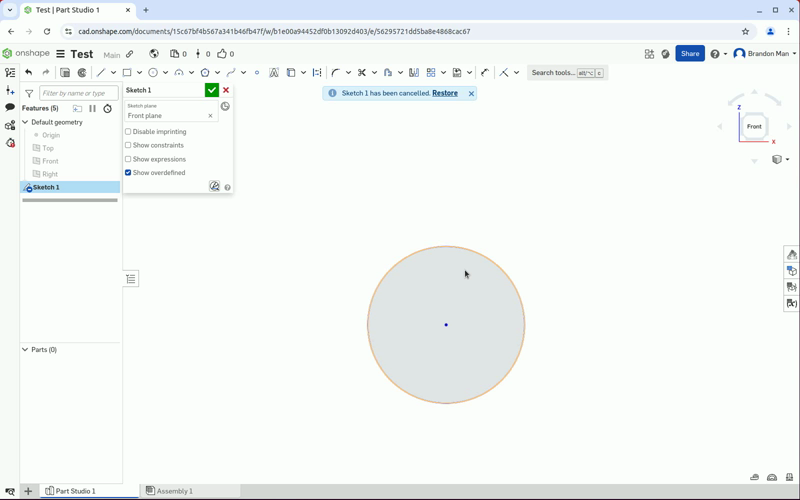
scroll(6)
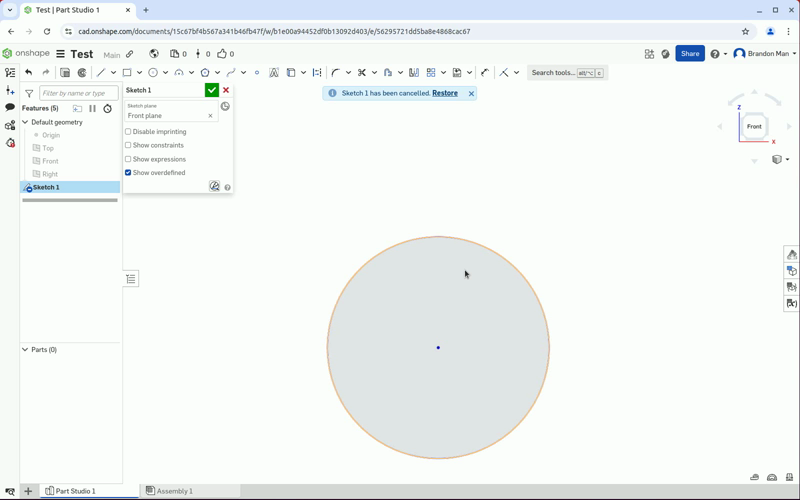
scroll(6)
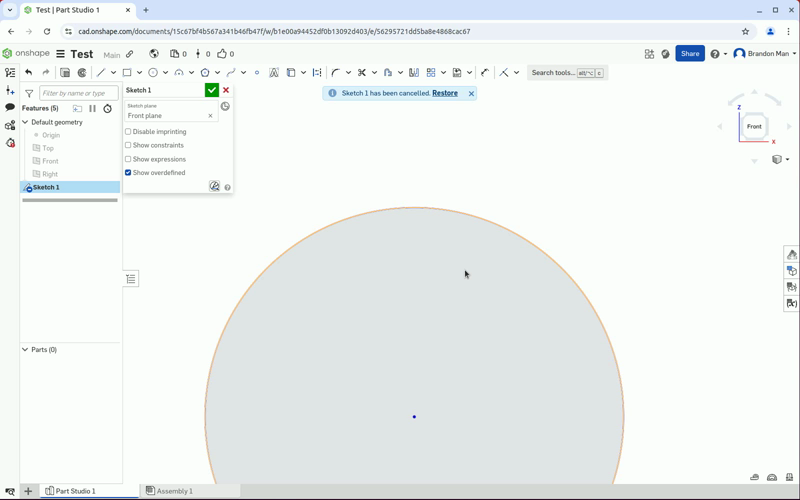
click(465, 269)
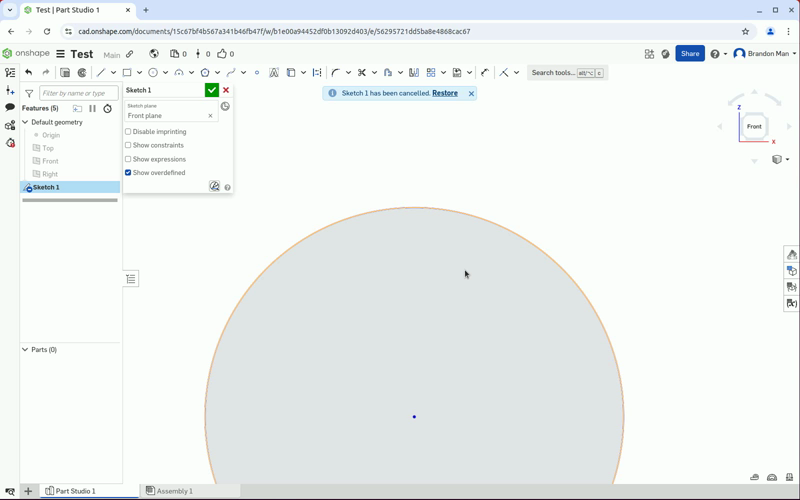
scroll(-6)
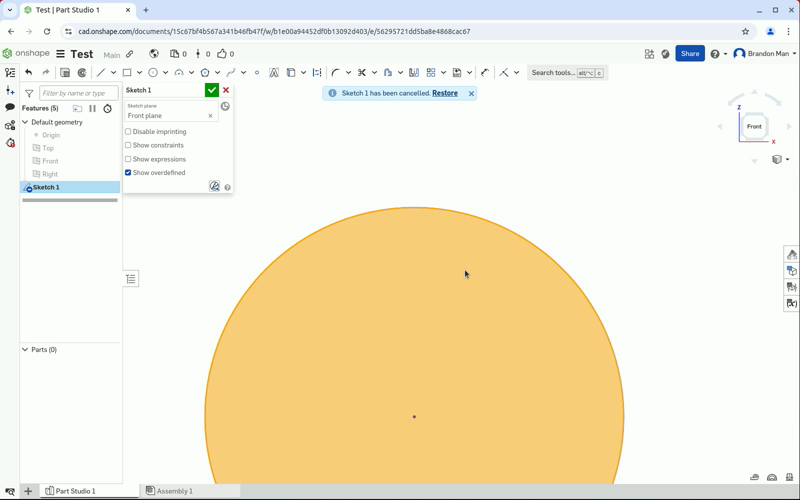
scroll(-6)
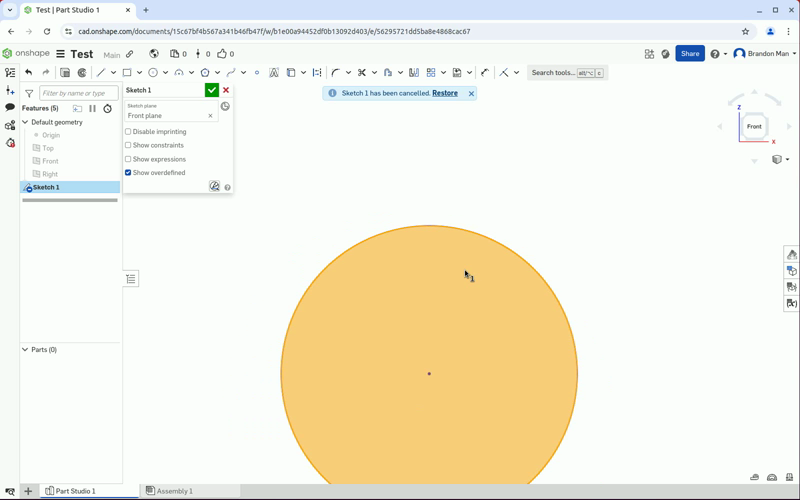
scroll(-6)
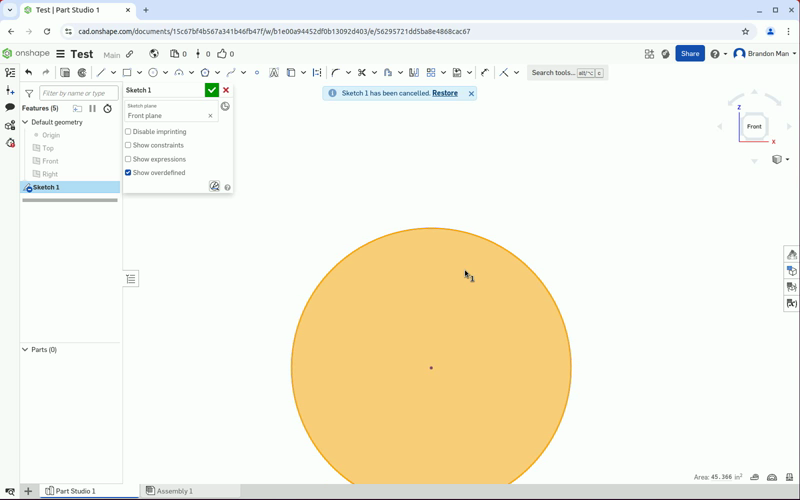
scroll(-6)
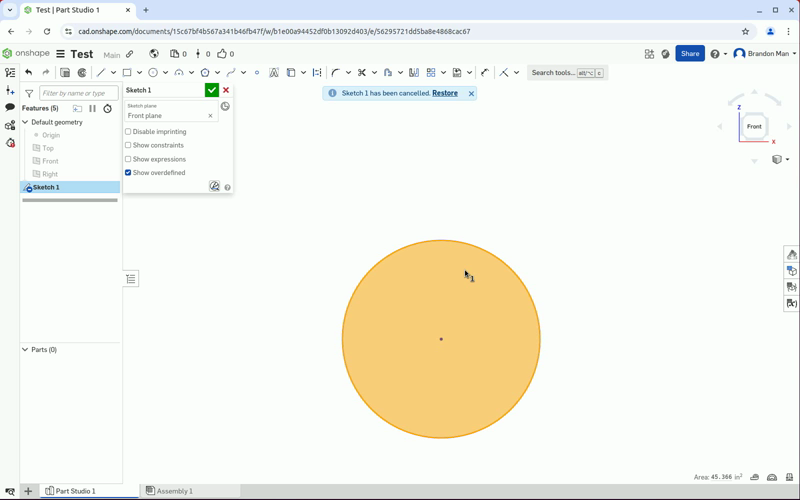
scroll(-6)
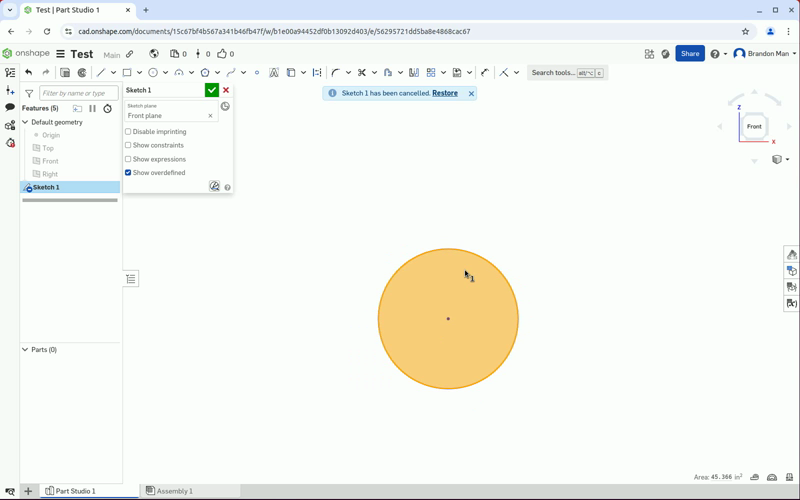
scroll(-6)
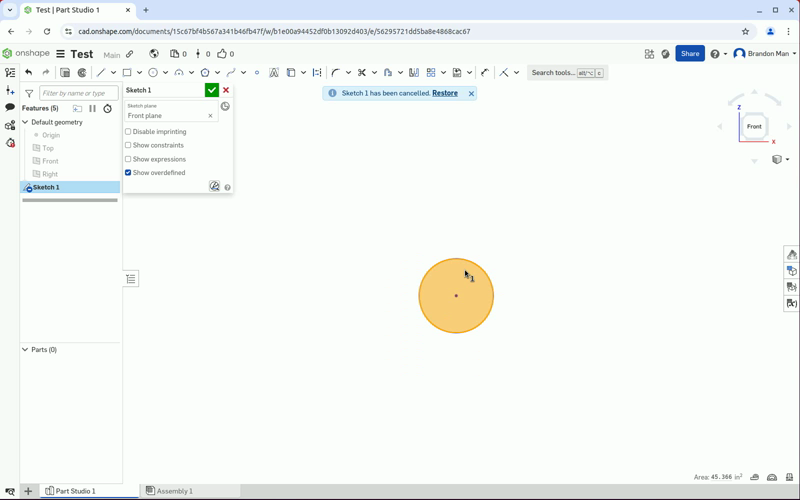
scroll(-6)
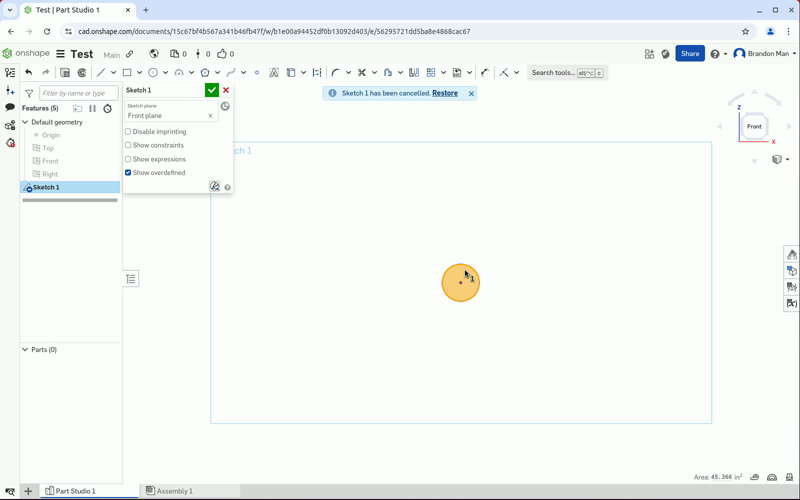
mouse_move(73, 352)
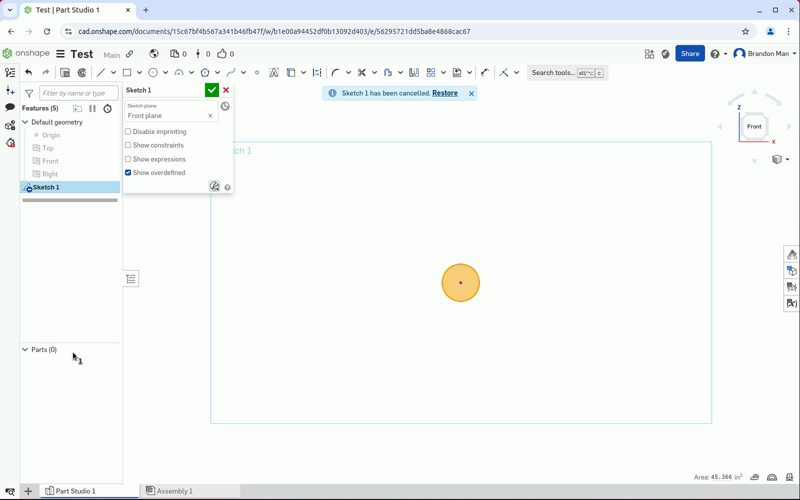
key(shift+y)
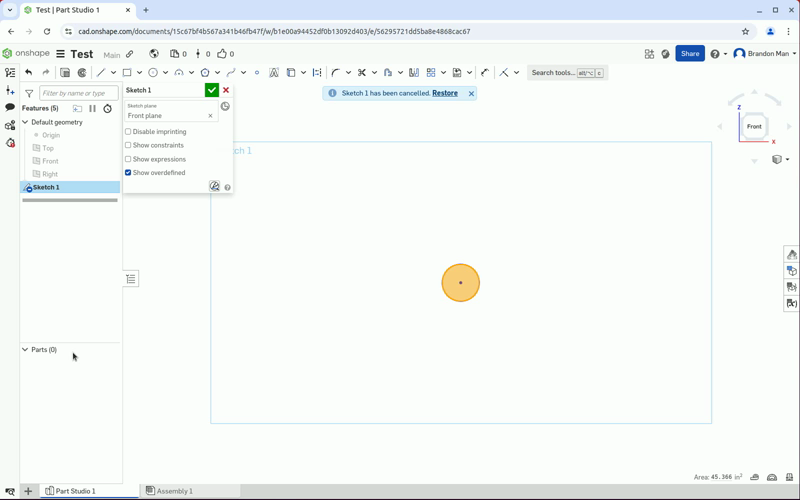
key(shift+e)
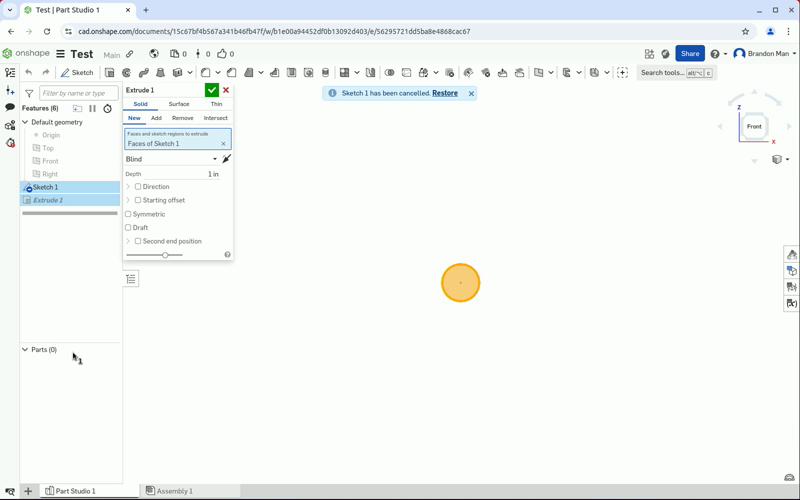
mouse_move(143, 106)
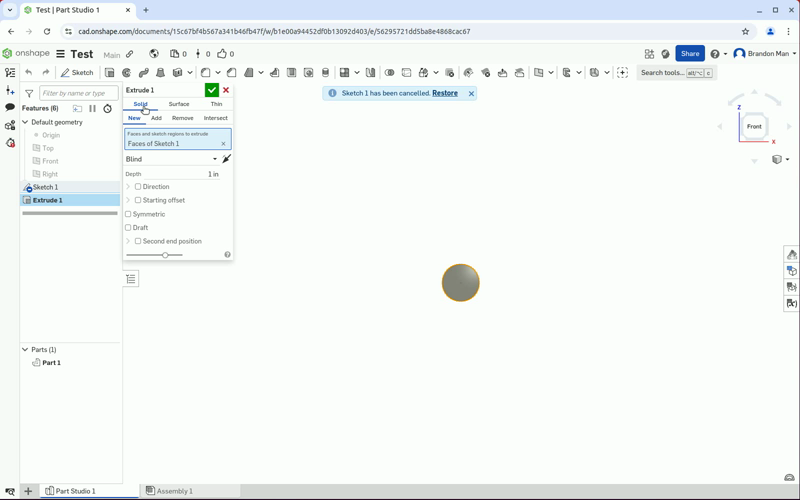
click(143, 106)
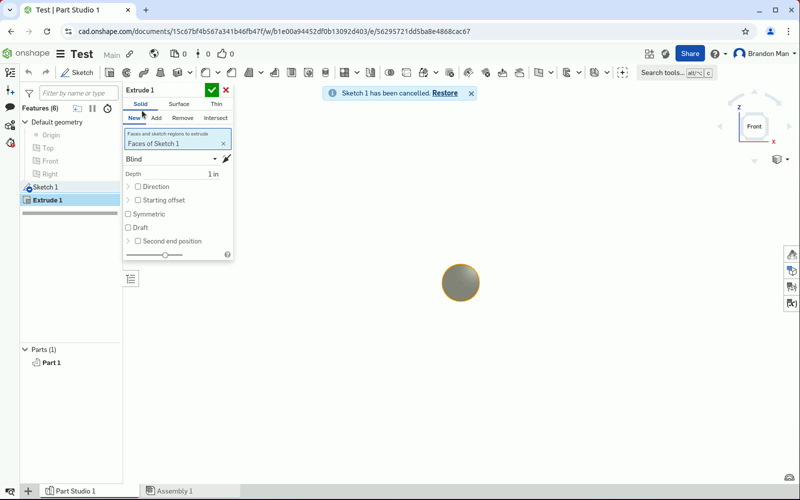
mouse_move(137, 120)
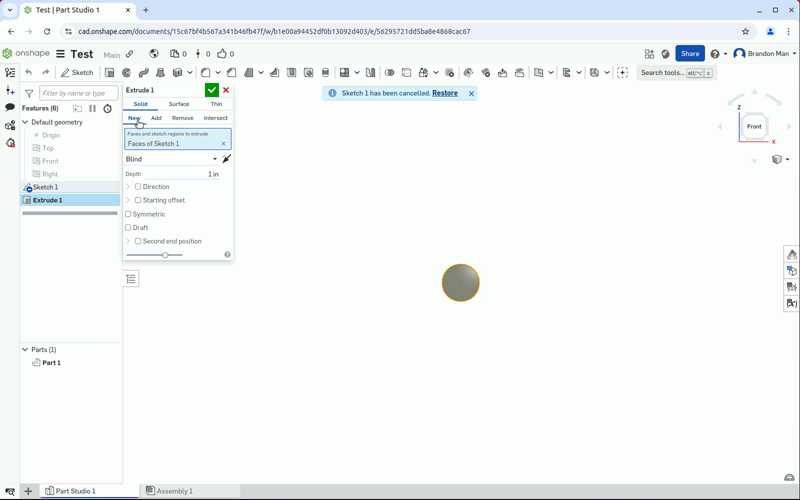
click(137, 120)
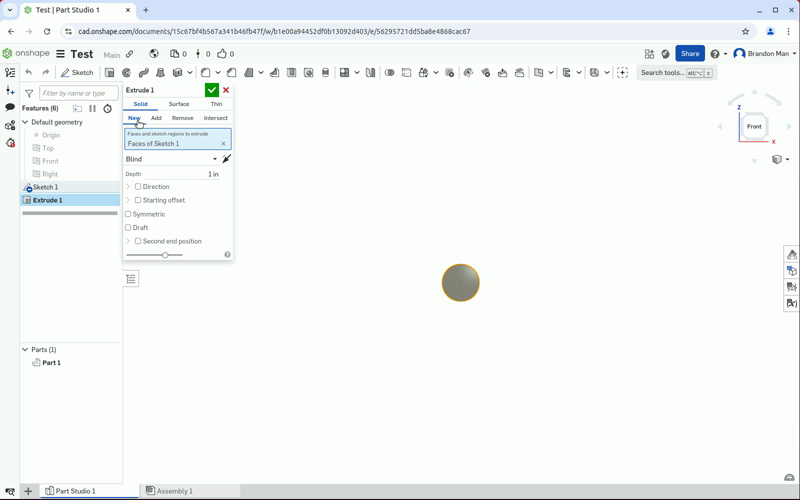
key(tab, 4)
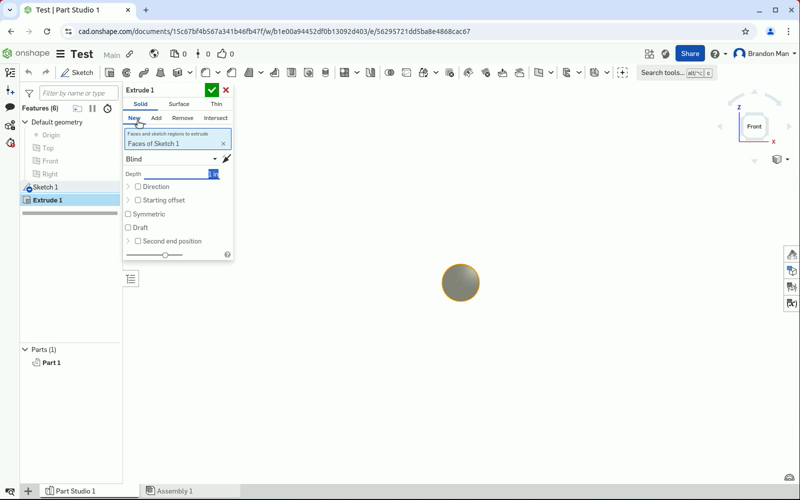
text(12.998)
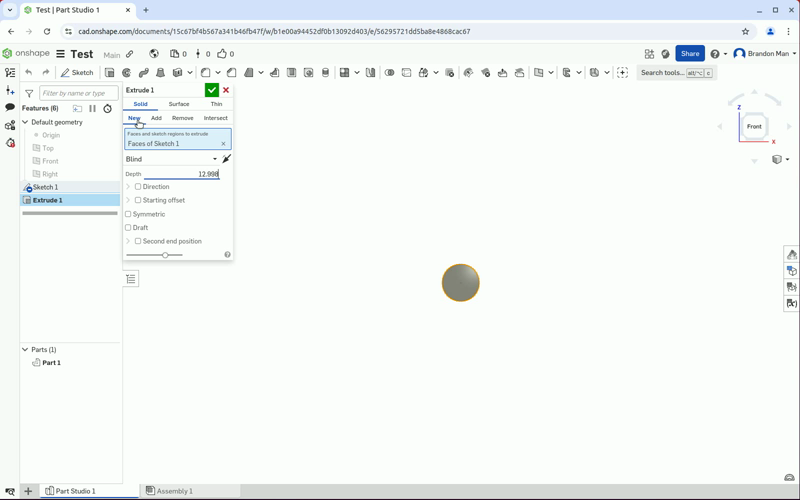
key(enter)
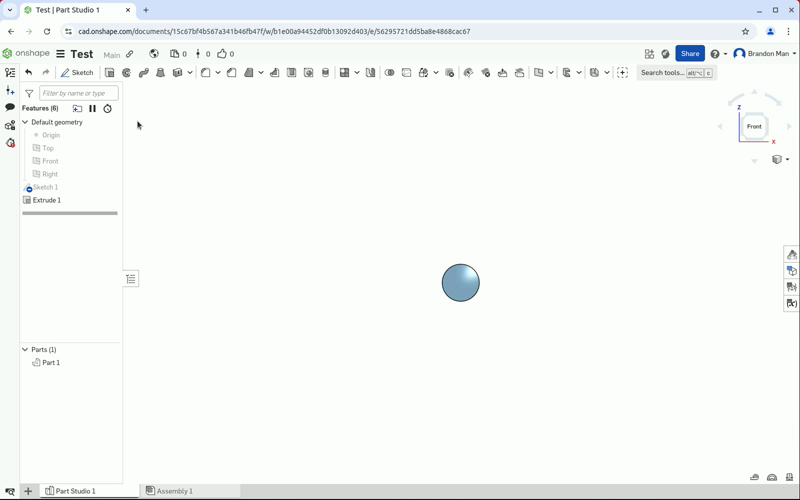
key(shift+h)
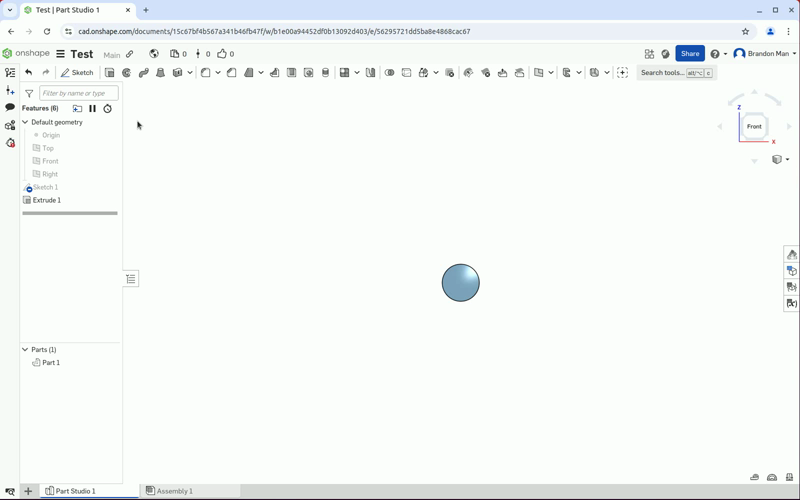
key(shift+h)
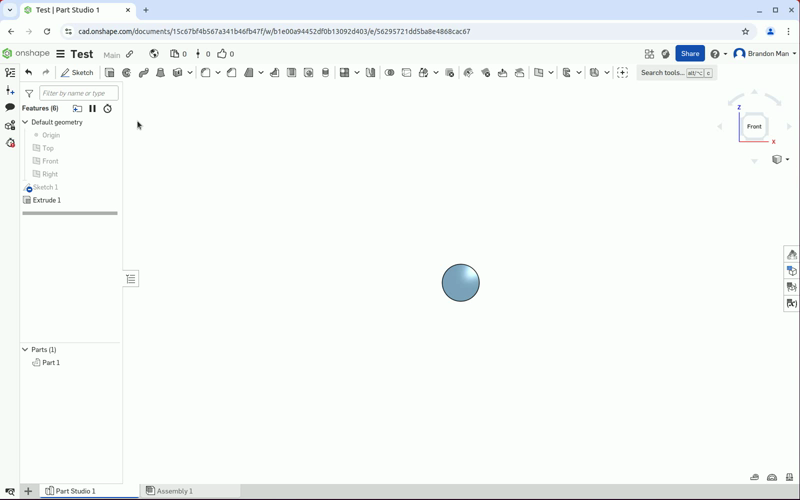
mouse_move(73, 189)
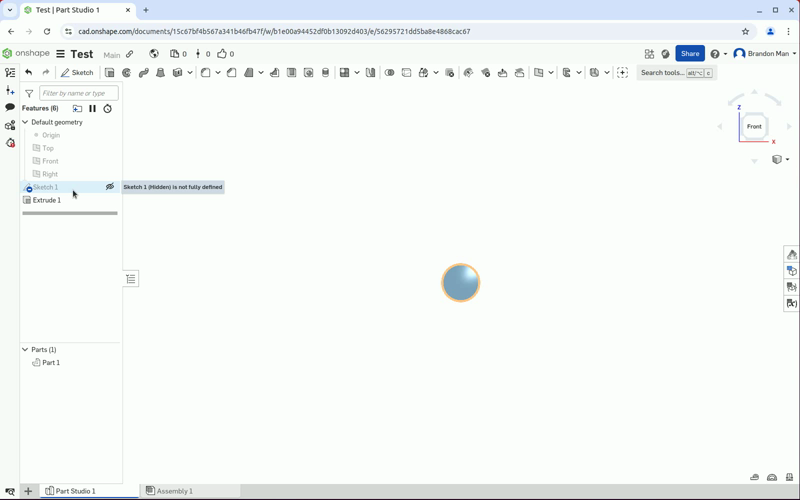
click(73, 189)
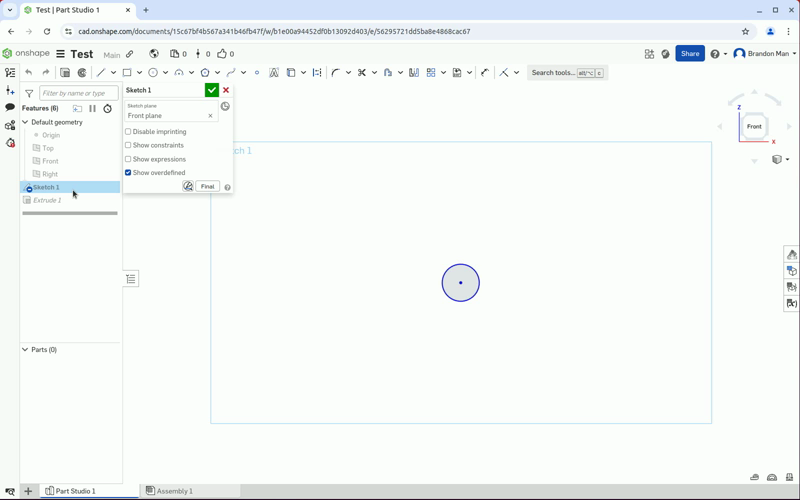
mouse_move(229, 92)
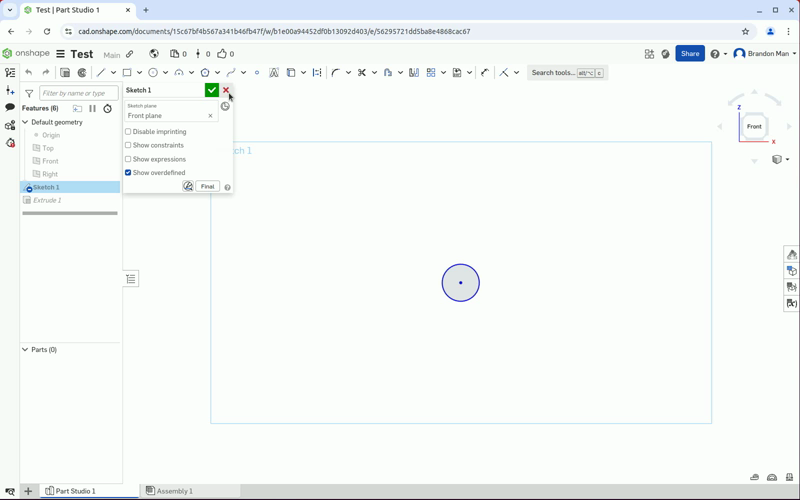
click(229, 92)
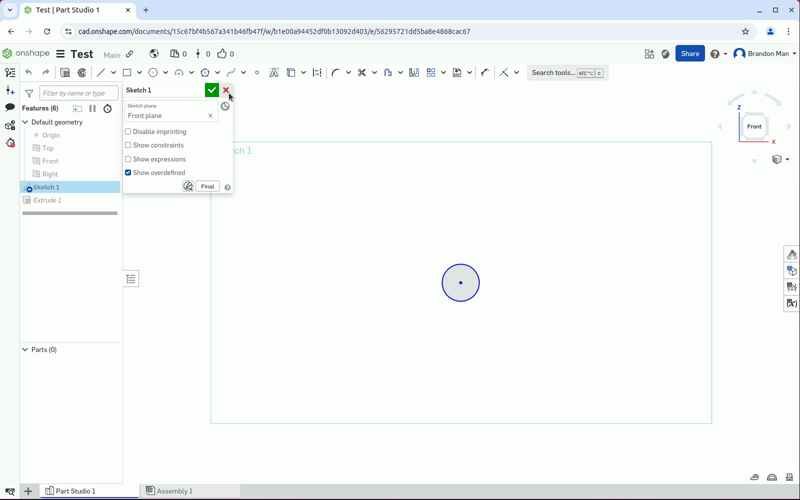
key(shift+s)
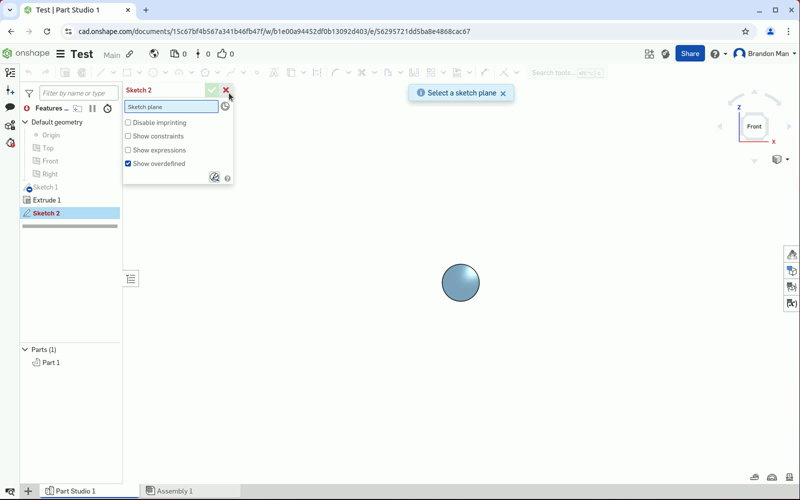
mouse_move(73, 163)
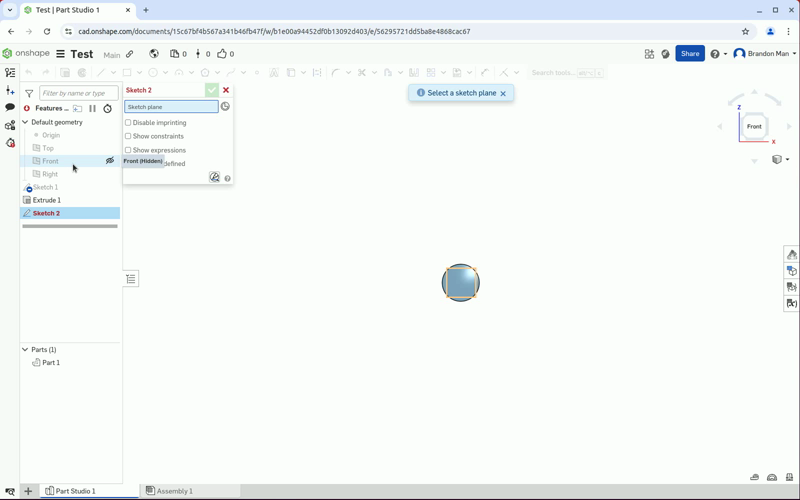
click(73, 163)
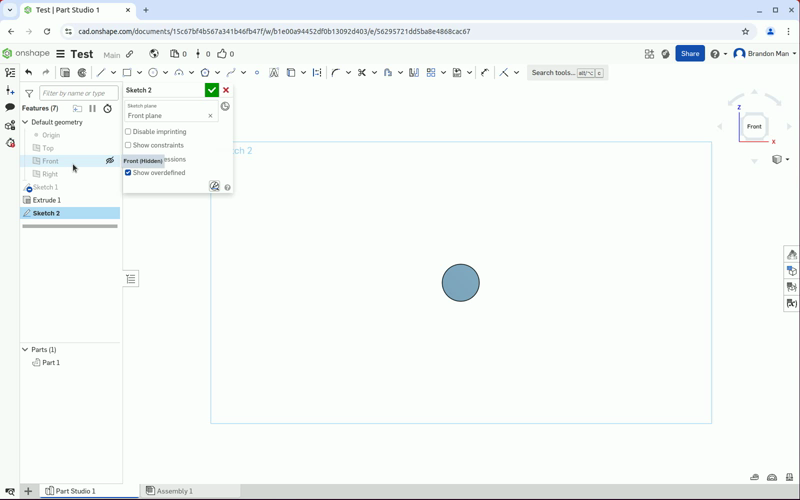
mouse_move(73, 352)
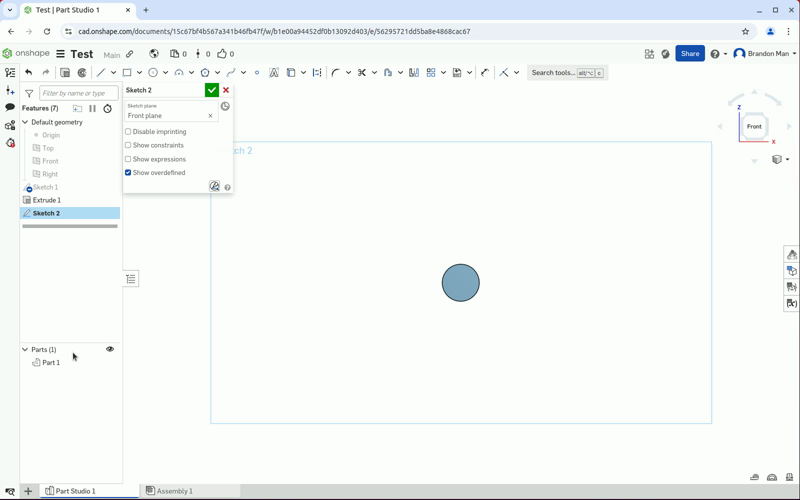
key(y)
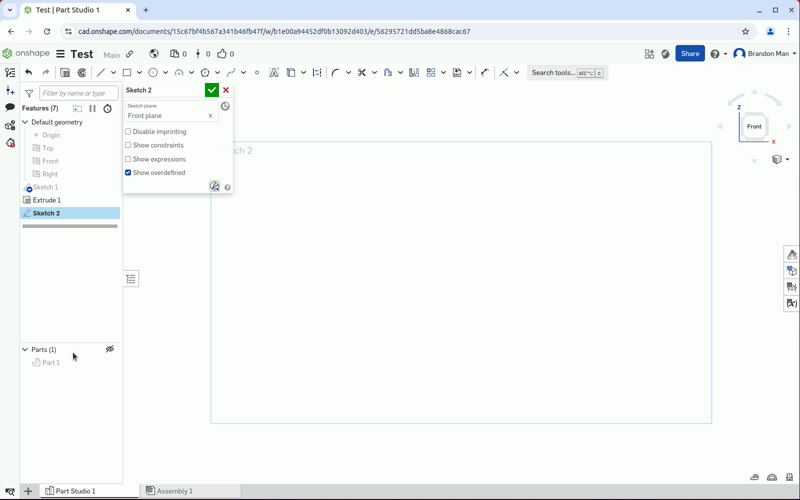
key(c)
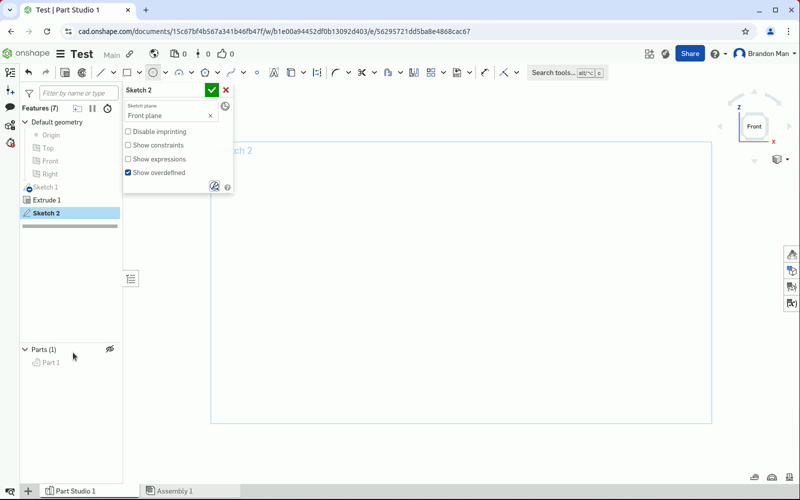
key_down(shift)
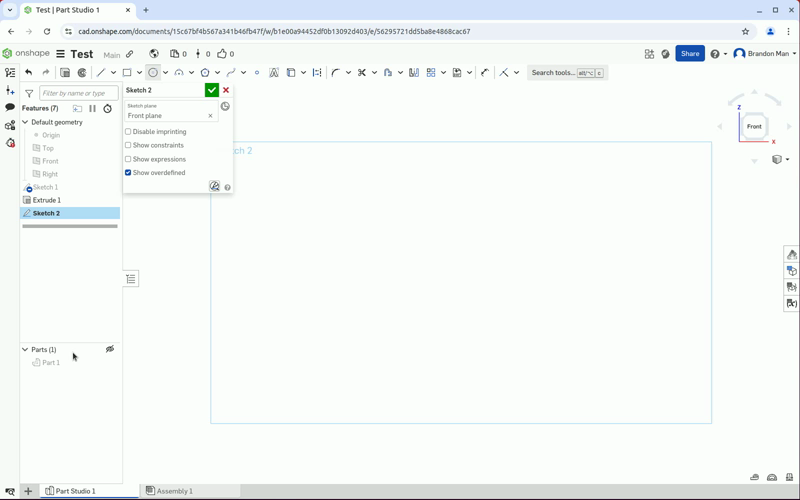
mouse_move(461, 282)
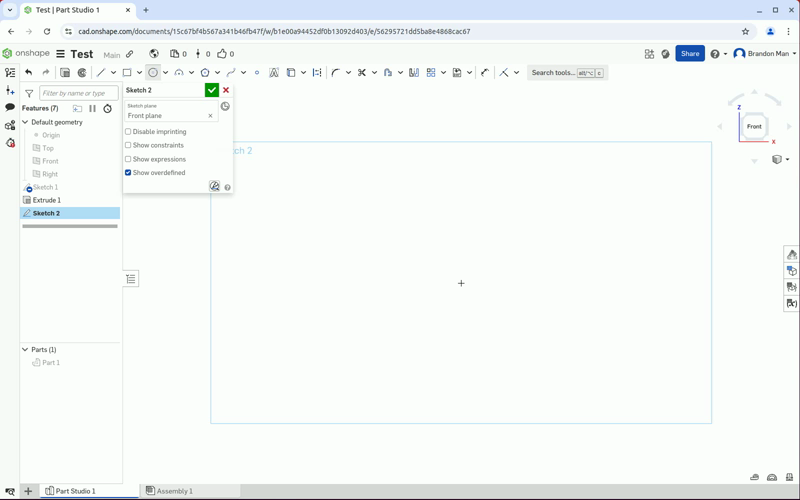
click(461, 282)
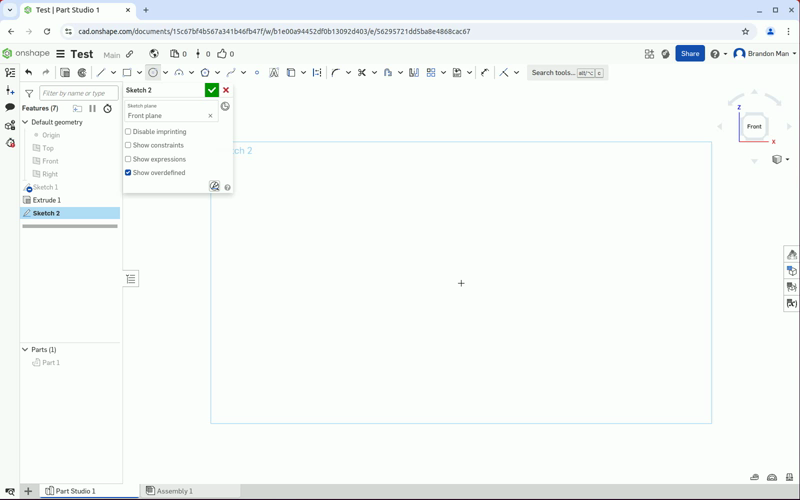
key_up(shift)
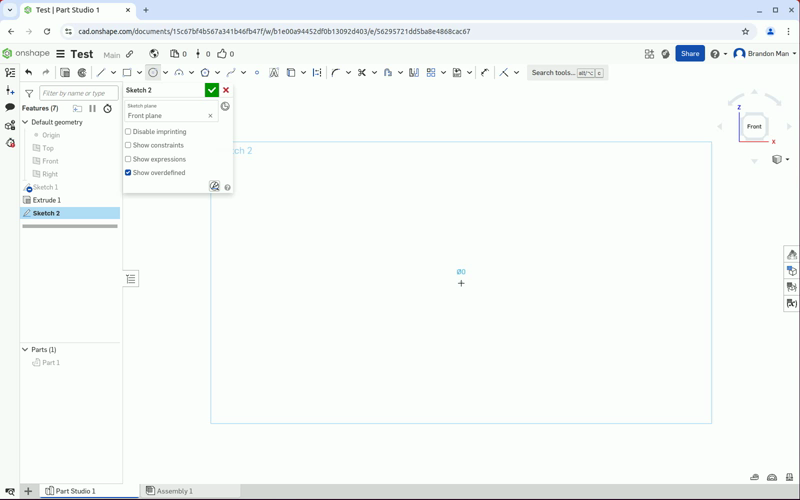
mouse_move(574, 282)
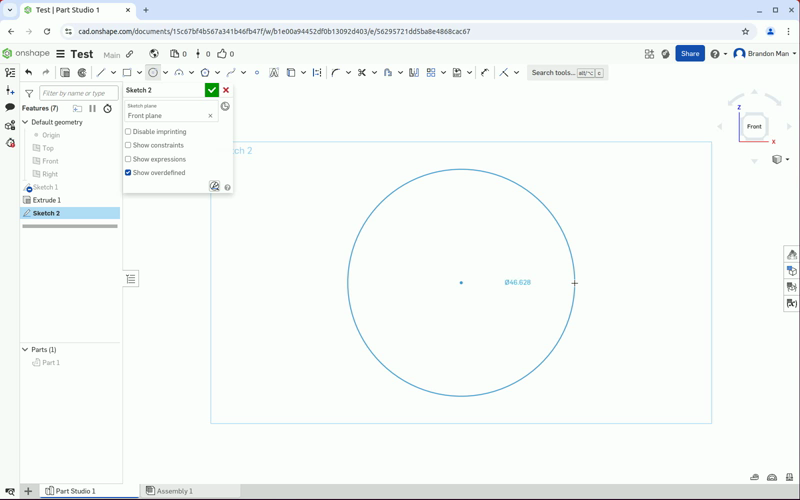
click(574, 282)
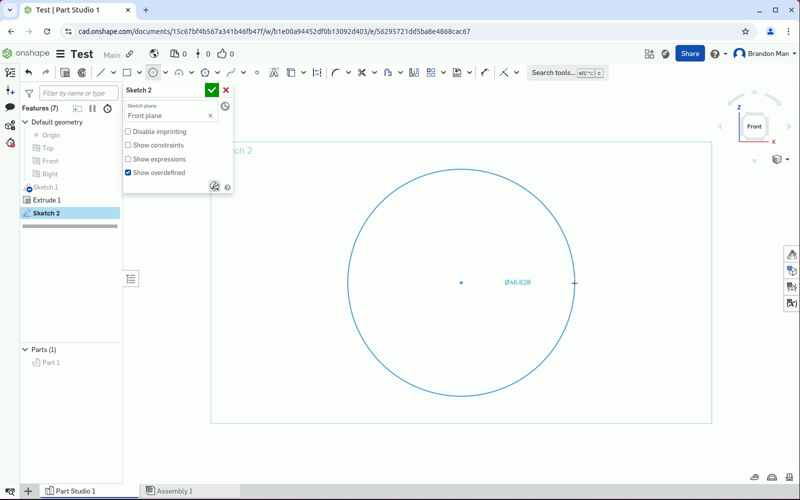
key(esc)
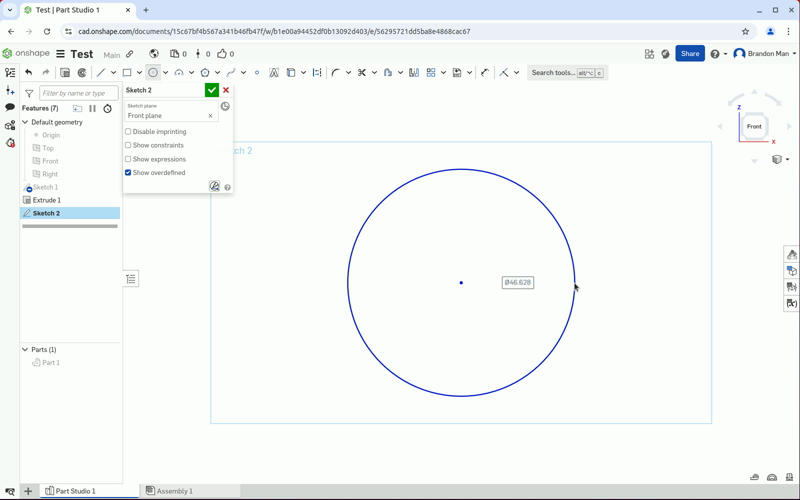
key(c)
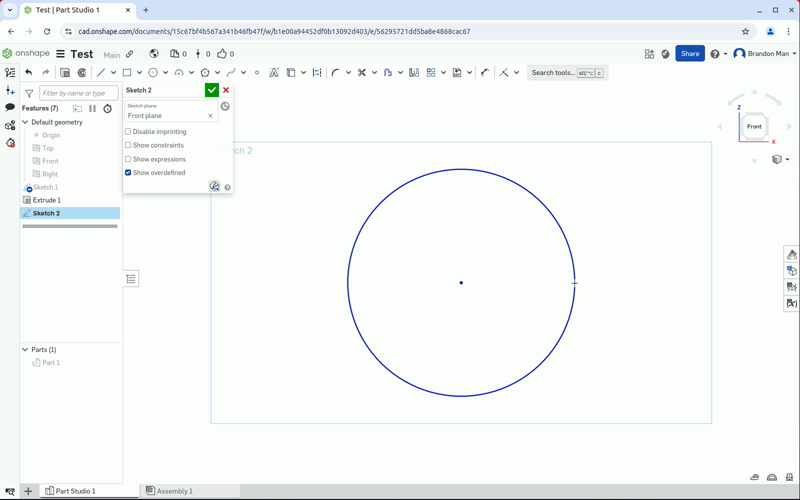
key_down(shift)
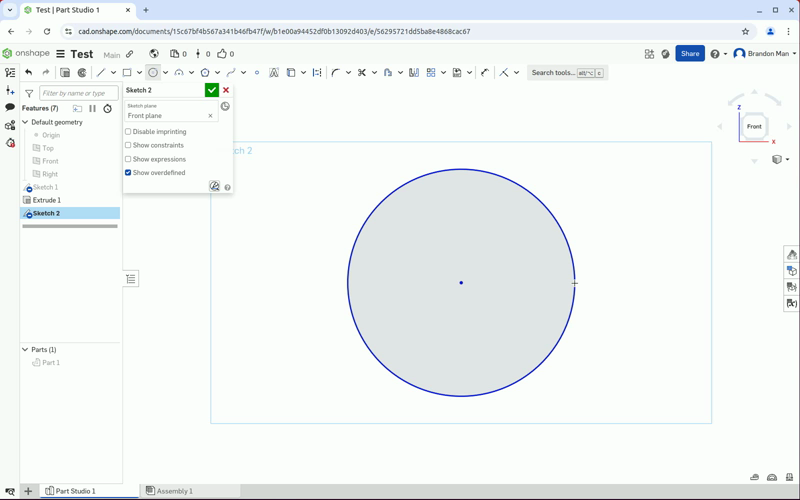
mouse_move(461, 282)
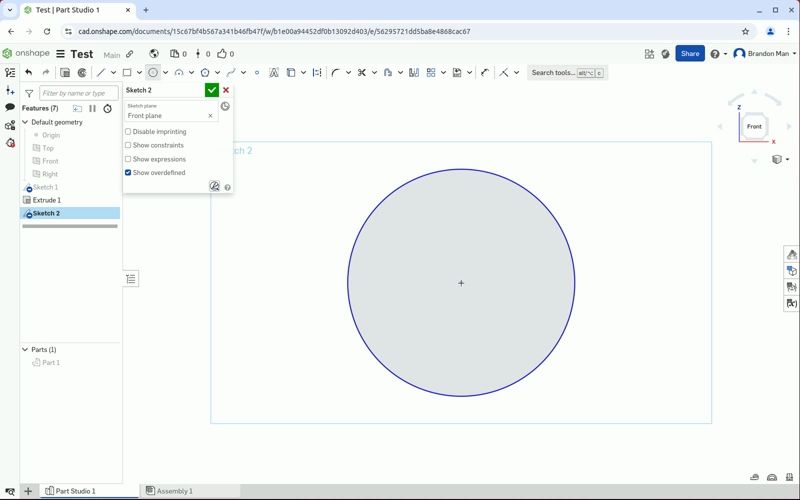
click(461, 282)
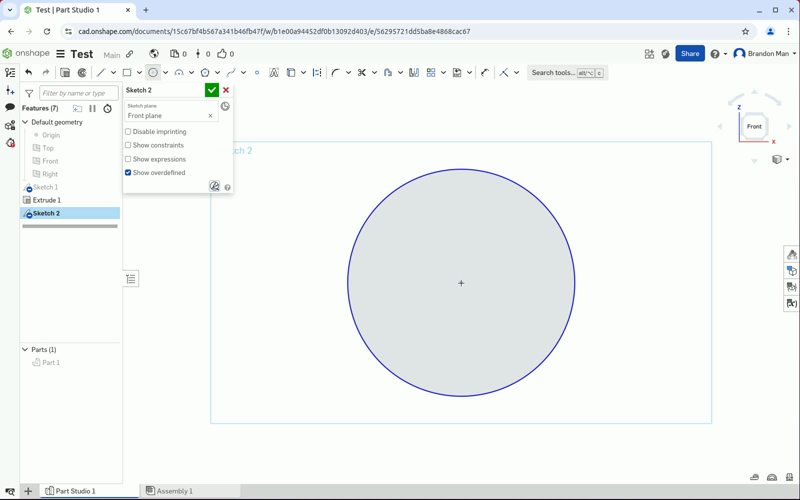
key_up(shift)
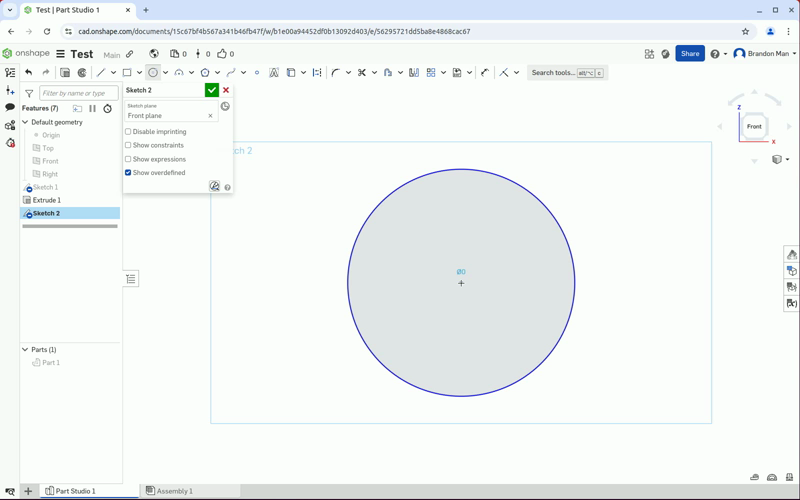
mouse_move(558, 282)
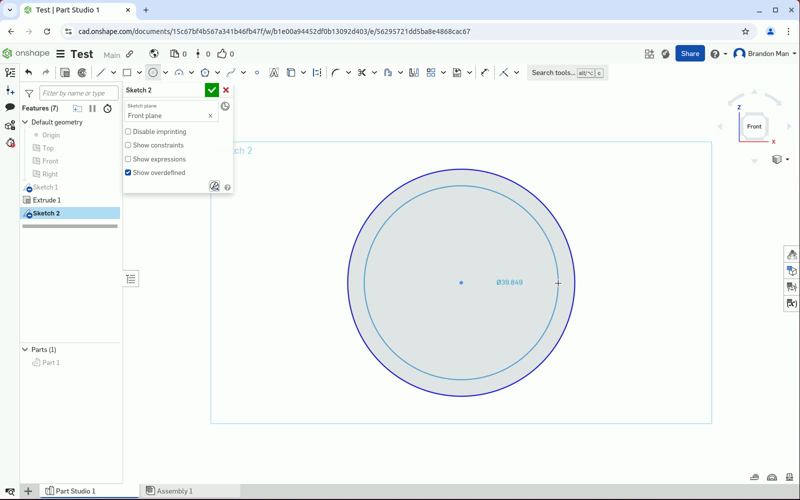
click(558, 282)
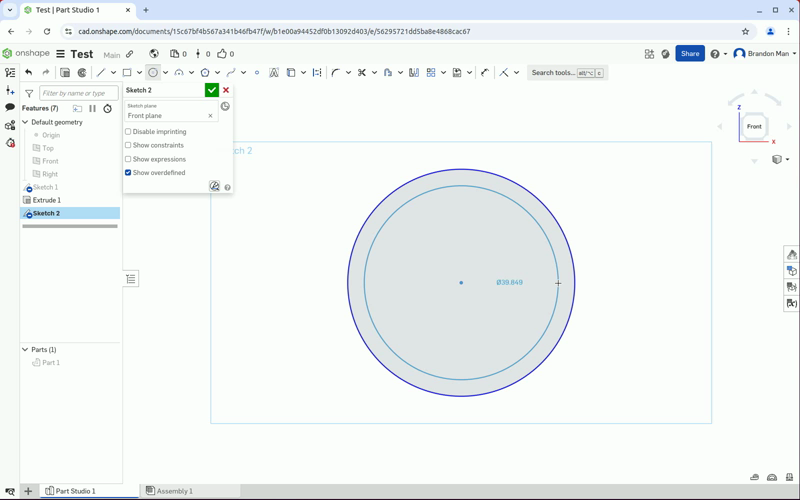
key(esc)
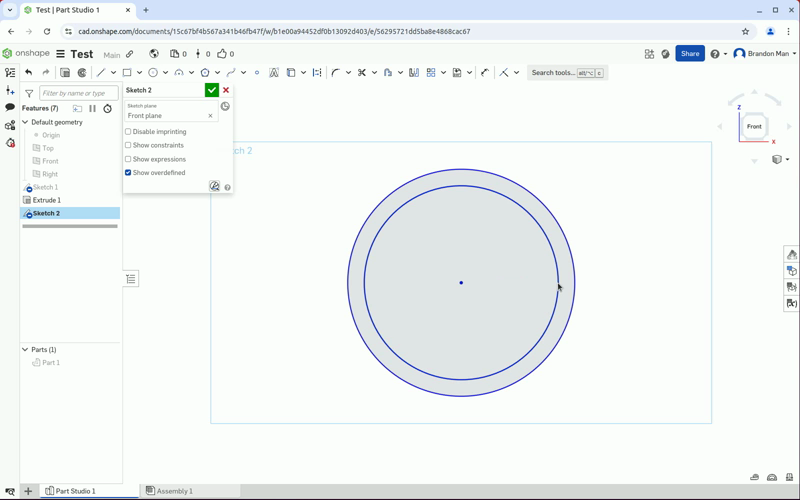
mouse_move(535, 358)
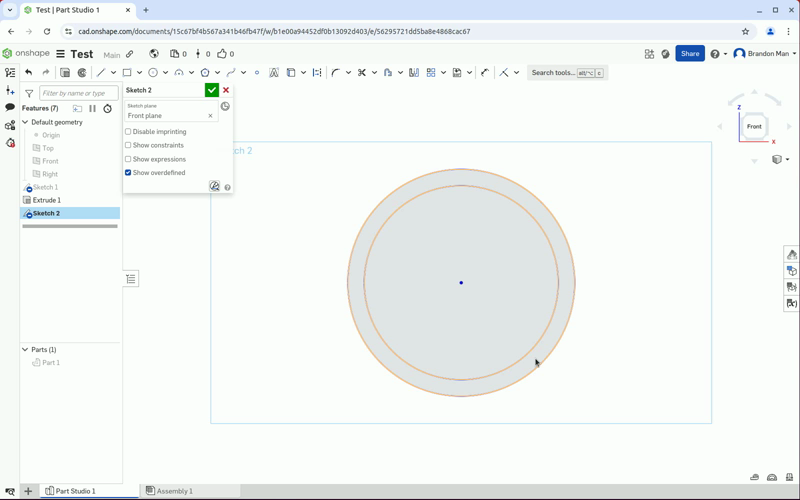
click(535, 358)
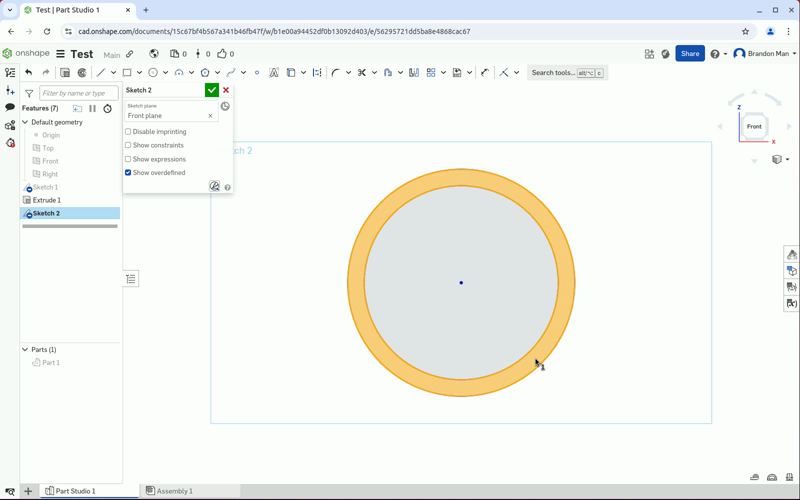
mouse_move(73, 352)
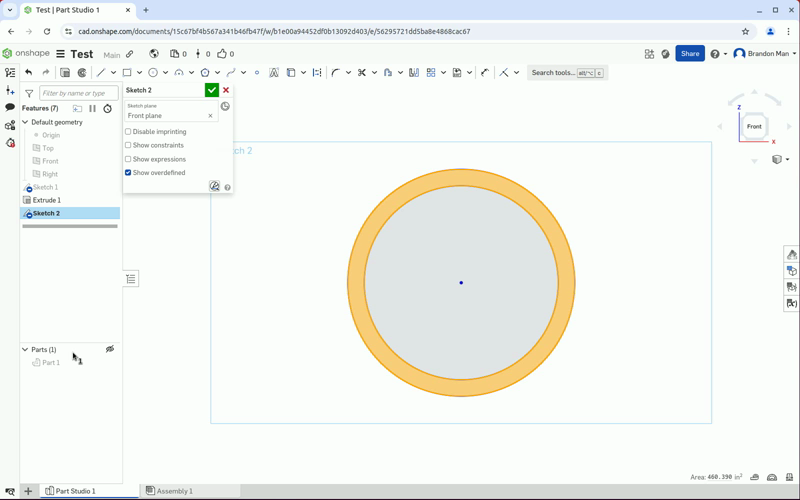
key(shift+y)
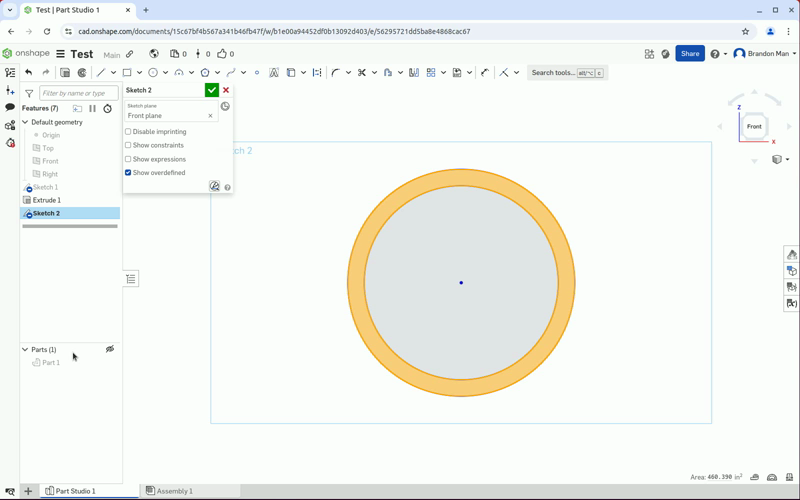
key(shift+e)
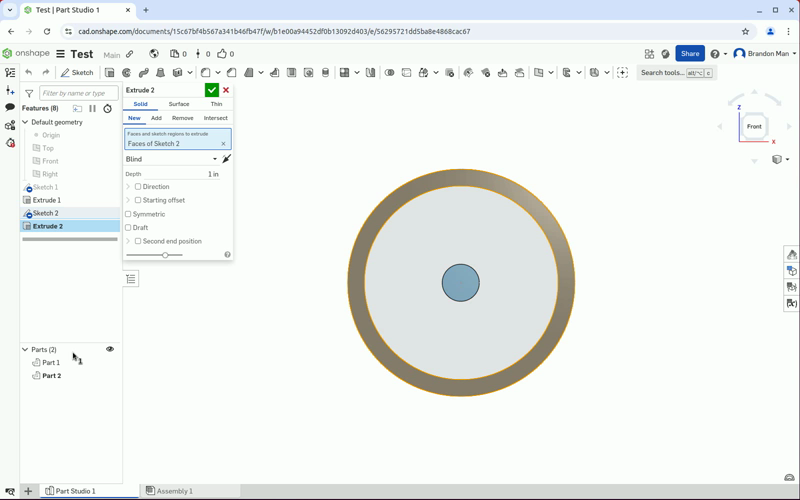
mouse_move(143, 106)
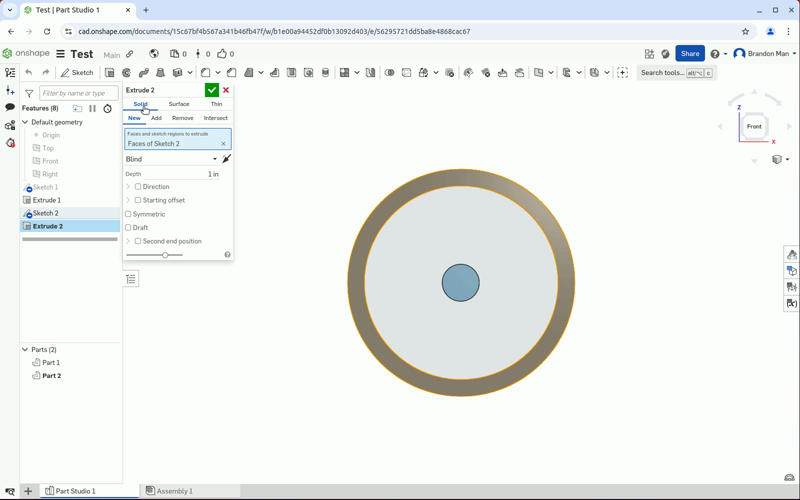
click(143, 106)
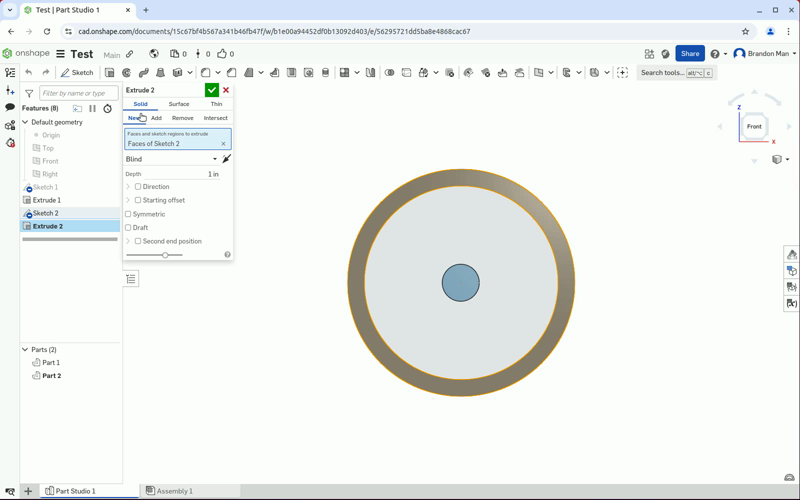
mouse_move(137, 120)
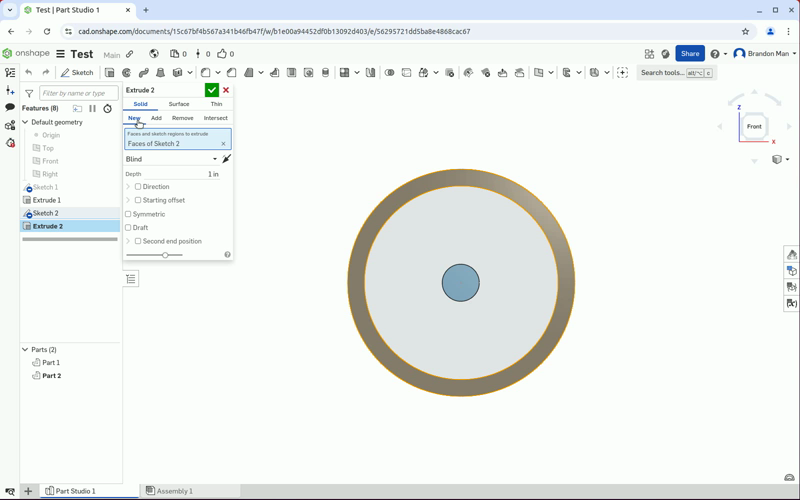
click(137, 120)
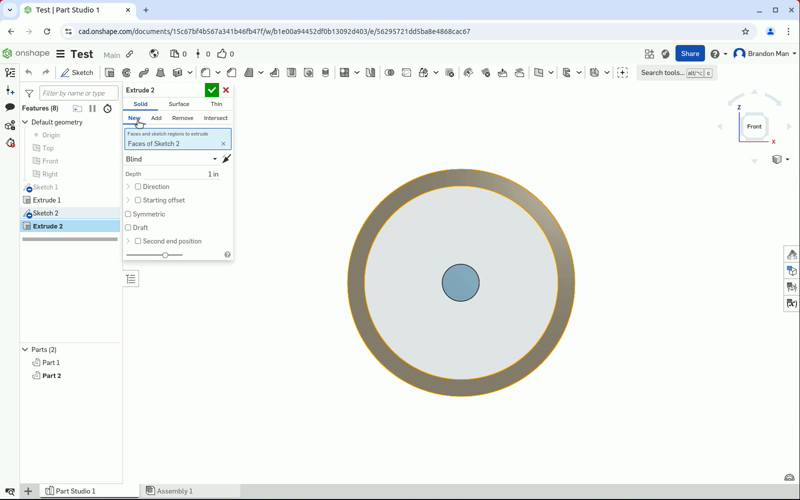
key(tab, 4)
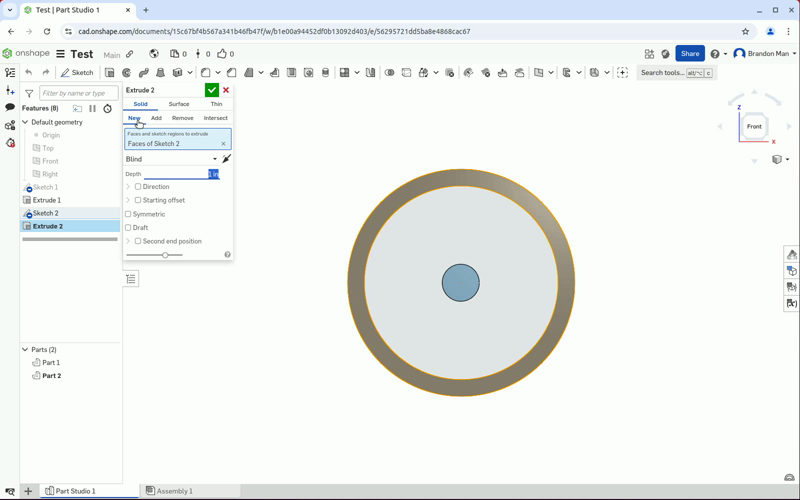
text(9.869)
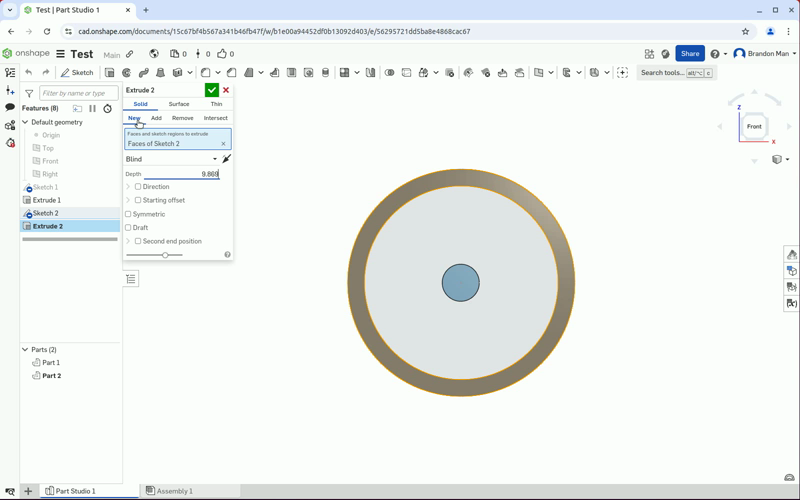
key(enter)
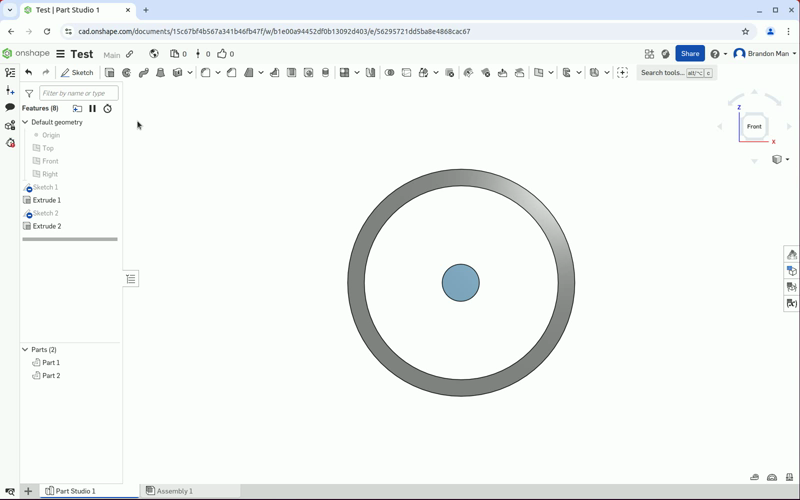
key(shift+h)
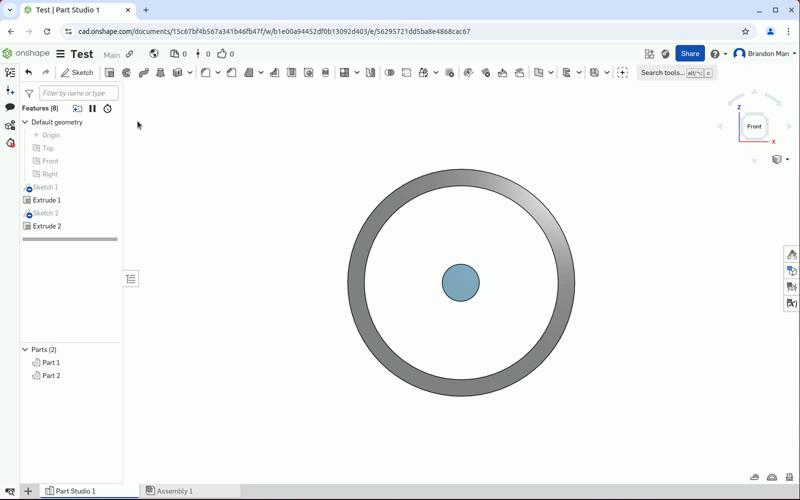
key(shift+h)
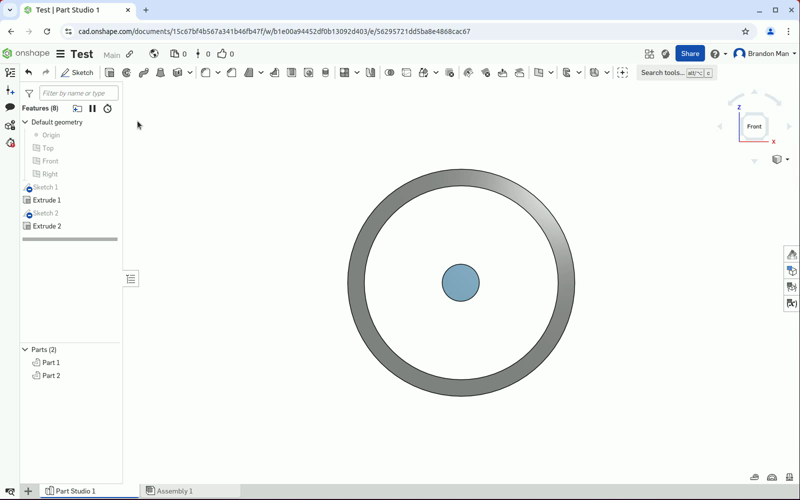
mouse_move(73, 189)
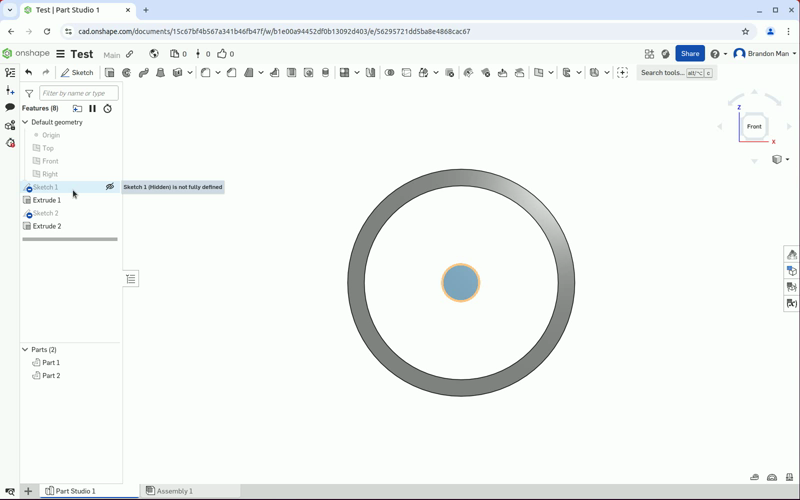
click(73, 189)
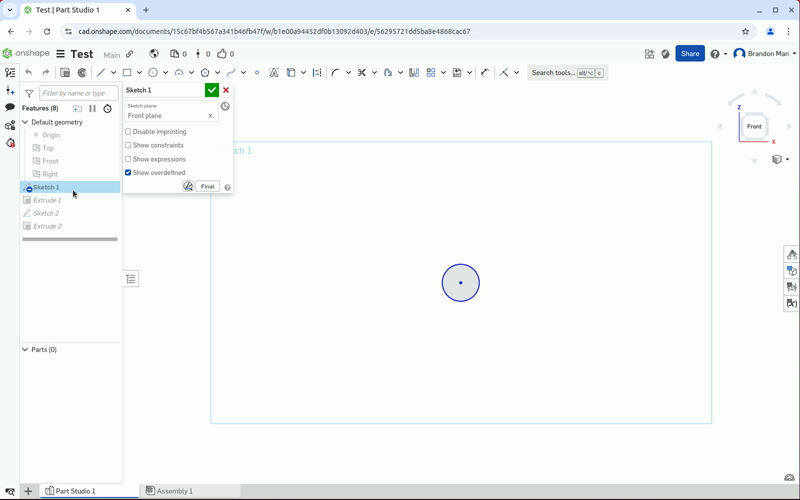
mouse_move(229, 92)
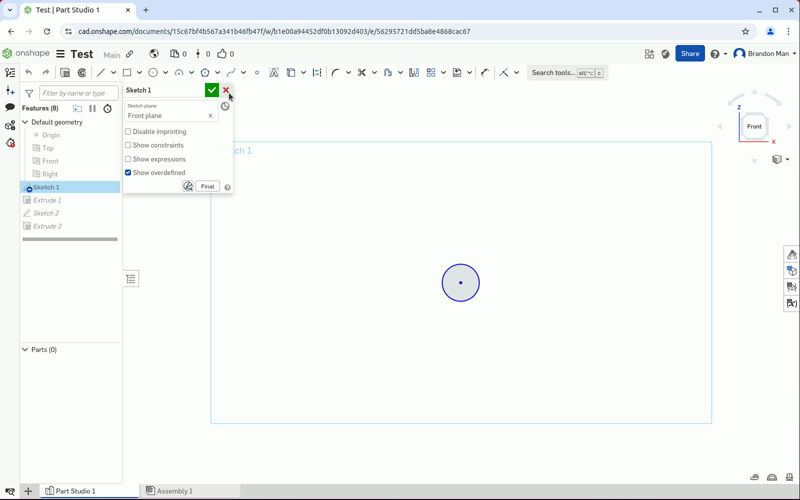
click(229, 92)
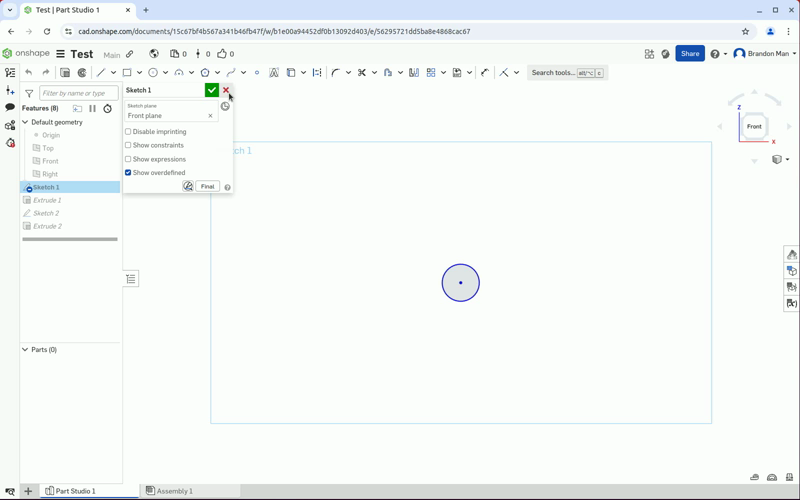
key(shift+s)
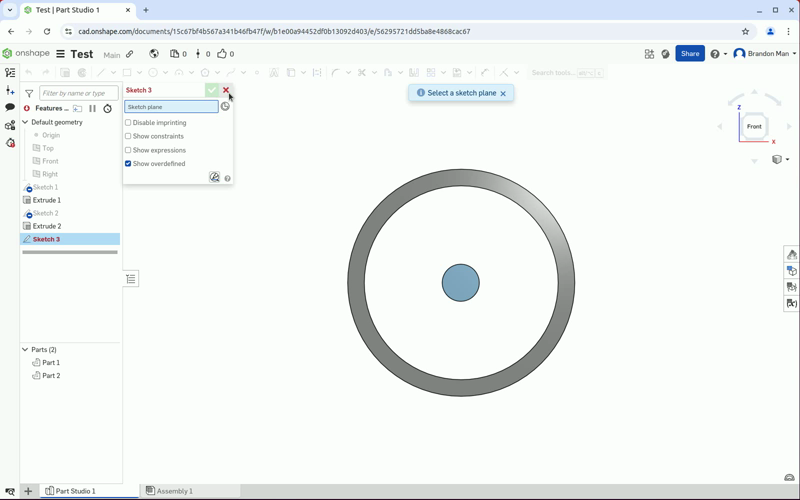
mouse_move(73, 163)
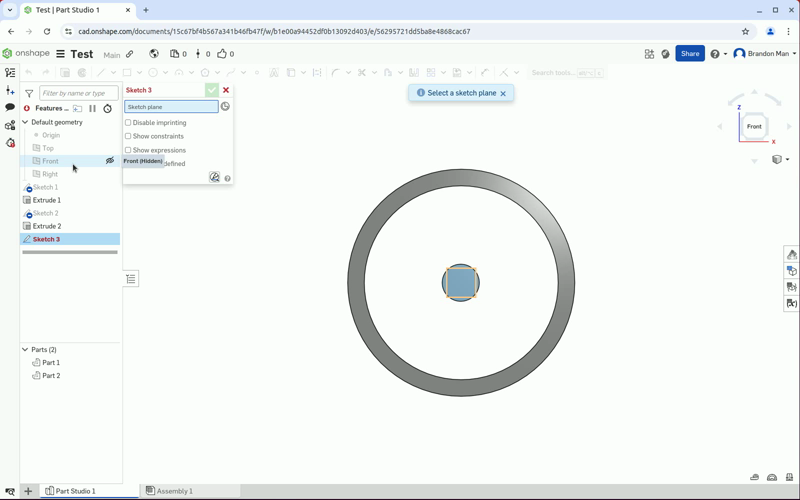
click(73, 163)
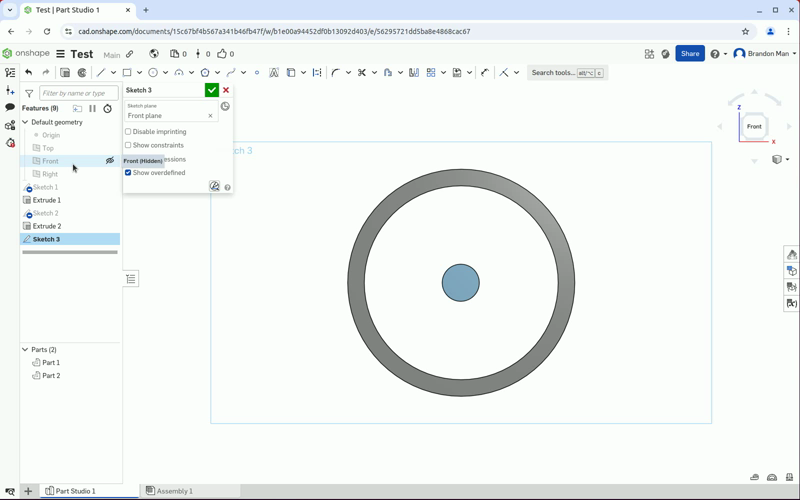
mouse_move(73, 352)
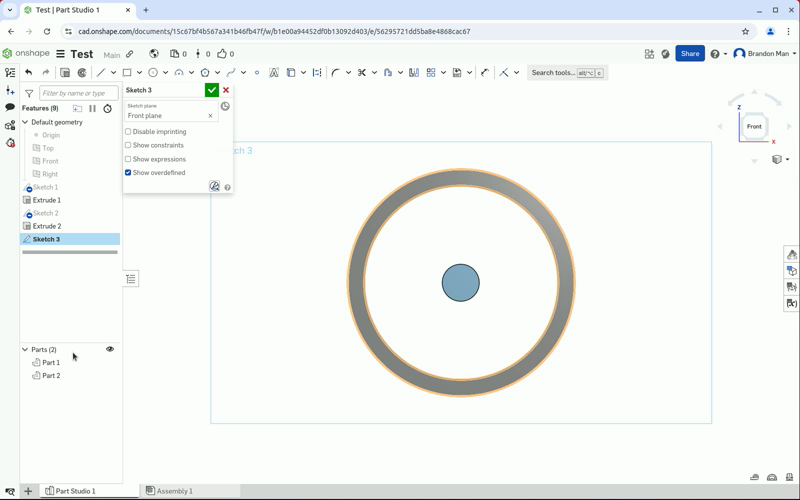
key(y)
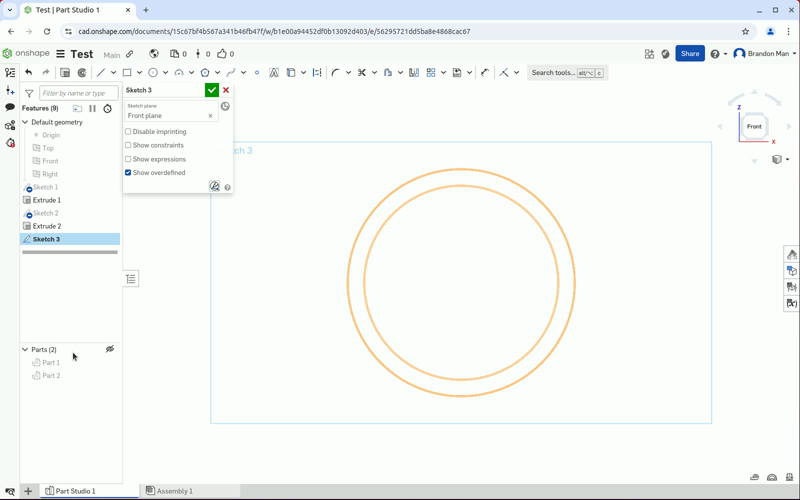
key(c)
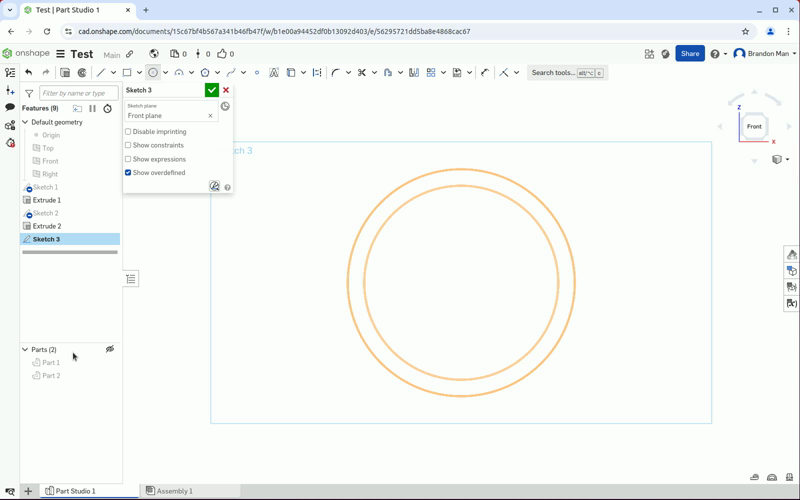
key_down(shift)
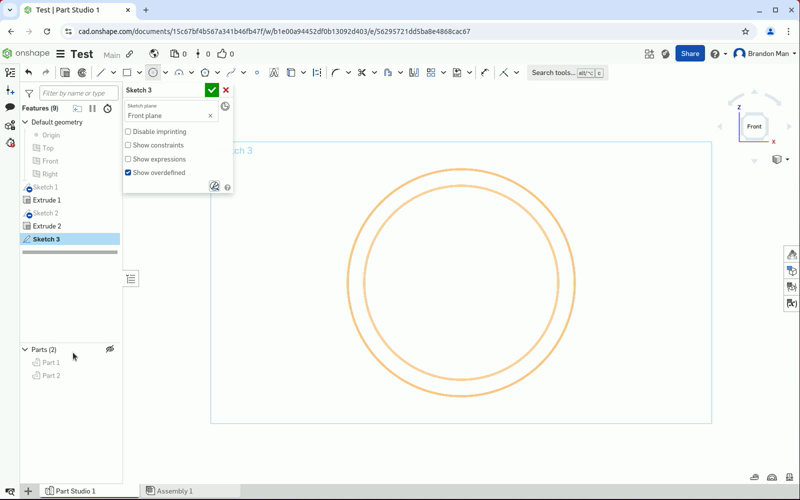
mouse_move(399, 282)
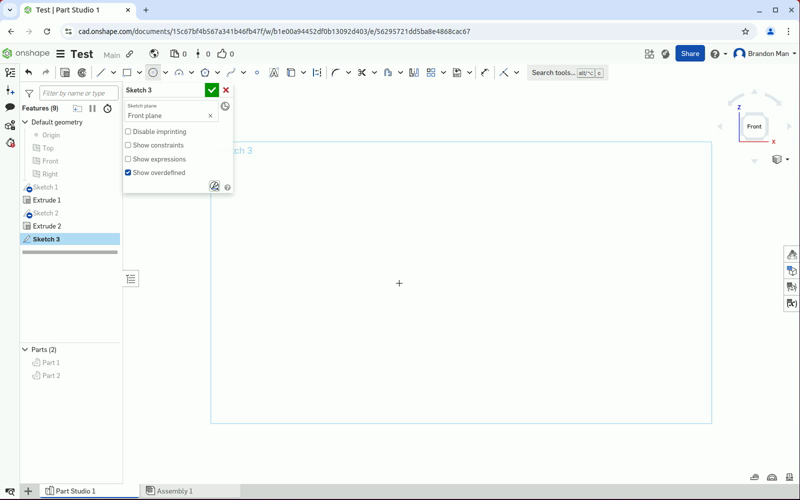
click(399, 282)
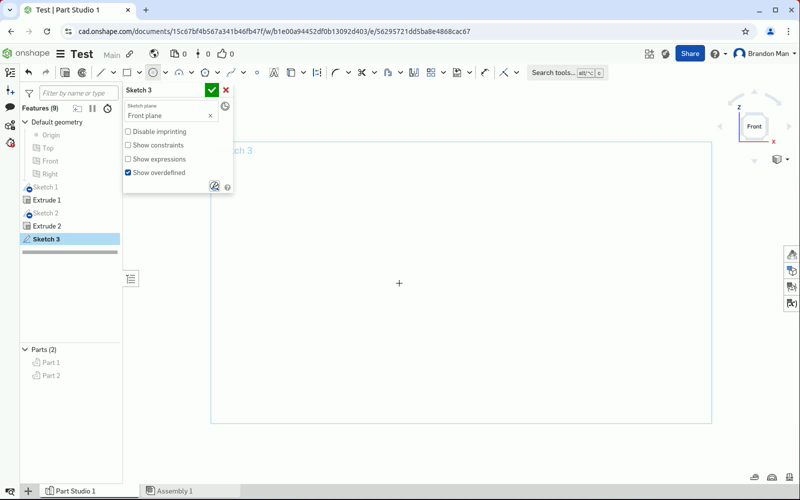
key_up(shift)
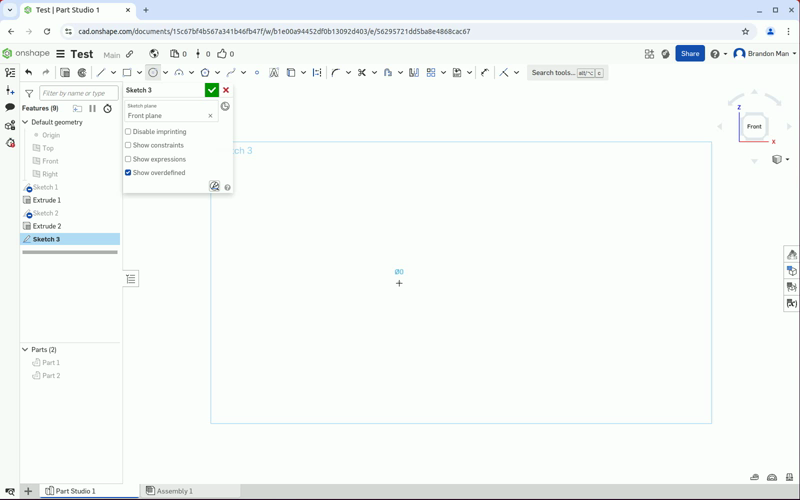
mouse_move(425, 282)
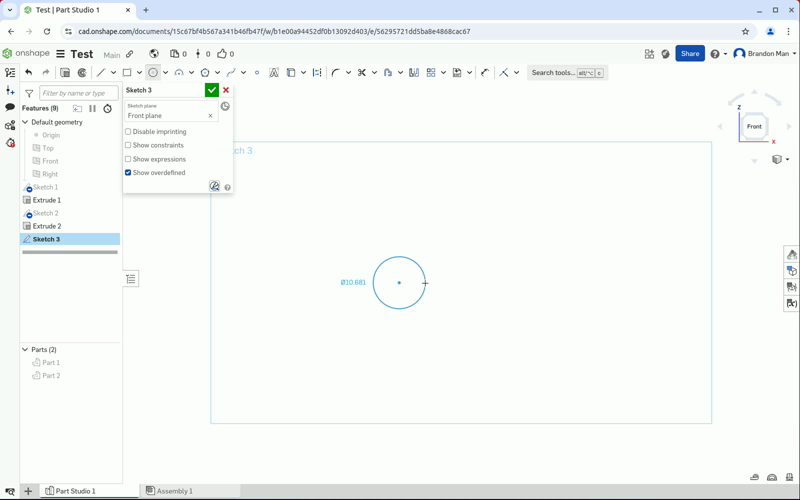
click(425, 282)
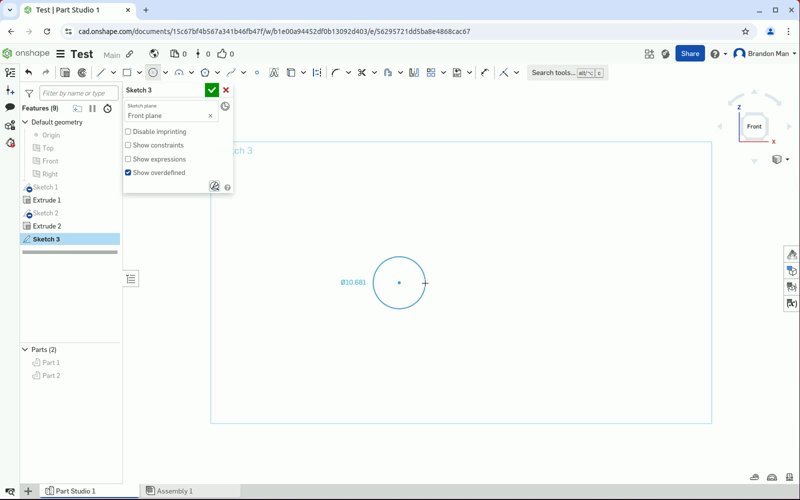
key(esc)
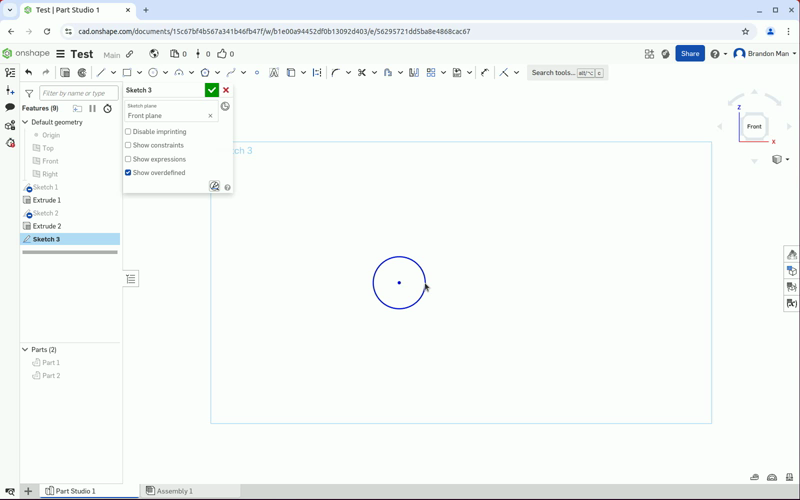
mouse_move(390, 301)
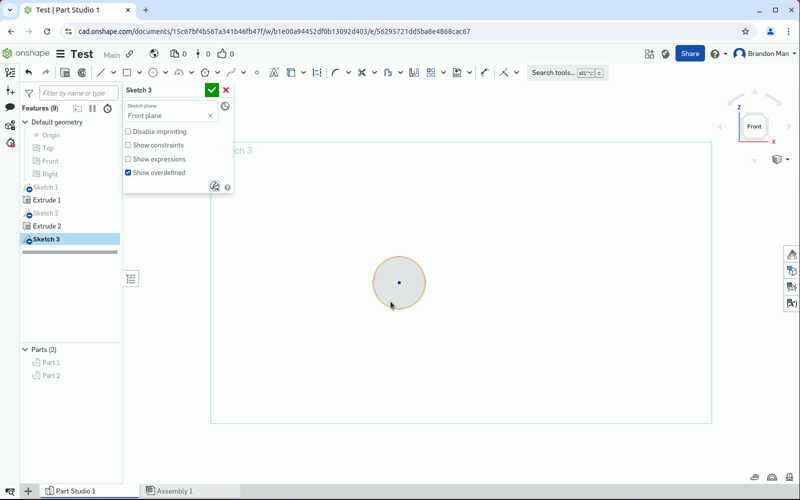
click(390, 301)
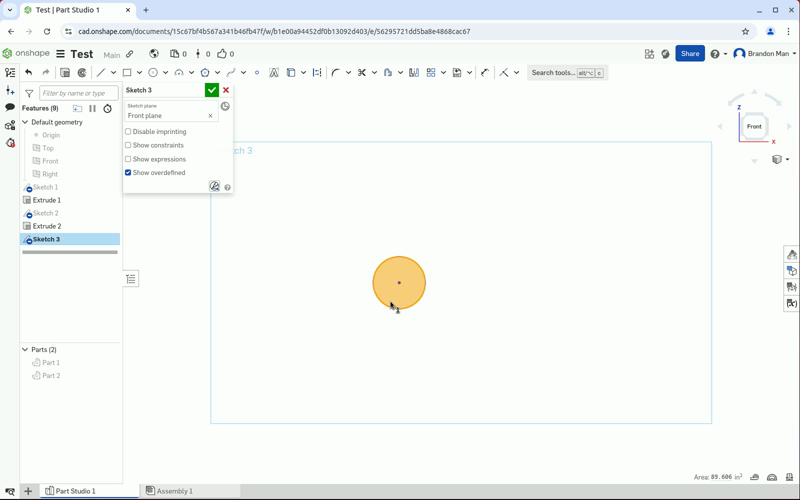
mouse_move(73, 352)
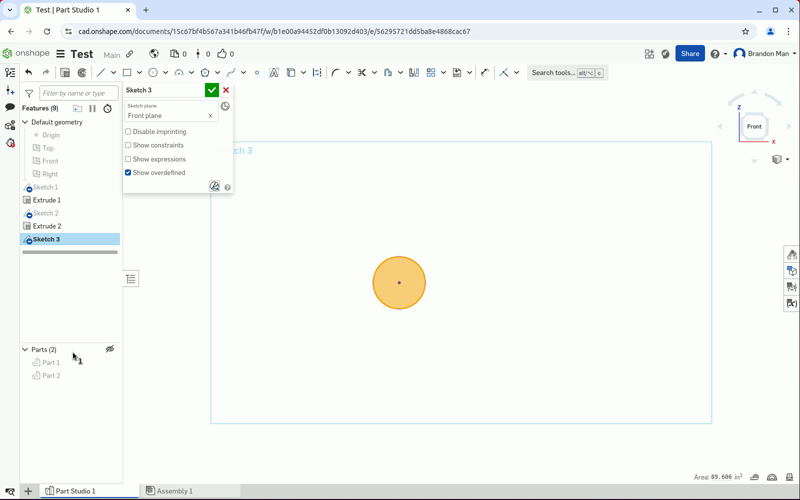
key(shift+y)
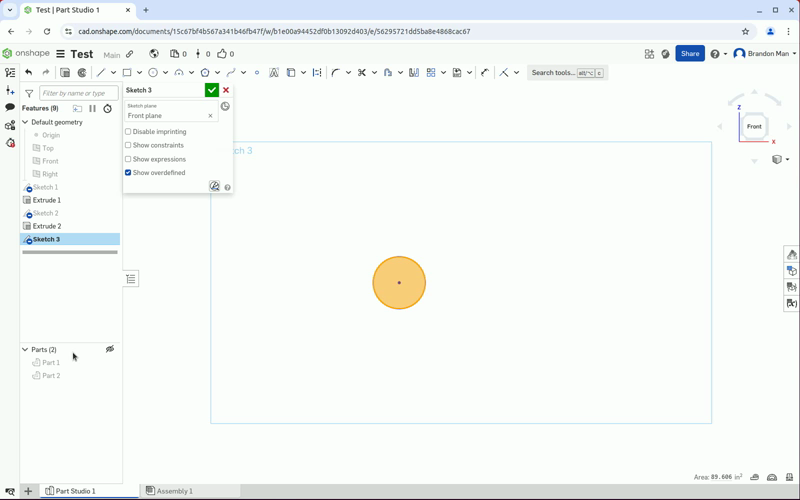
key(shift+e)
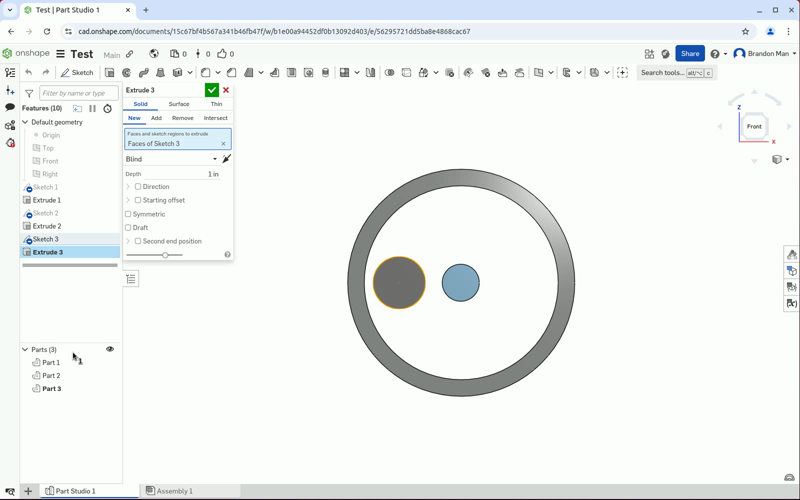
mouse_move(143, 106)
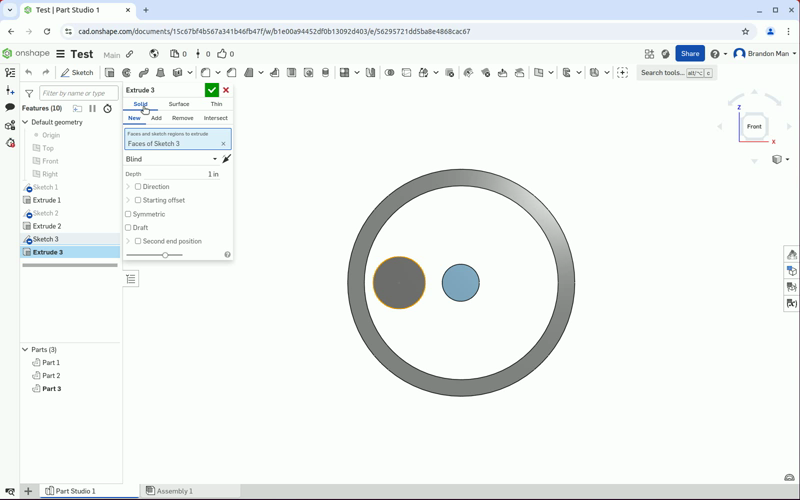
click(143, 106)
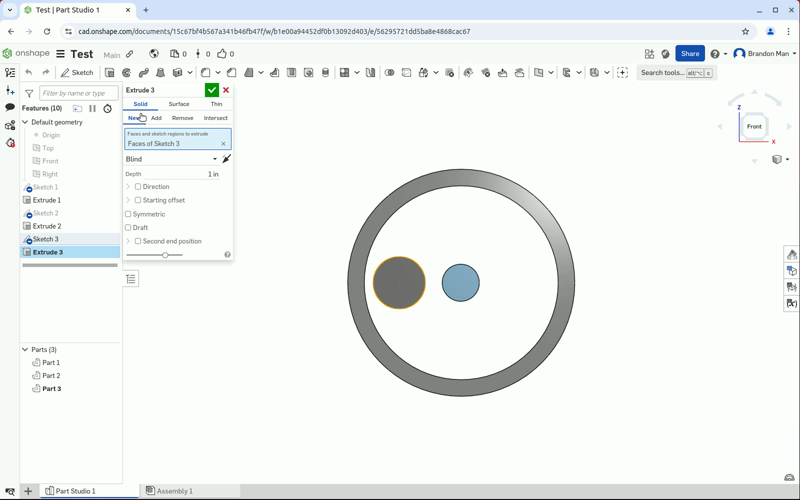
mouse_move(137, 120)
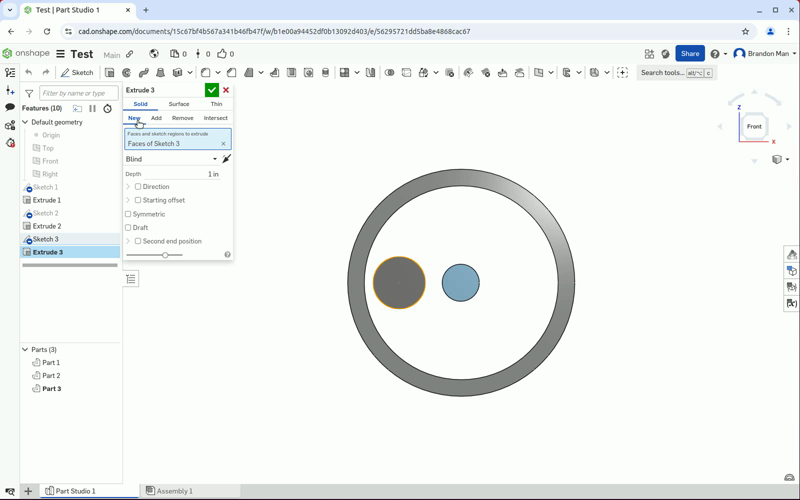
click(137, 120)
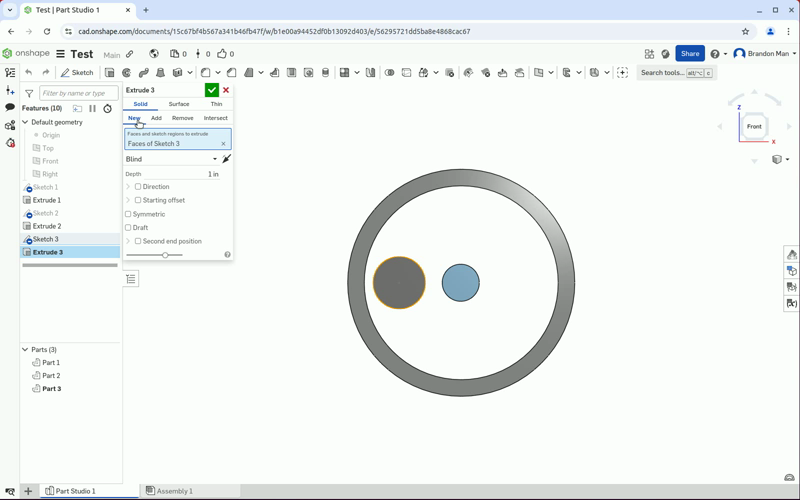
key(tab, 4)
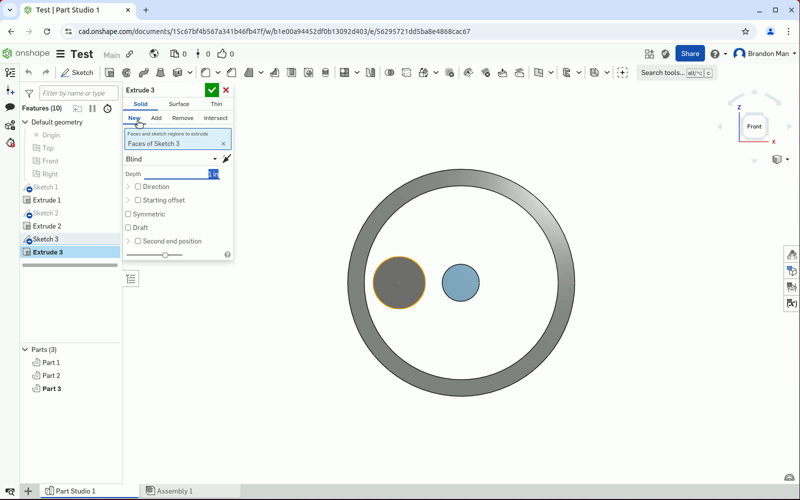
text(9.869)
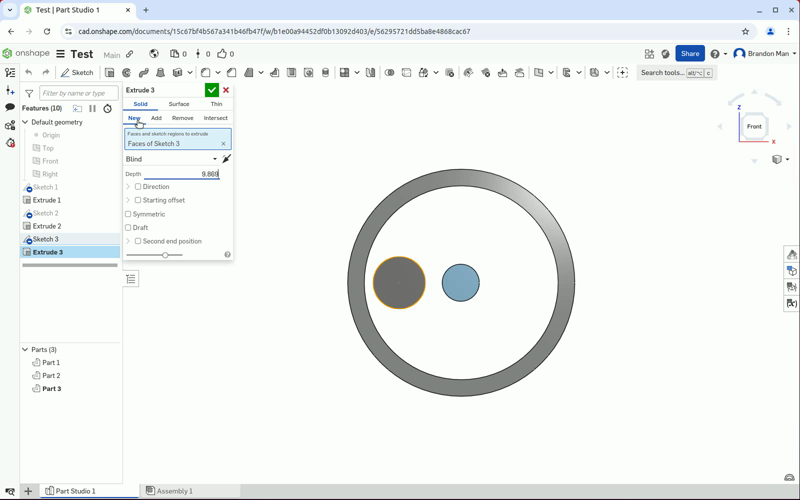
key(enter)
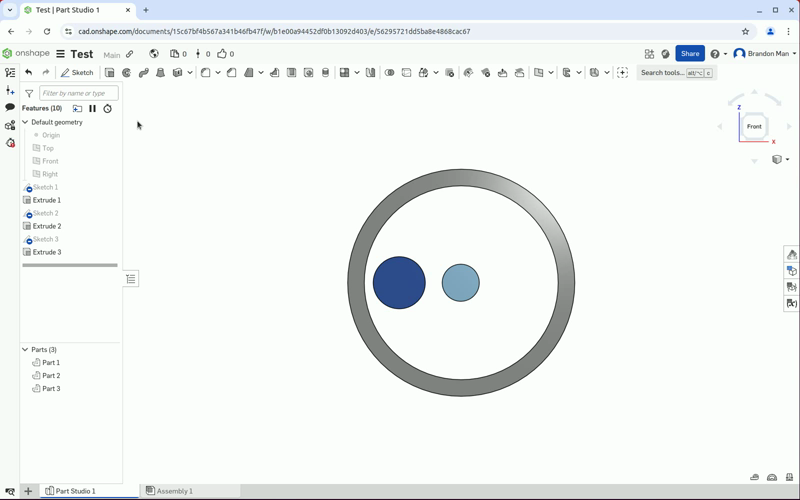
key(shift+h)
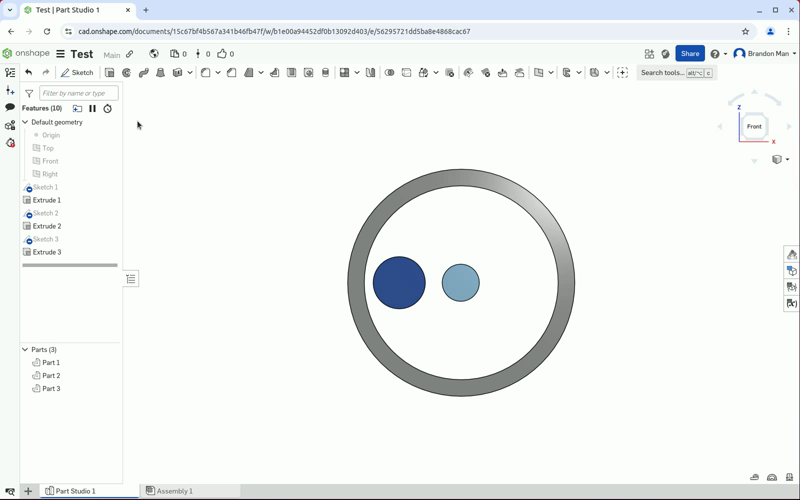
key(shift+h)
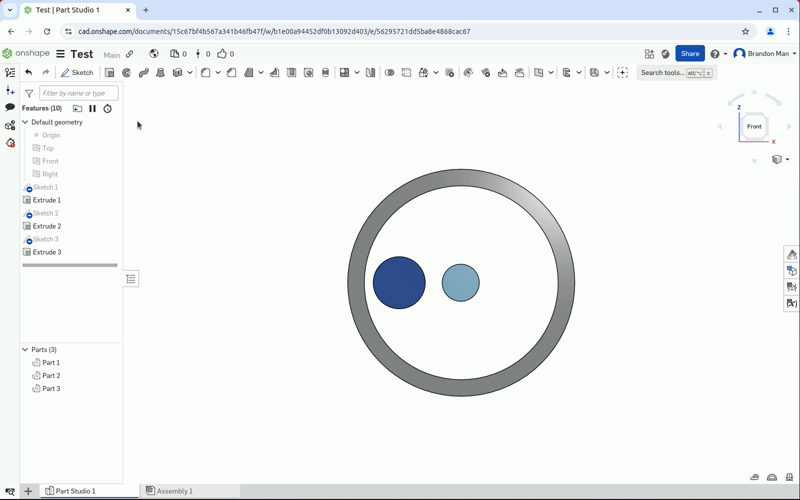
mouse_move(73, 189)
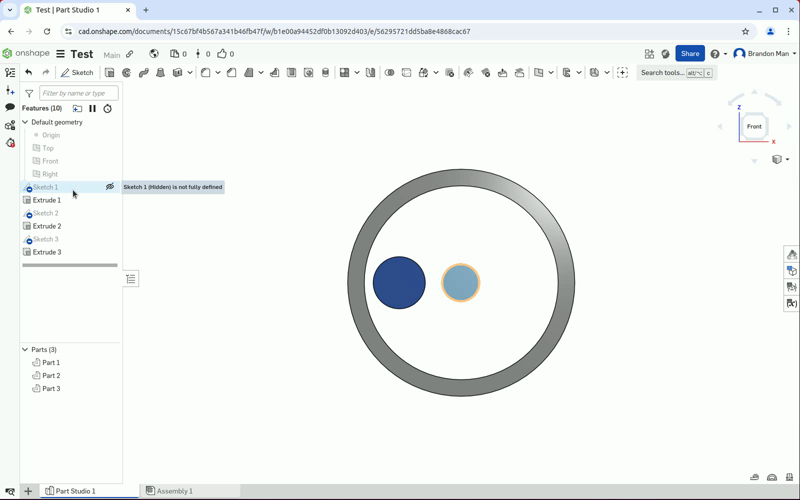
click(73, 189)
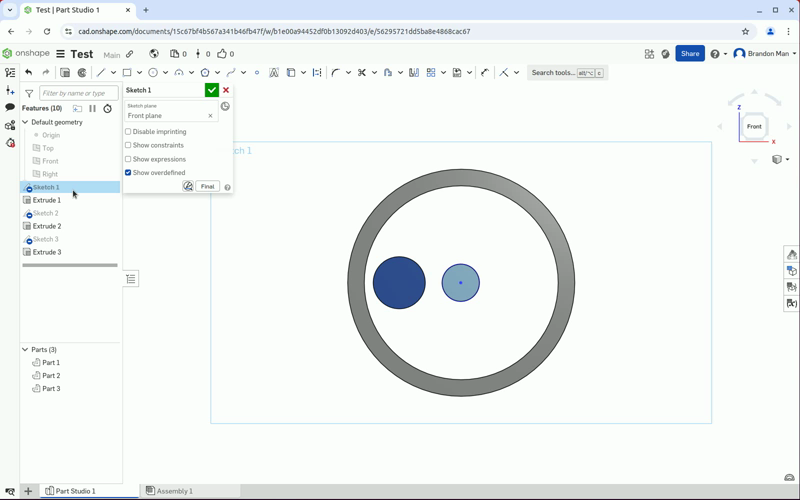
mouse_move(229, 92)
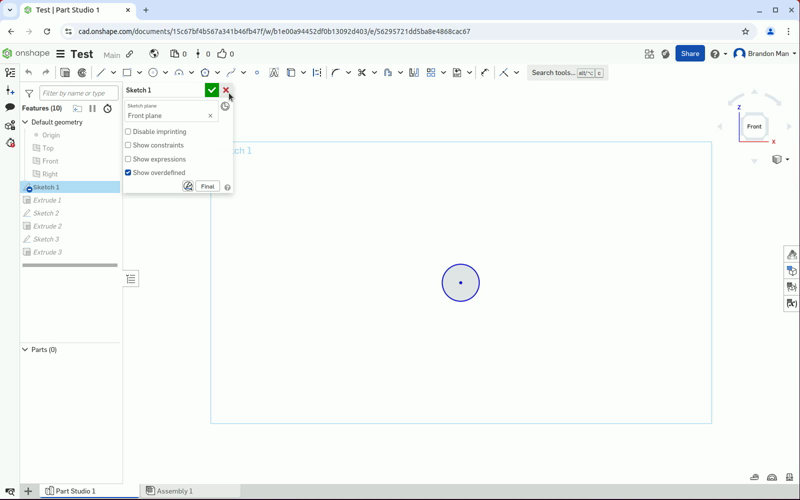
click(229, 92)
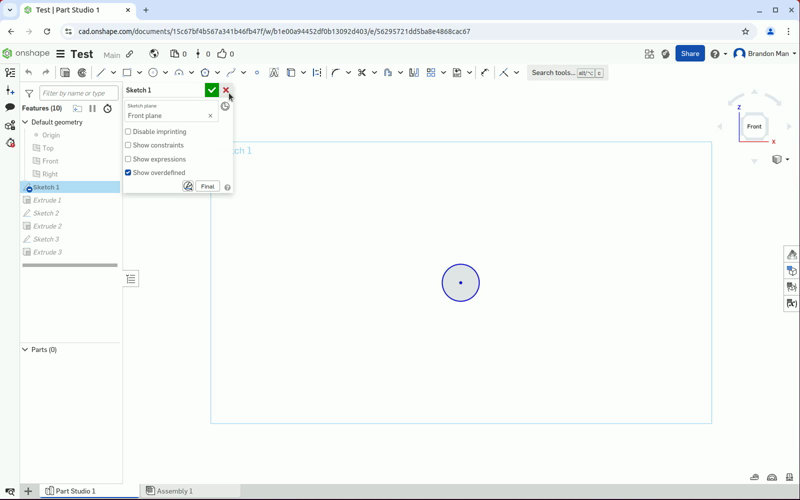
key(shift+s)
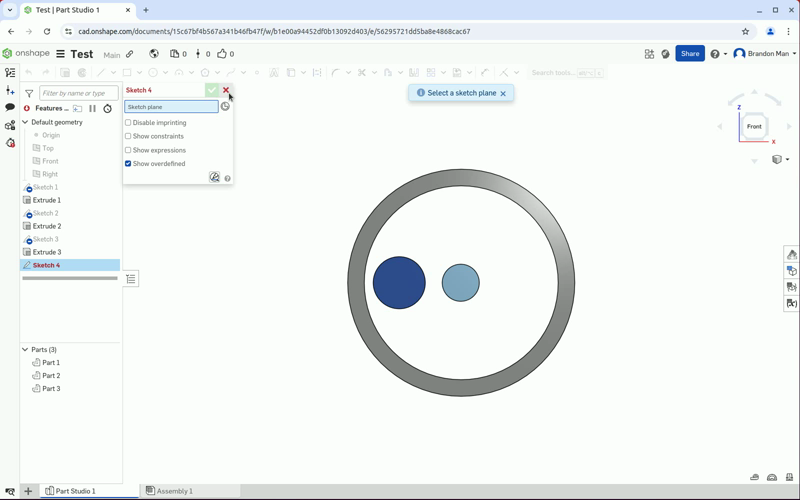
mouse_move(73, 163)
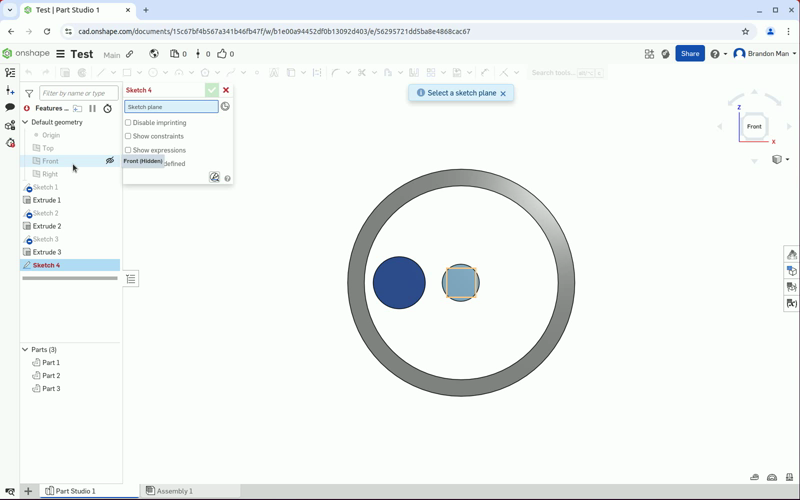
click(73, 163)
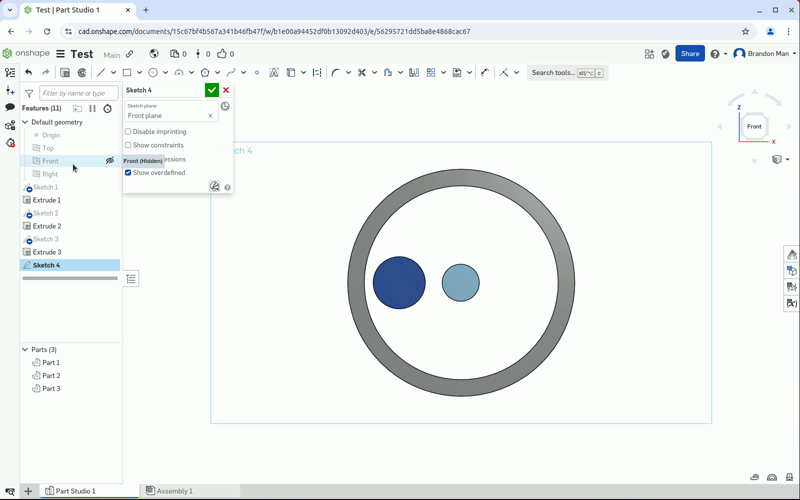
mouse_move(73, 352)
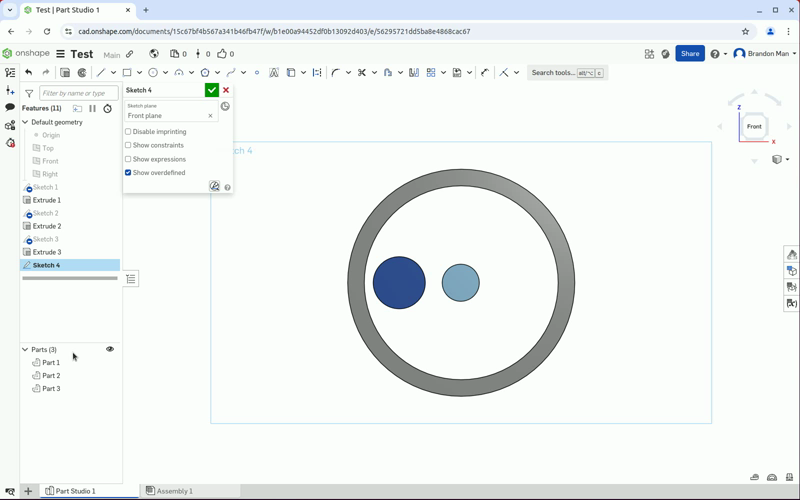
key(y)
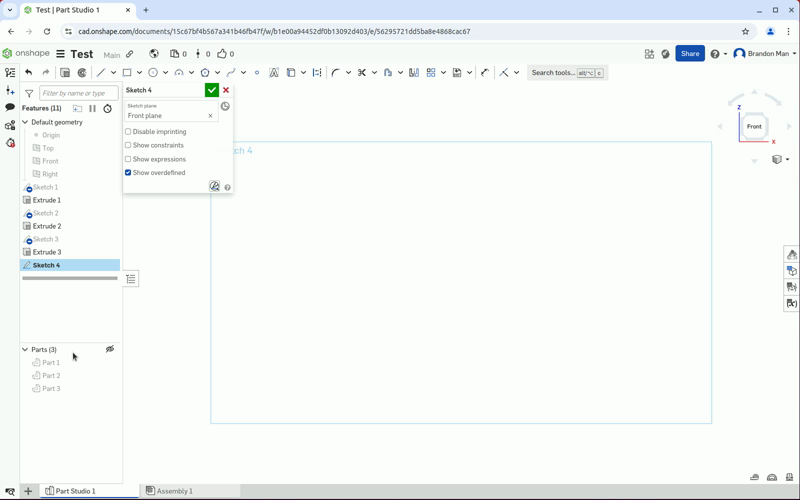
key(c)
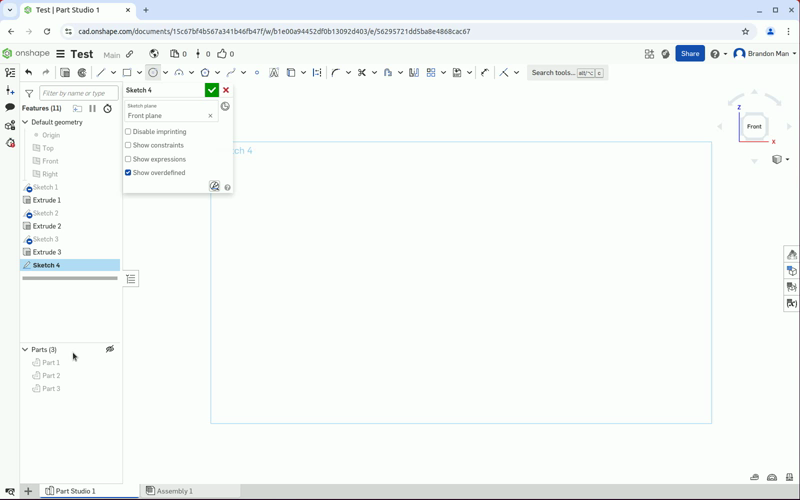
key_down(shift)
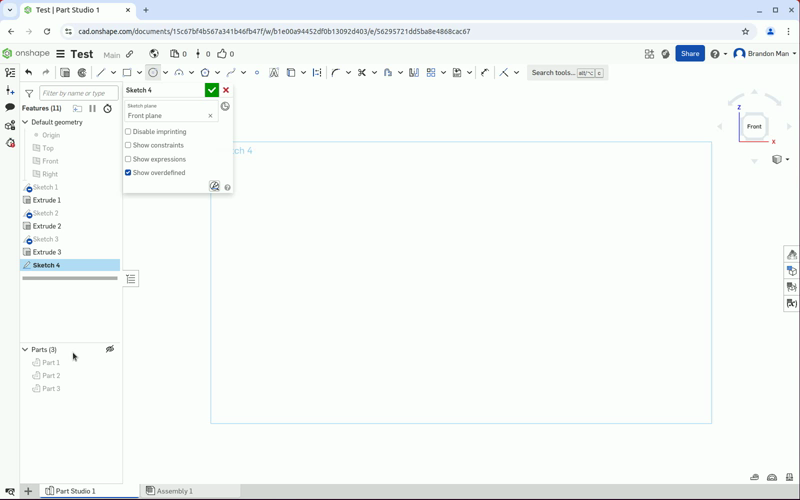
mouse_move(461, 224)
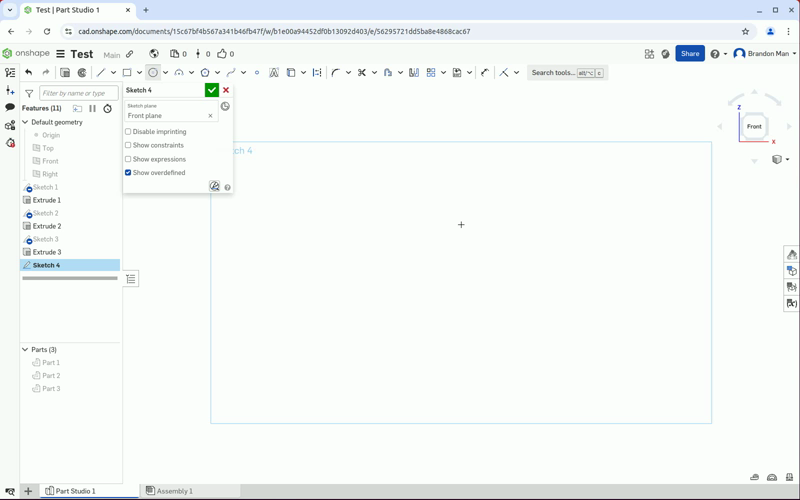
click(461, 224)
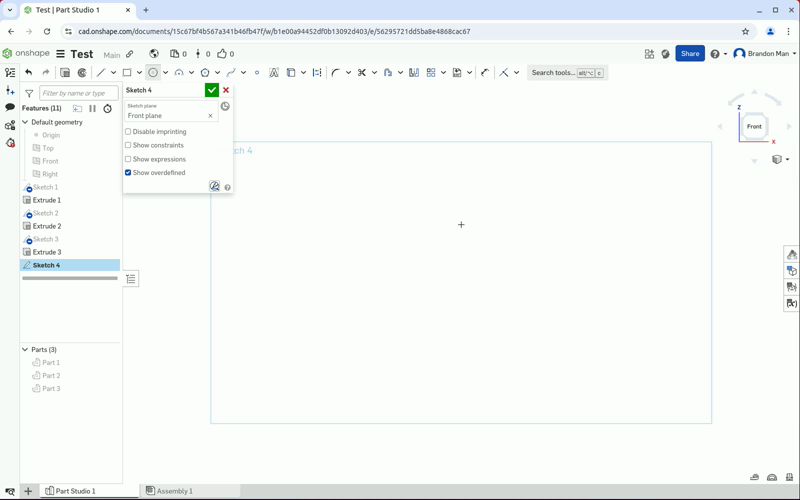
key_up(shift)
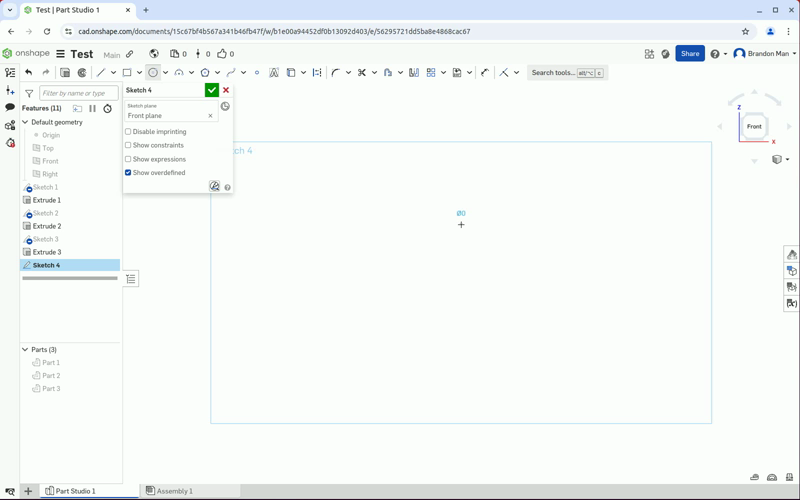
mouse_move(487, 224)
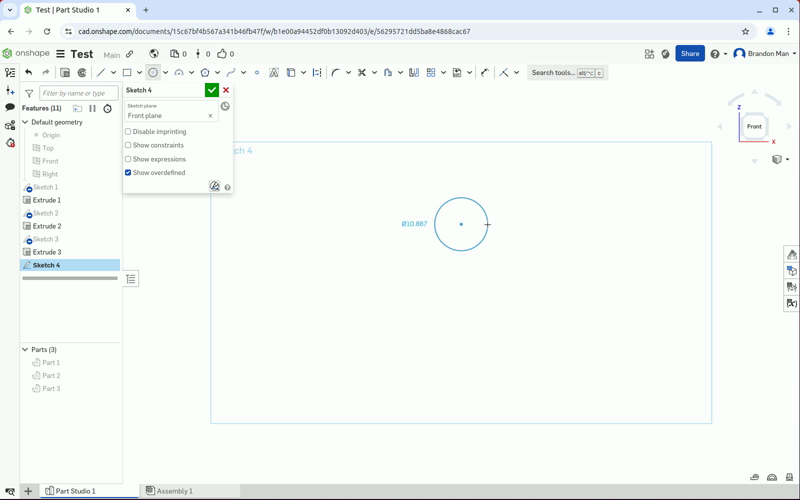
click(487, 224)
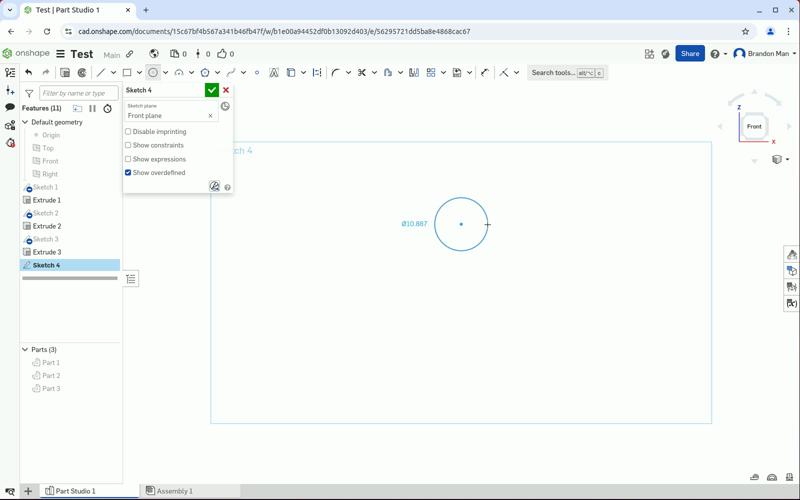
key(esc)
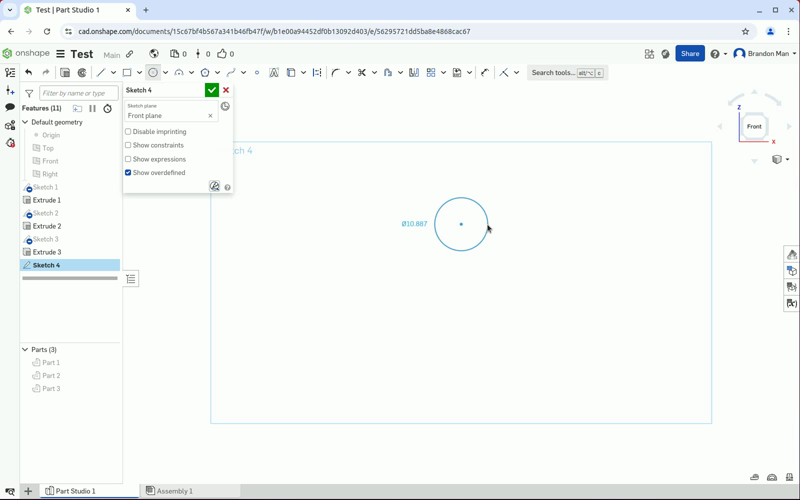
mouse_move(446, 211)
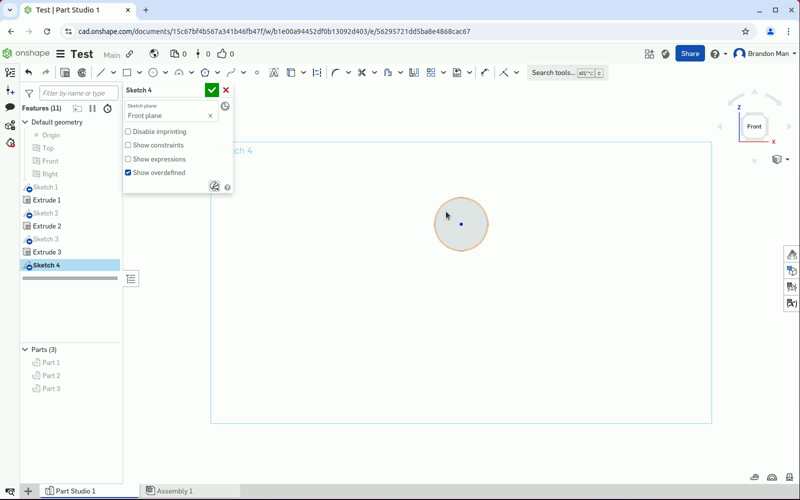
click(446, 211)
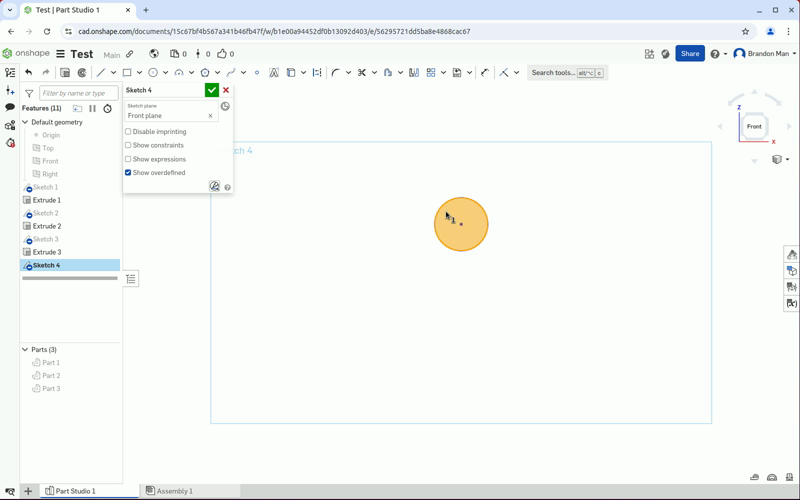
mouse_move(73, 352)
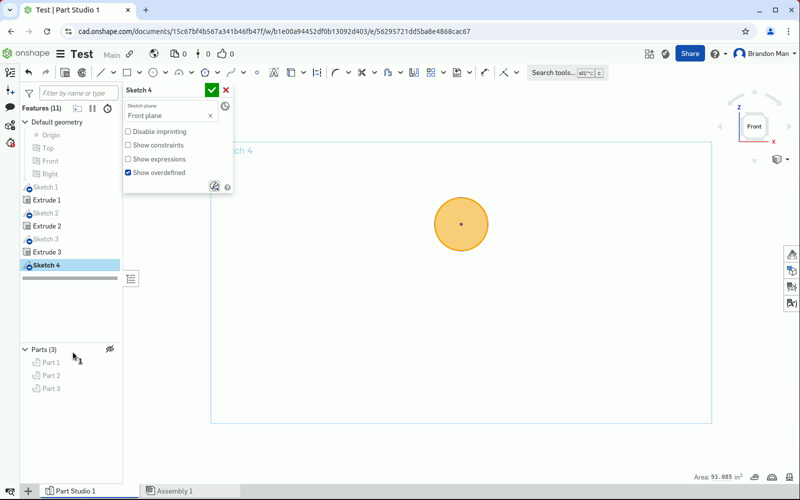
key(shift+y)
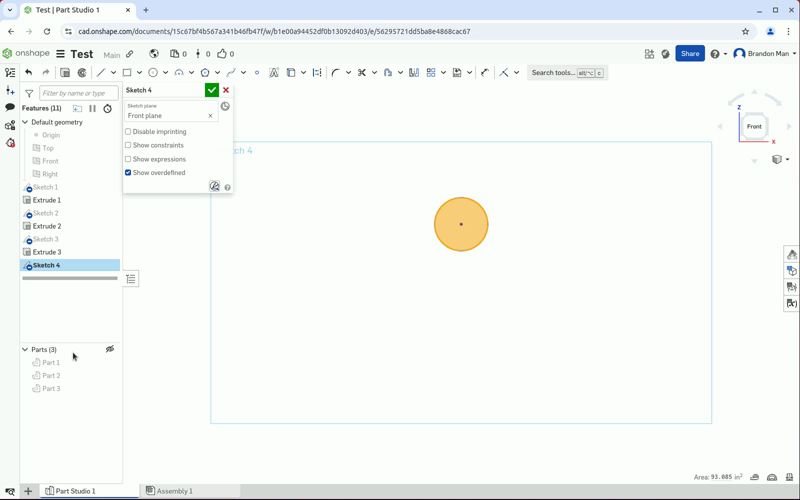
key(shift+e)
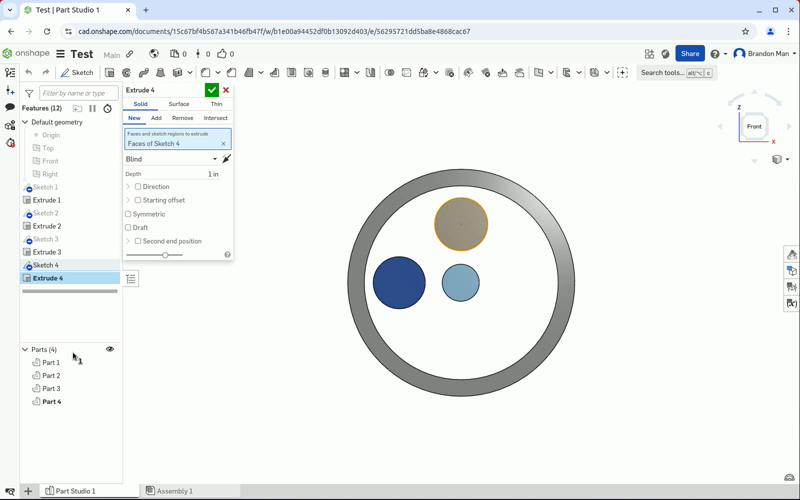
mouse_move(143, 106)
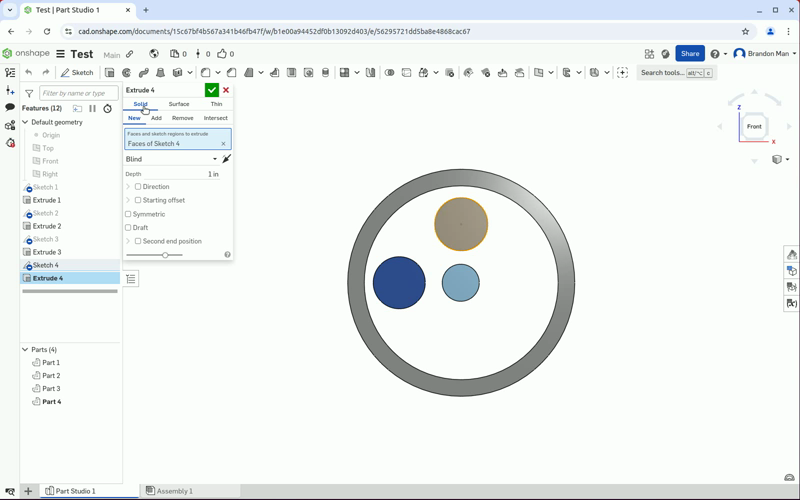
click(143, 106)
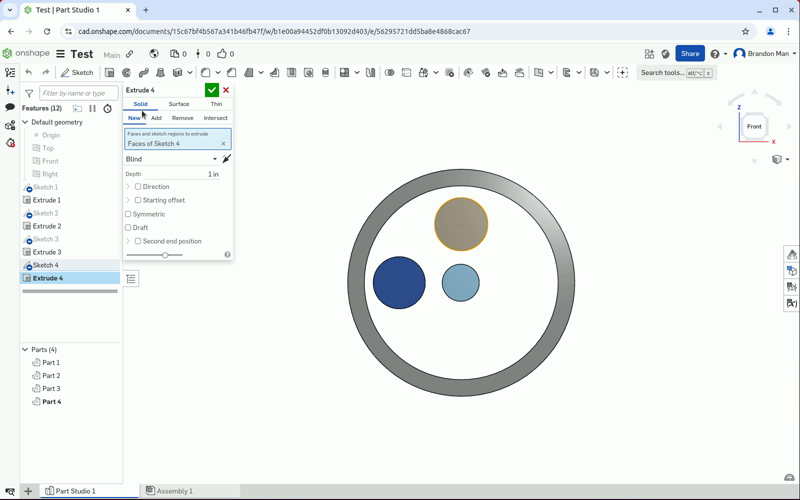
mouse_move(137, 120)
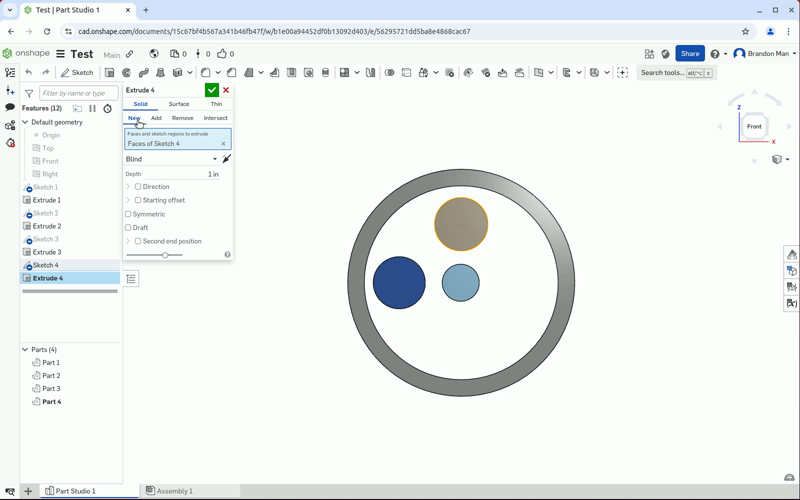
click(137, 120)
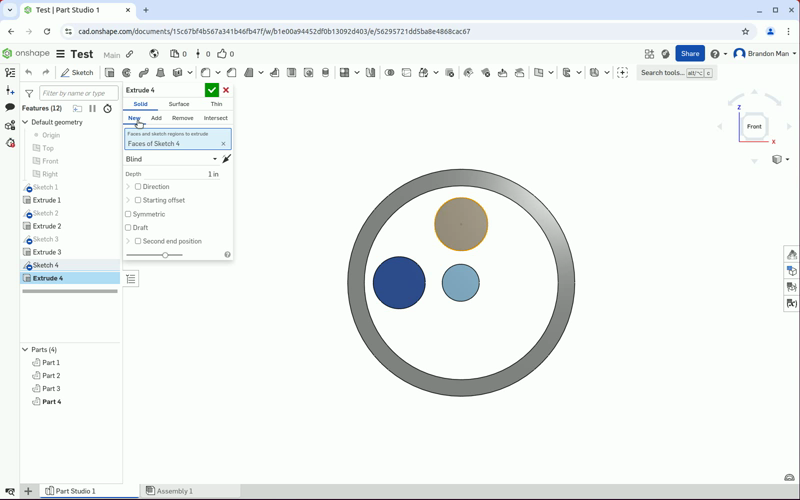
key(tab, 4)
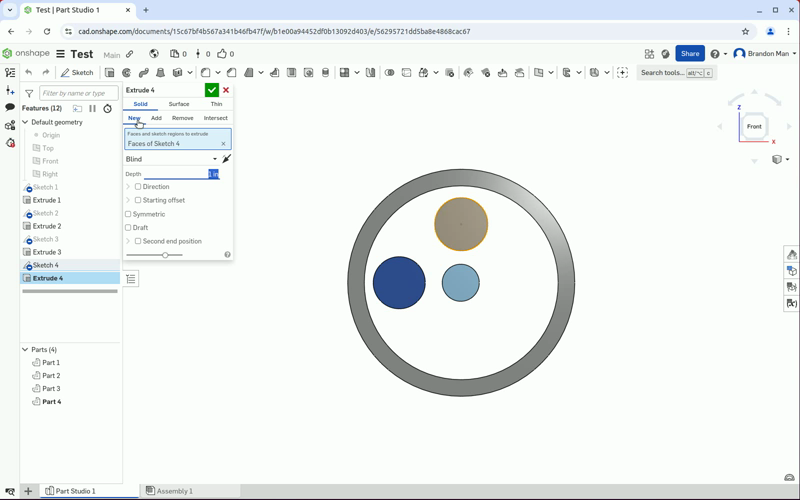
text(9.869)
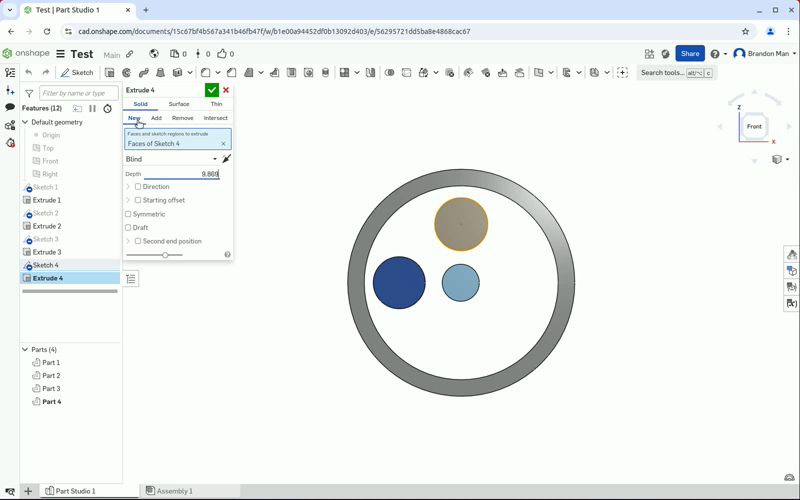
key(enter)
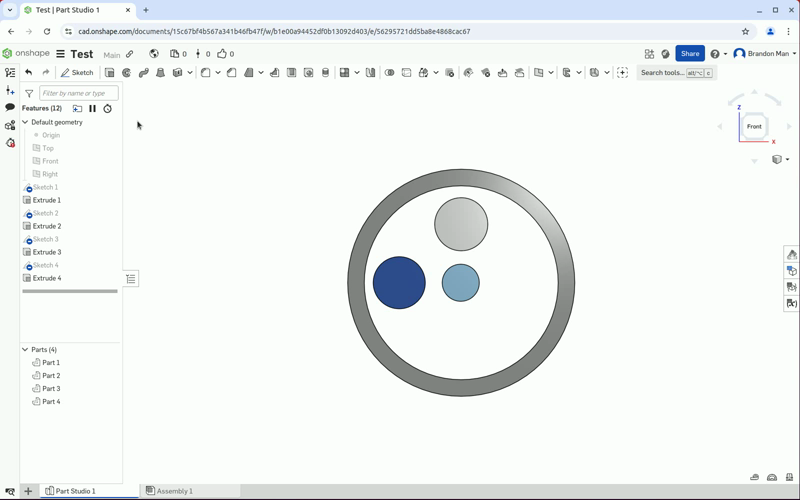
key(shift+h)
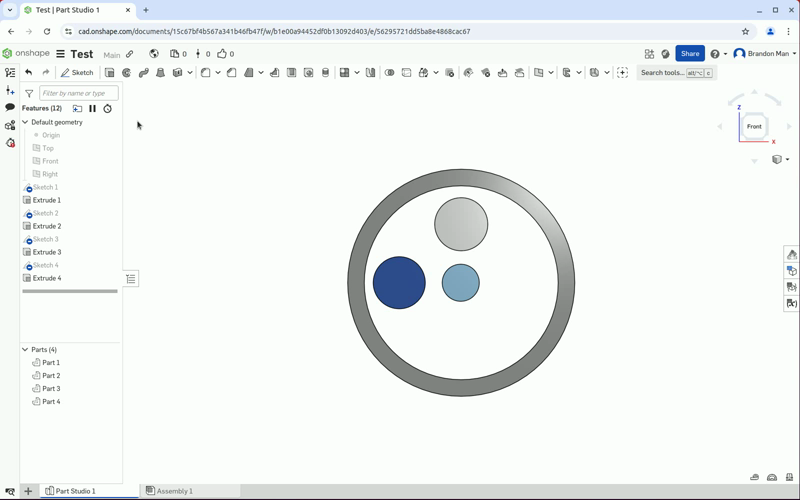
key(shift+h)
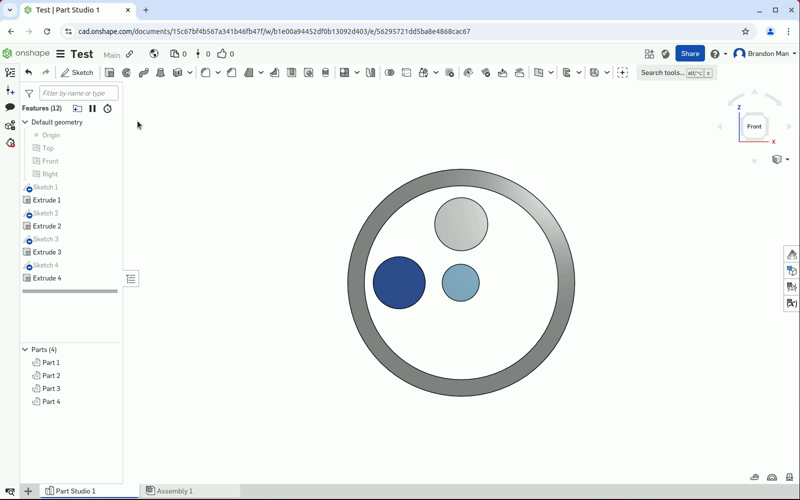
mouse_move(73, 189)
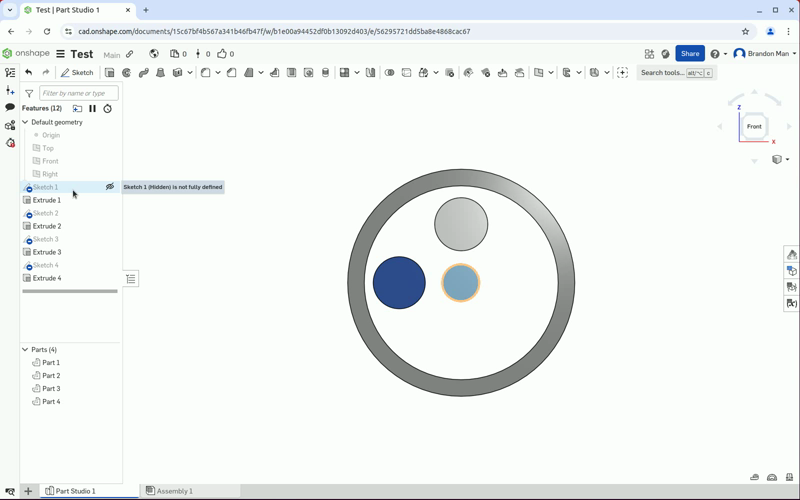
click(73, 189)
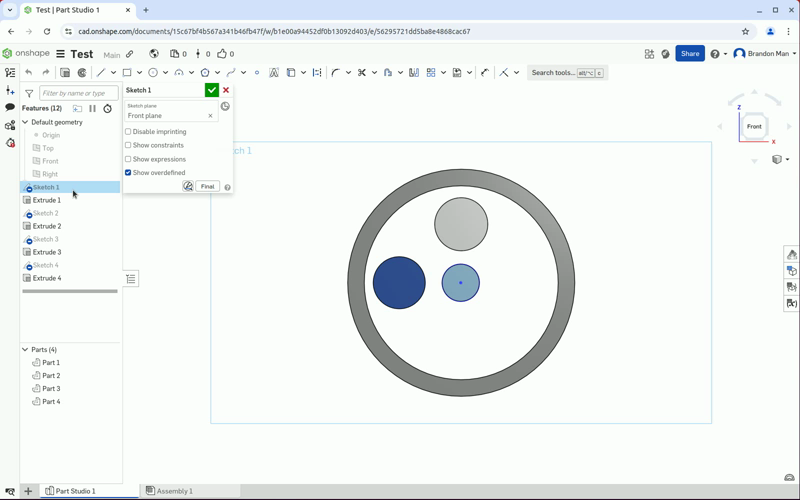
mouse_move(229, 92)
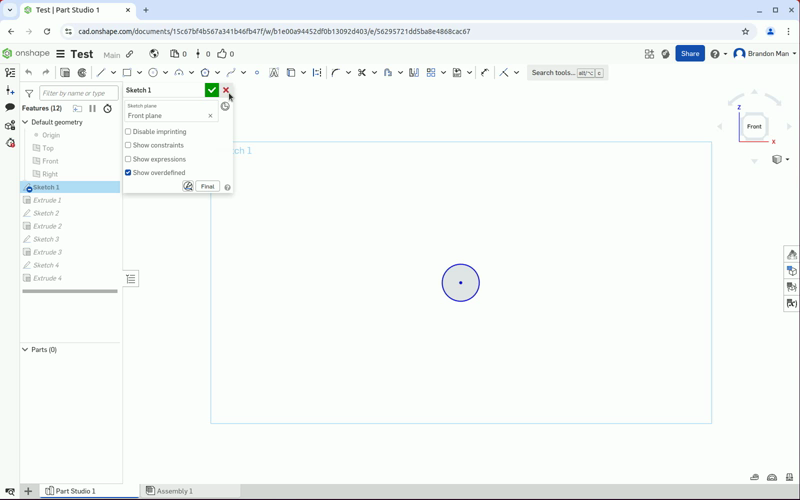
click(229, 92)
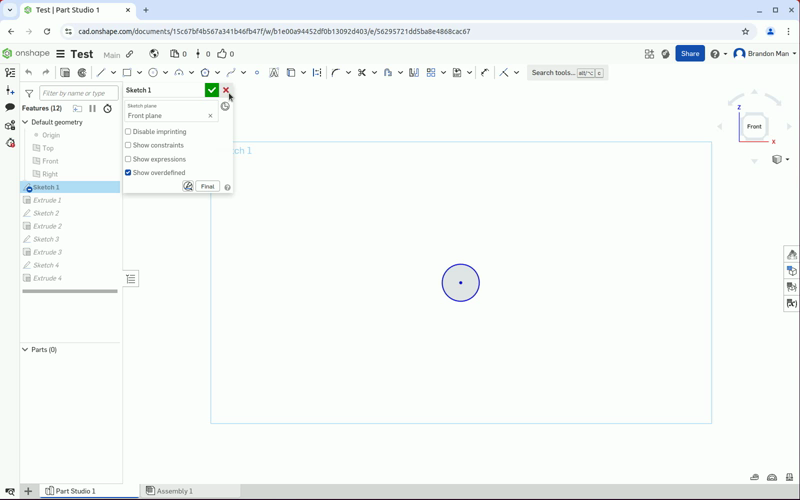
key(shift+s)
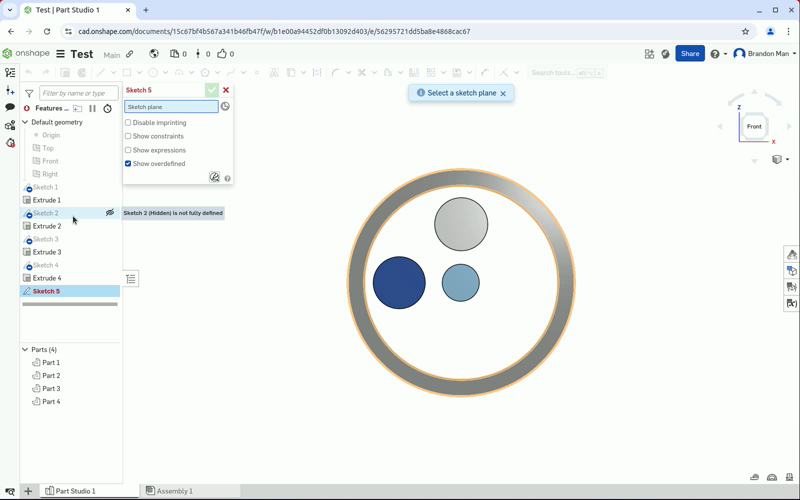
scroll(3)
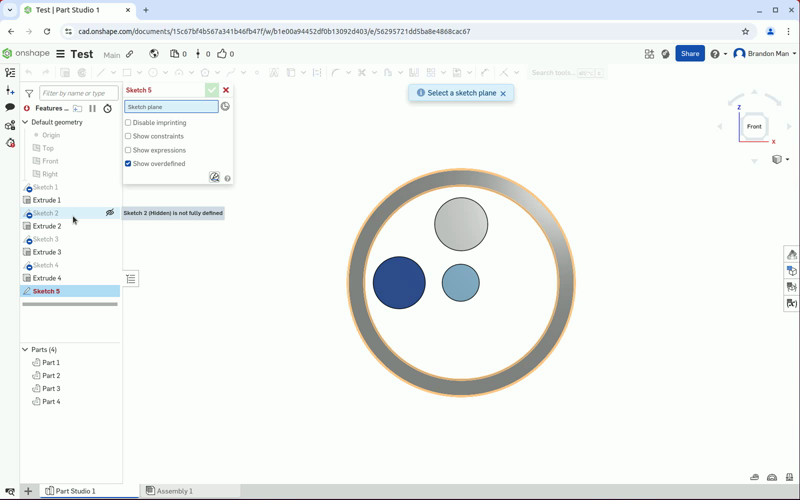
mouse_move(73, 163)
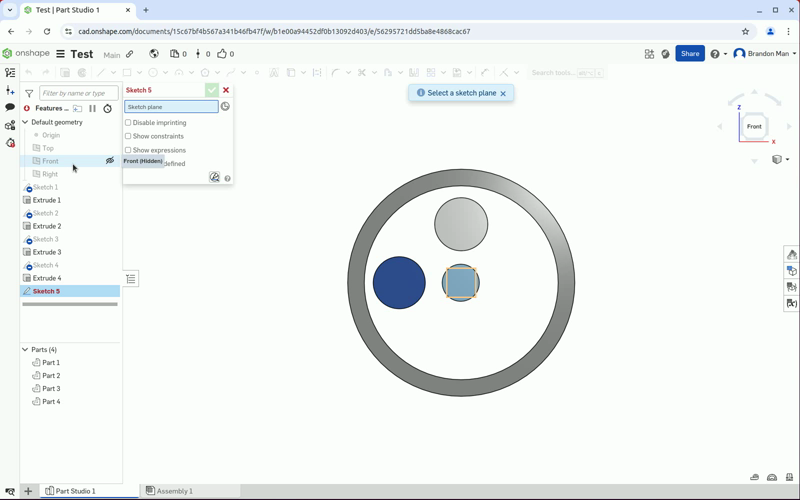
click(73, 163)
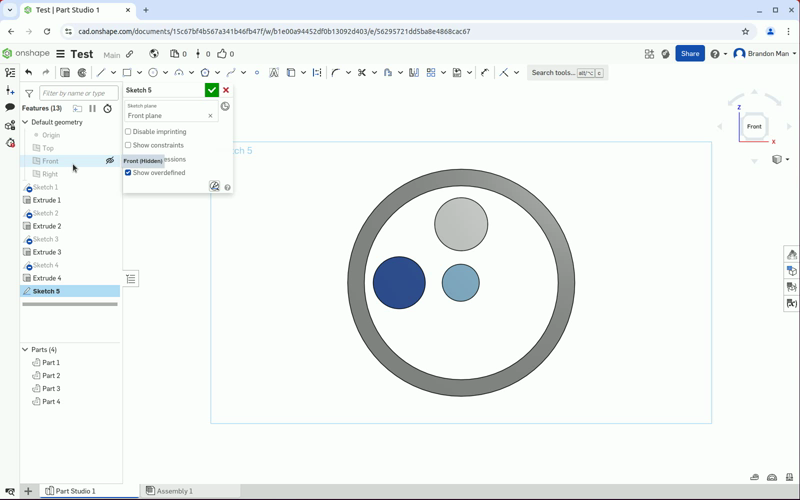
mouse_move(73, 352)
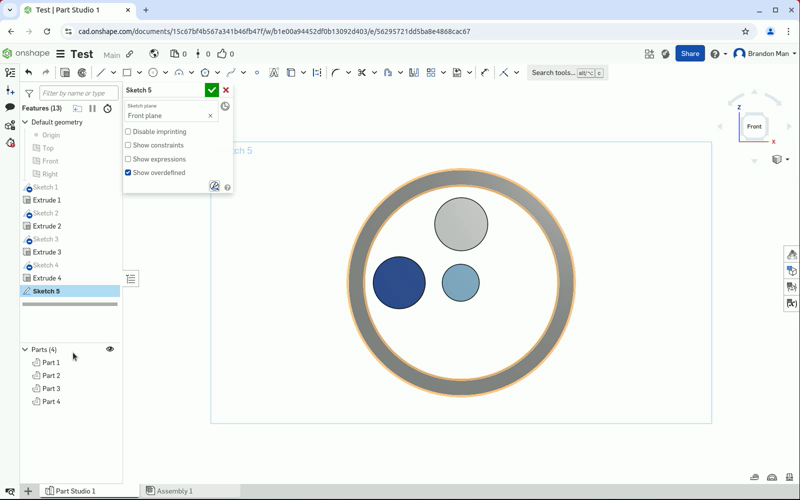
key(y)
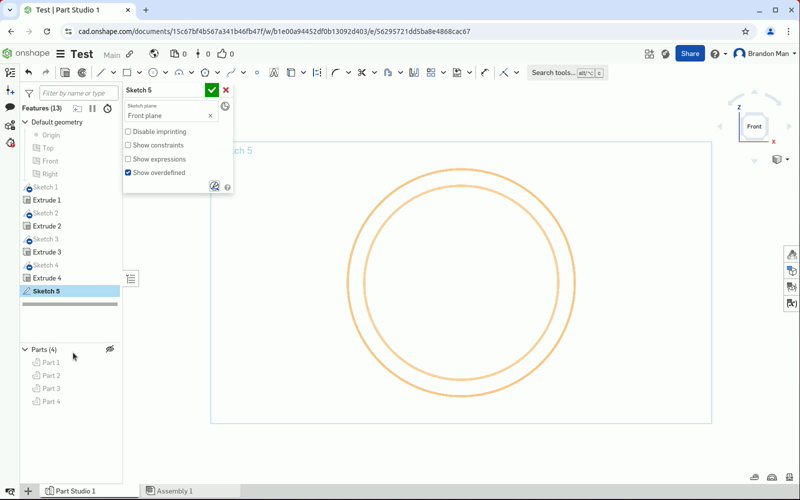
key(c)
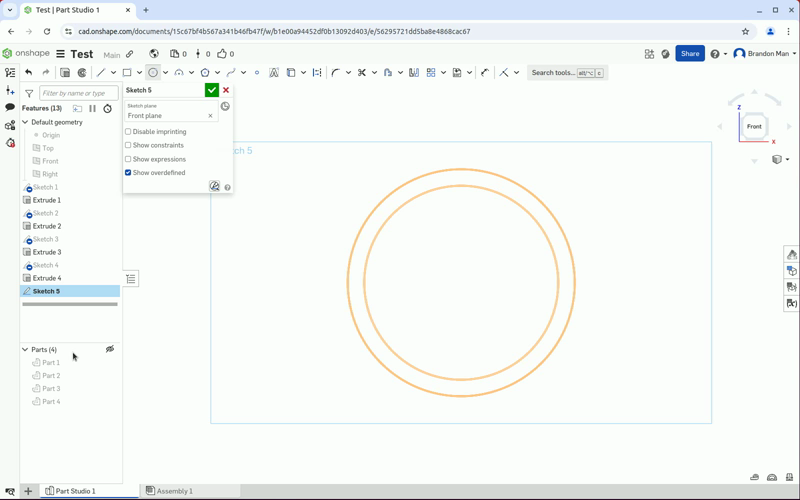
key_down(shift)
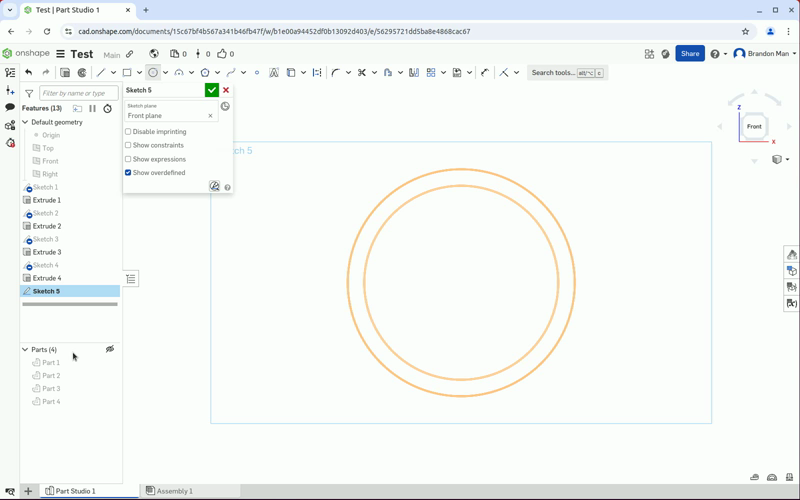
mouse_move(521, 282)
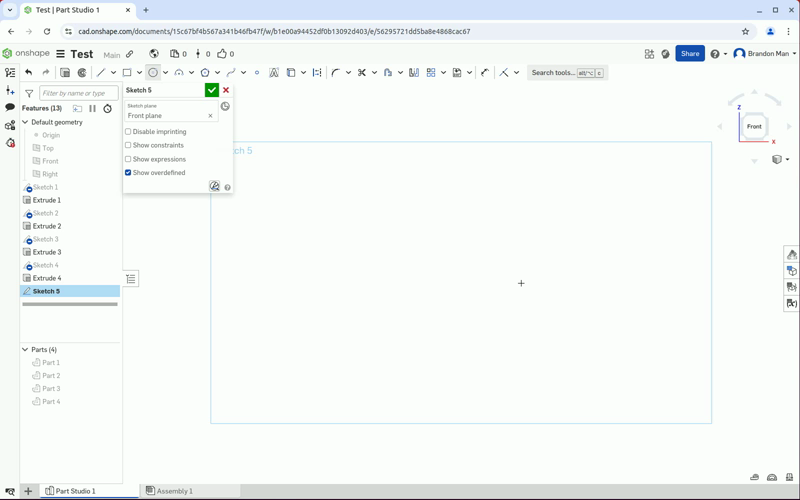
click(521, 282)
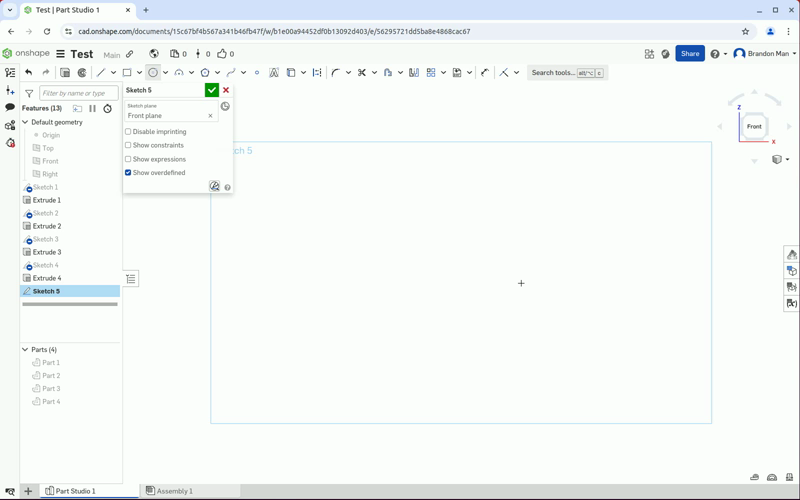
key_up(shift)
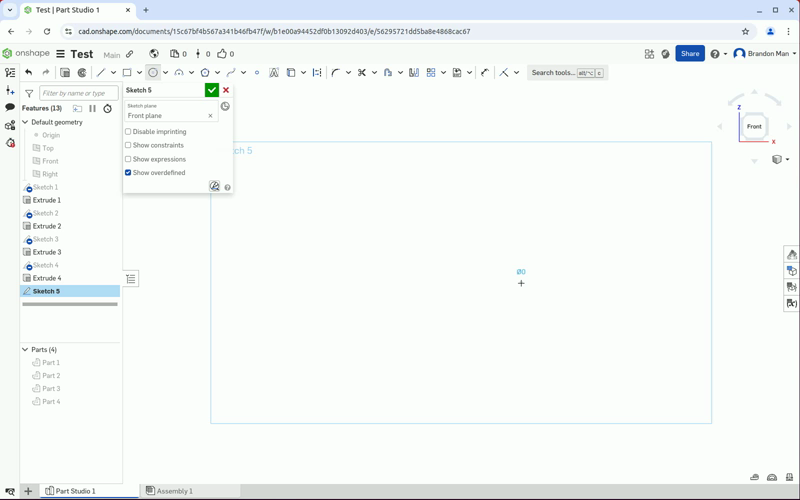
mouse_move(546, 282)
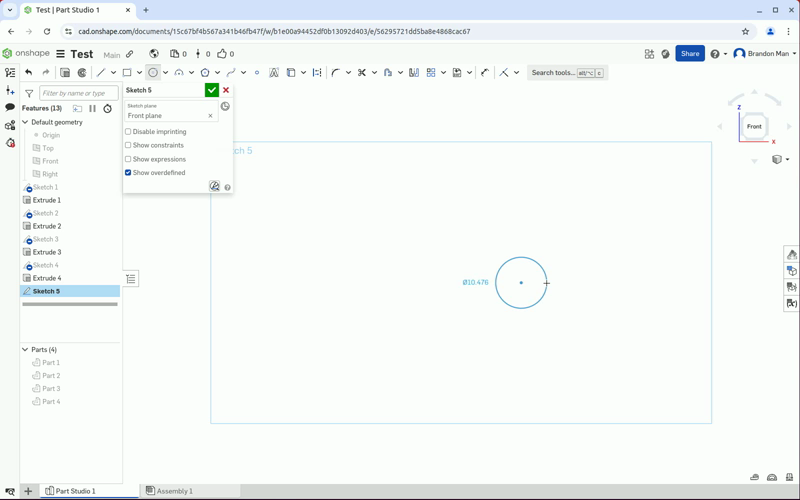
click(546, 282)
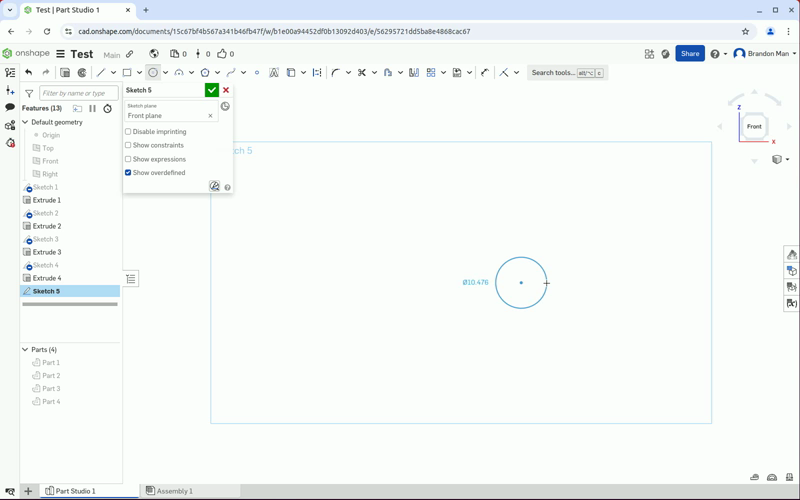
key(esc)
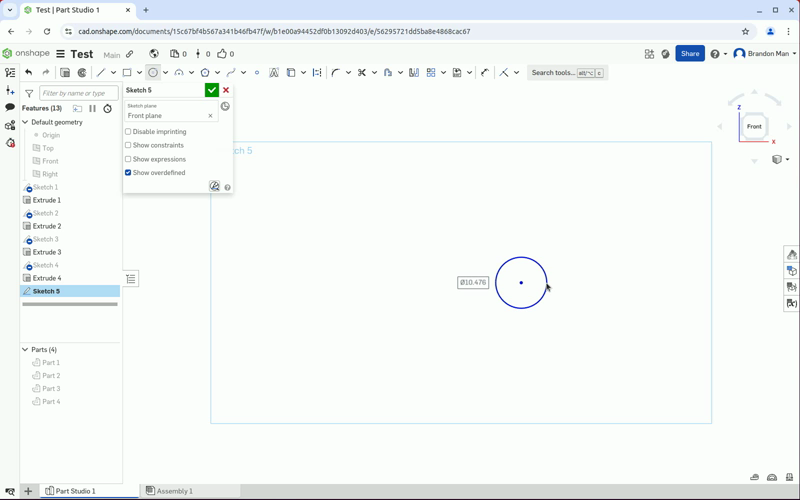
mouse_move(535, 278)
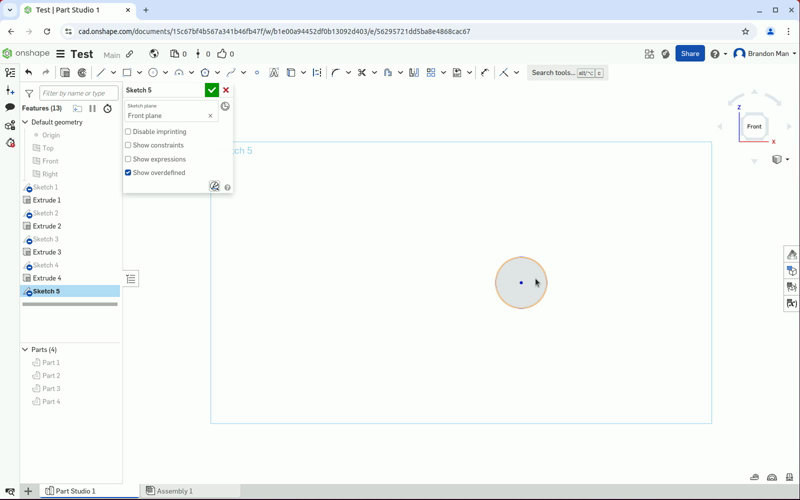
click(535, 278)
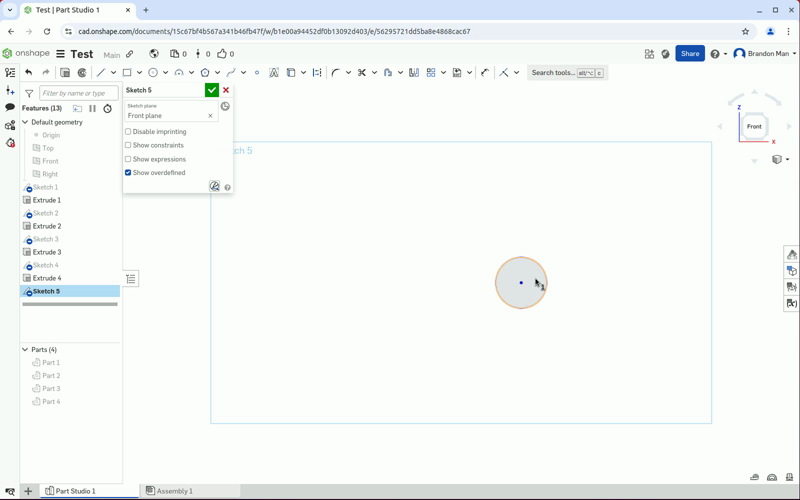
mouse_move(73, 352)
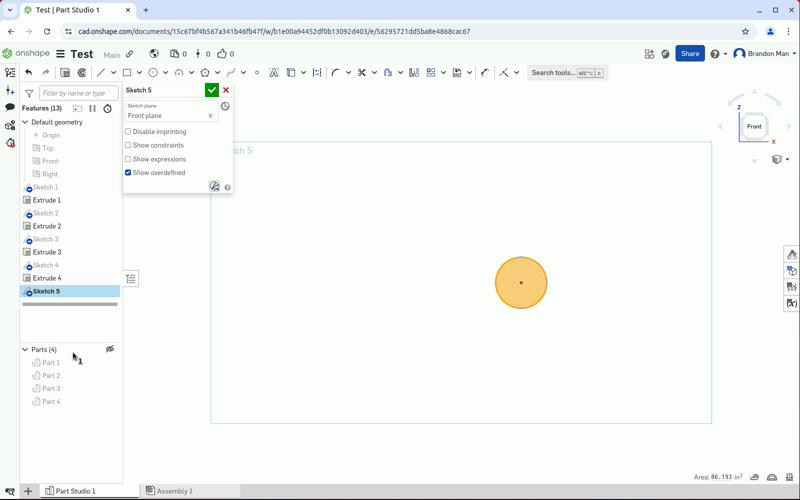
key(shift+y)
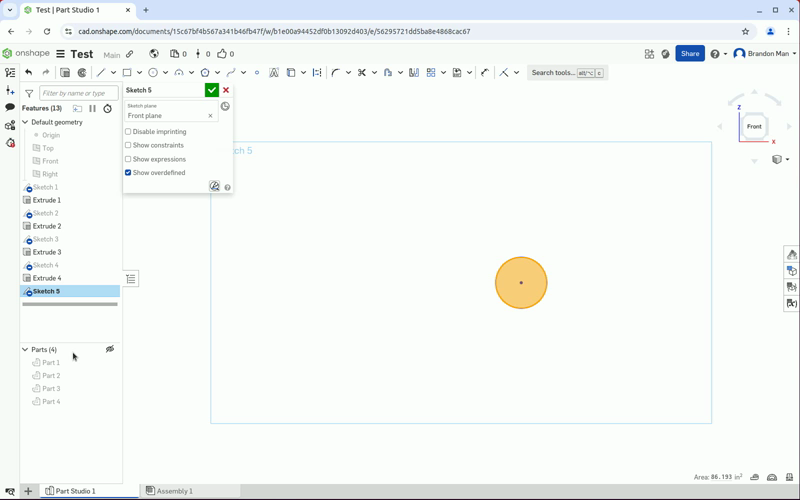
key(shift+e)
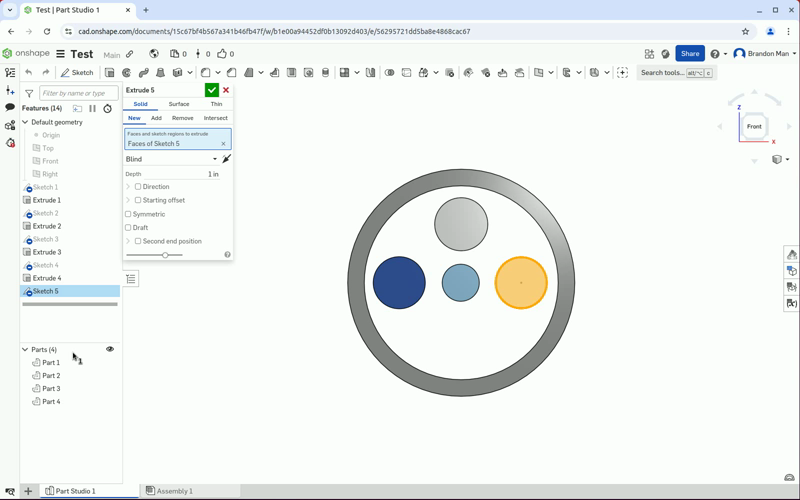
mouse_move(143, 106)
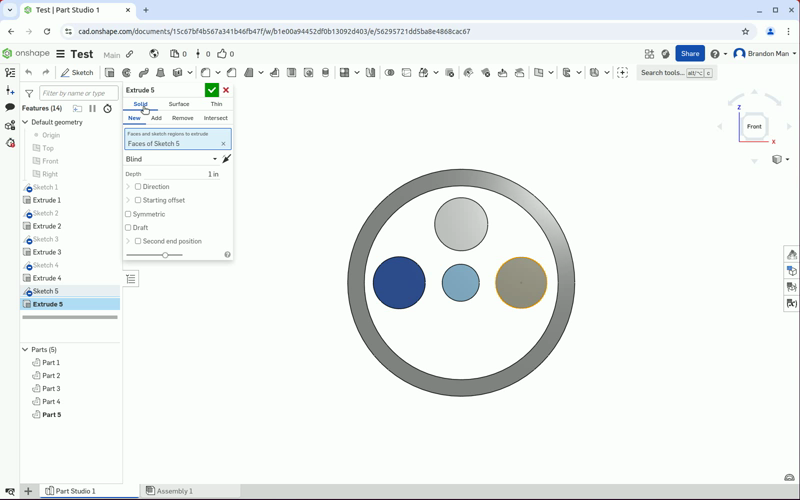
click(143, 106)
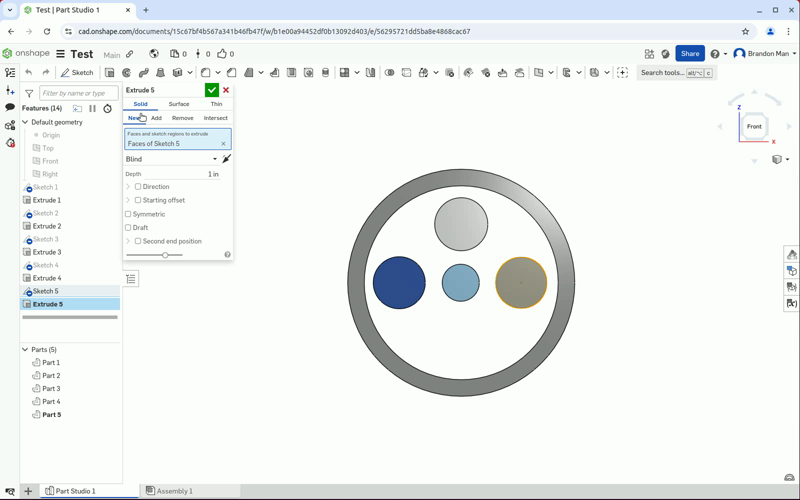
mouse_move(137, 120)
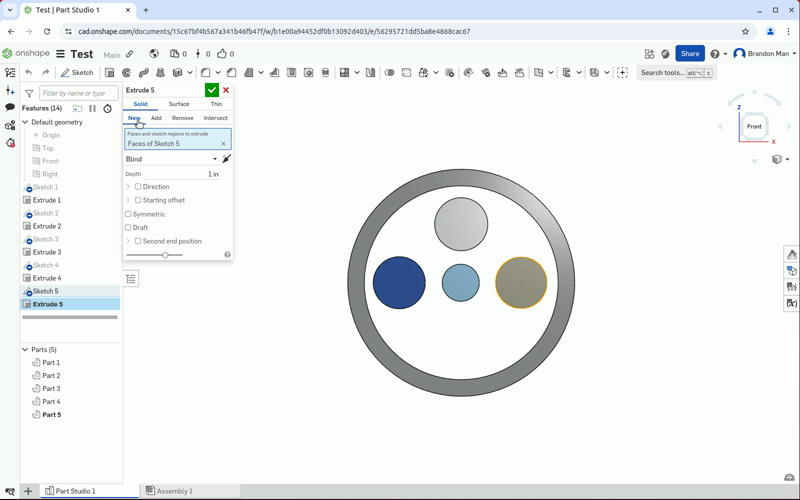
click(137, 120)
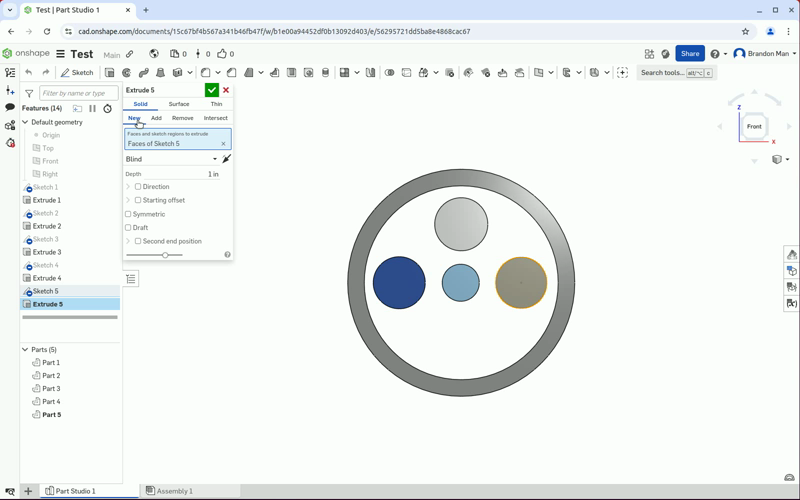
key(tab, 4)
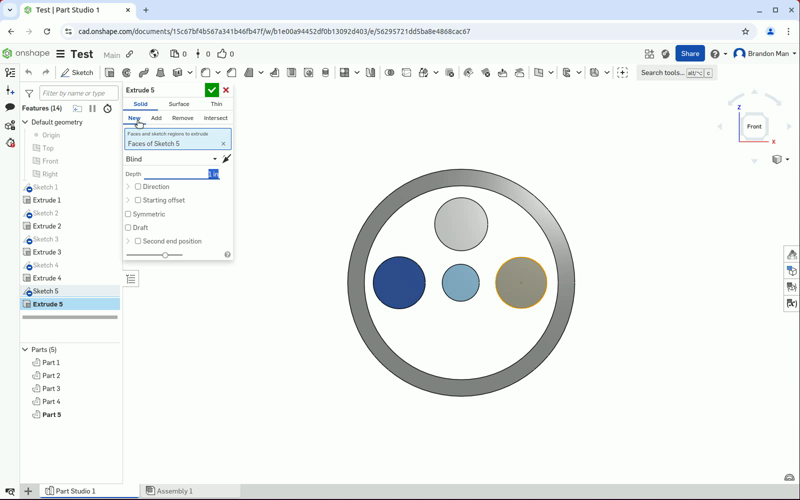
text(9.869)
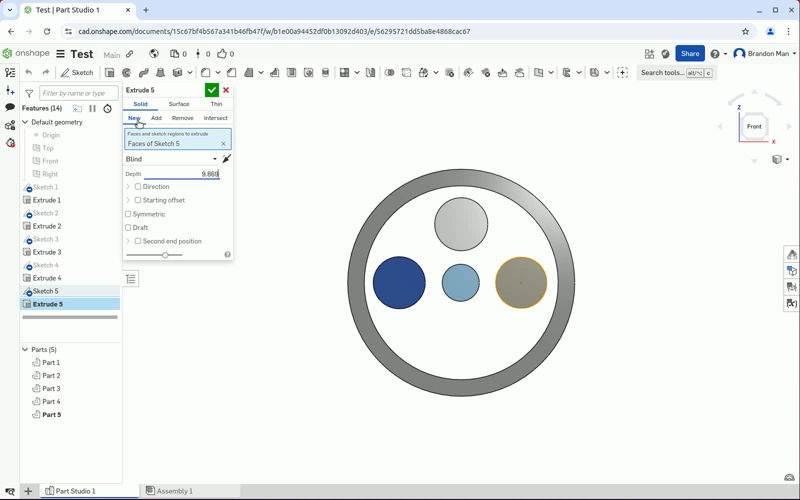
key(enter)
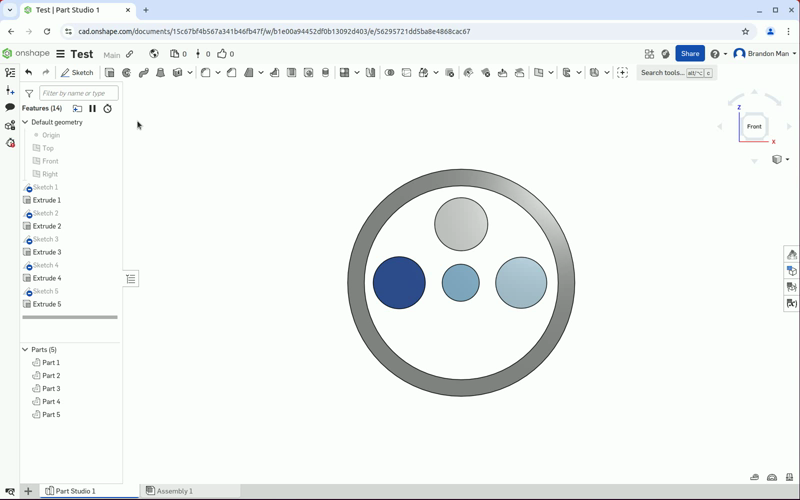
key(shift+h)
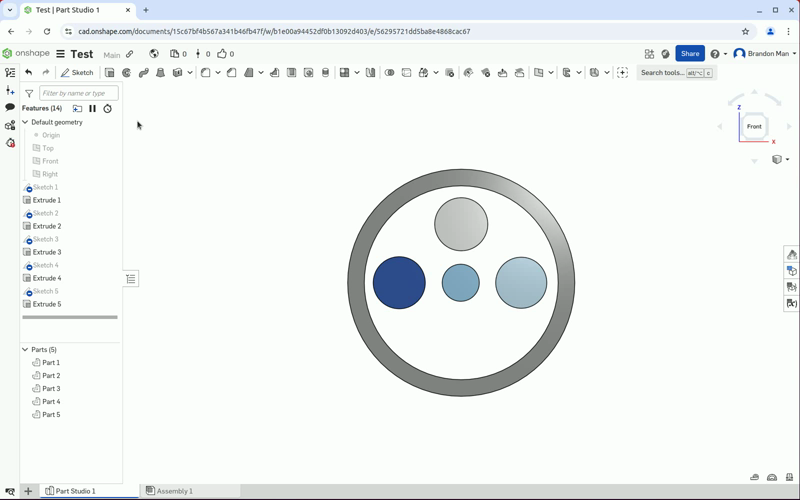
key(shift+h)
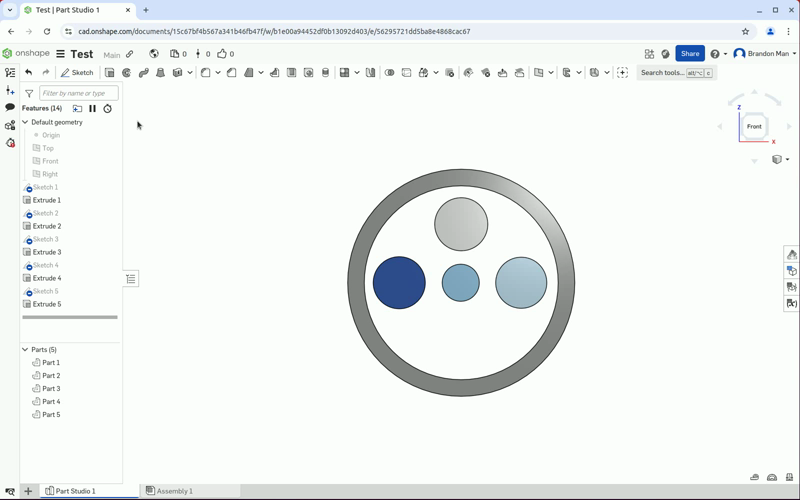
mouse_move(73, 189)
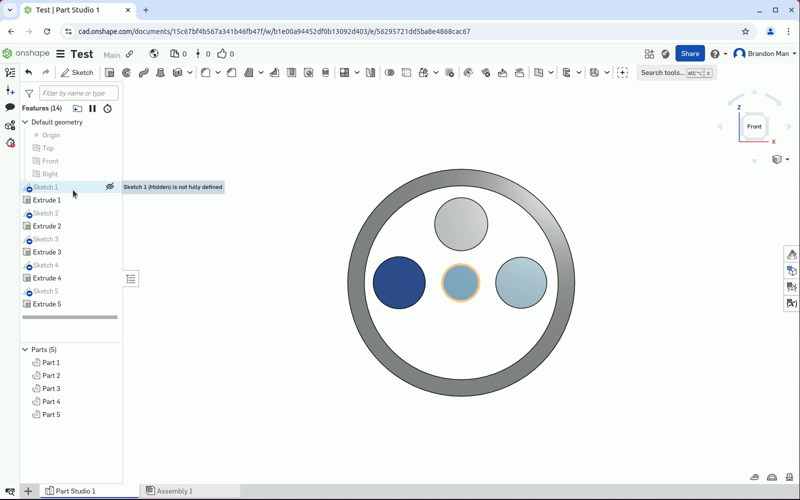
click(73, 189)
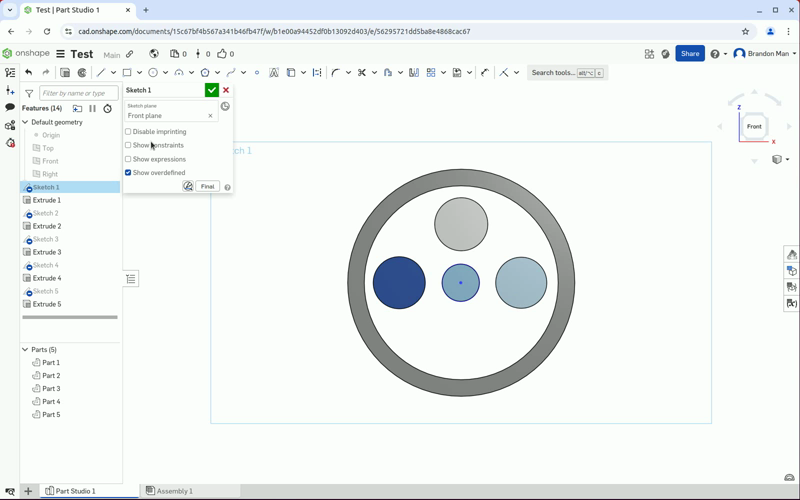
mouse_move(229, 92)
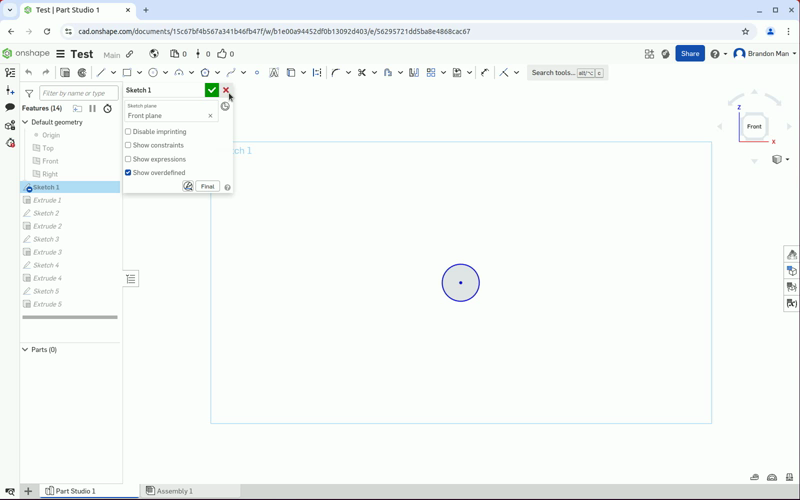
click(229, 92)
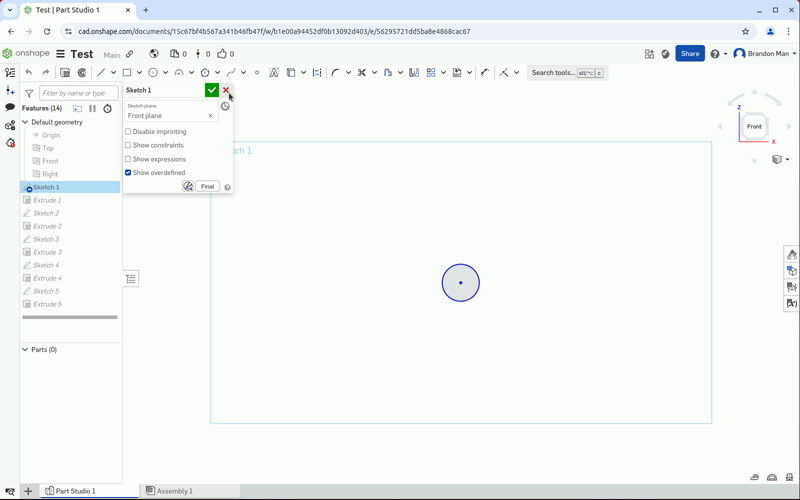
key(shift+s)
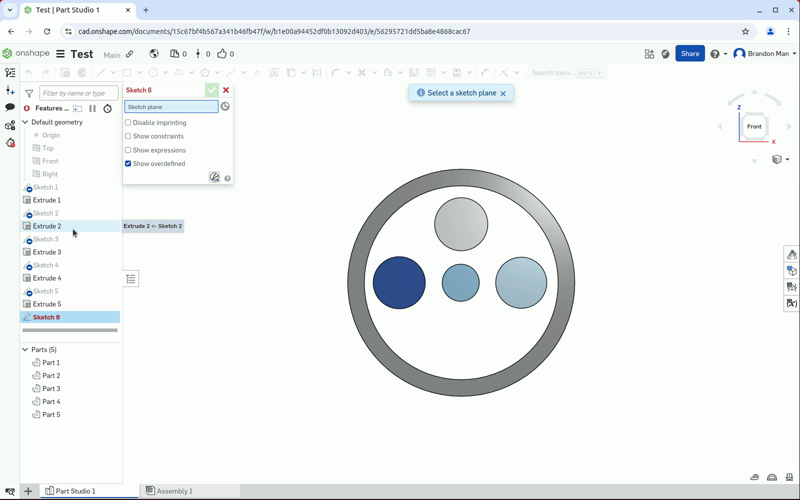
scroll(3)
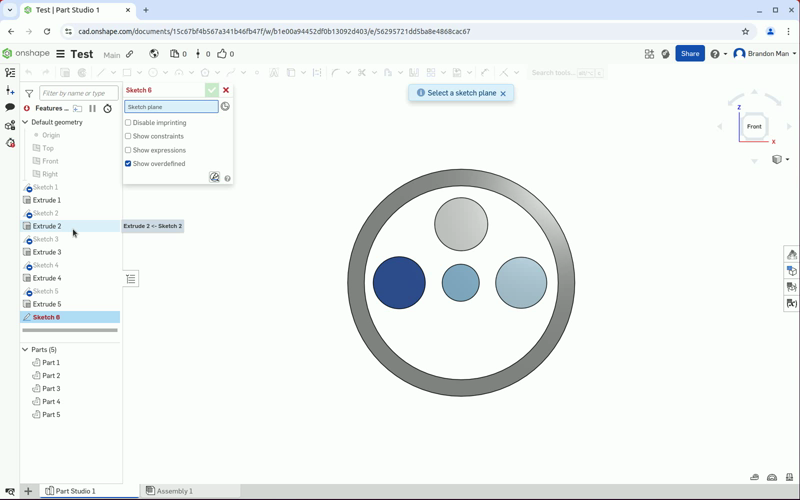
mouse_move(73, 163)
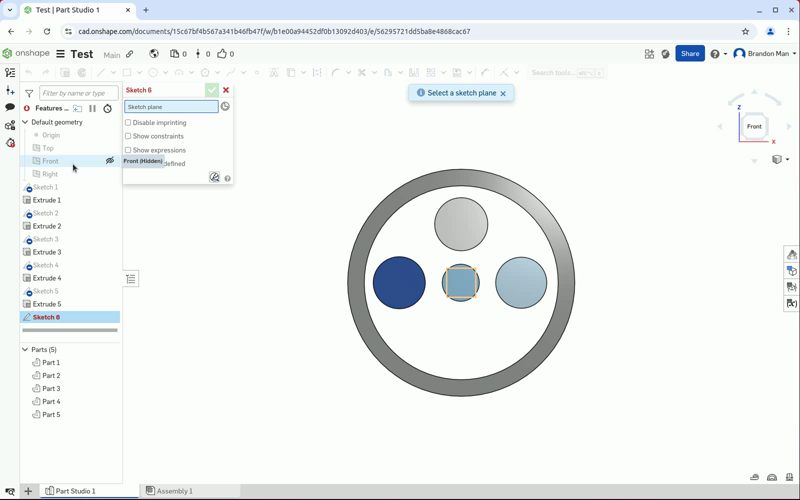
click(73, 163)
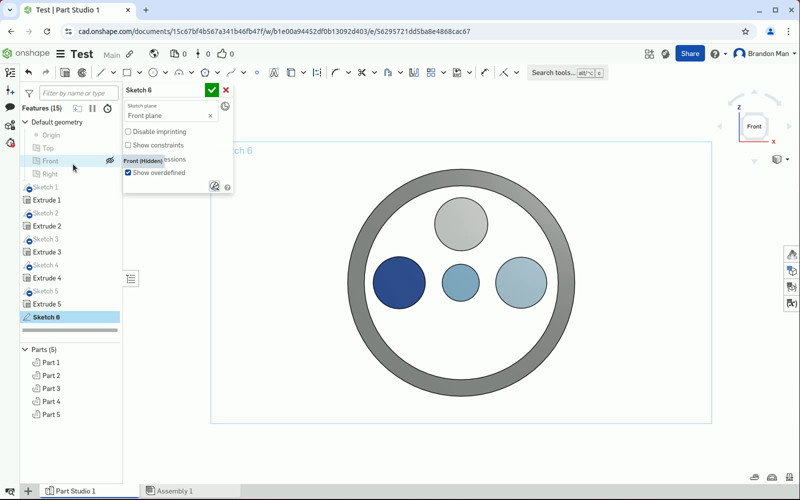
mouse_move(73, 352)
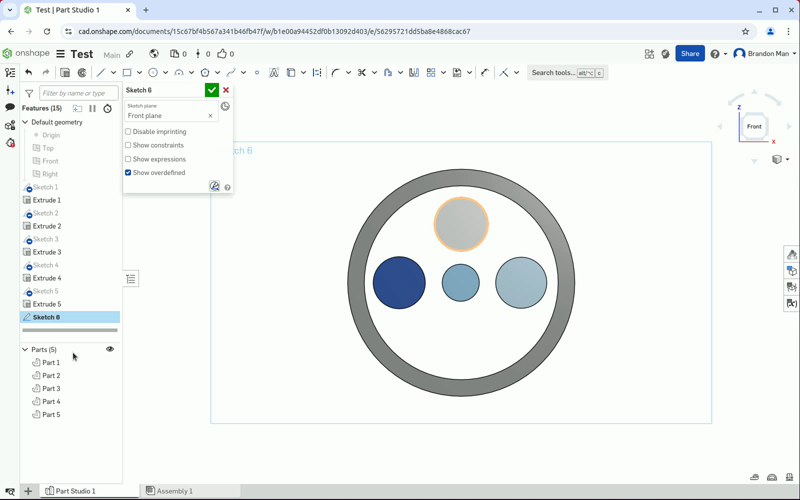
key(y)
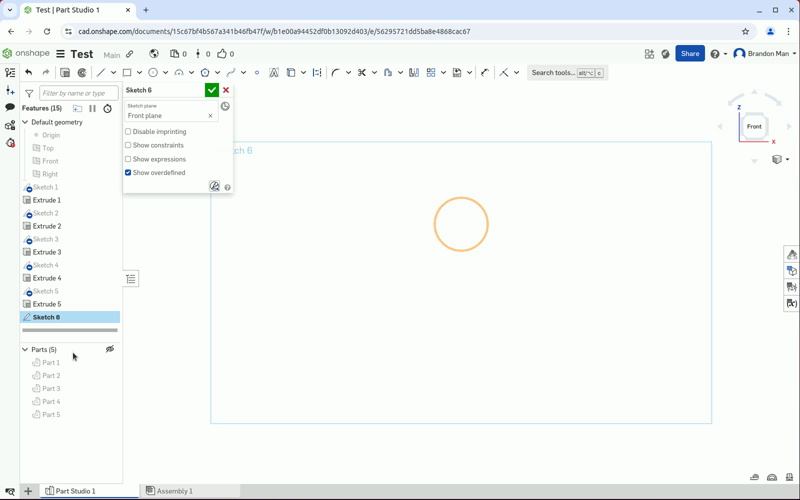
key(c)
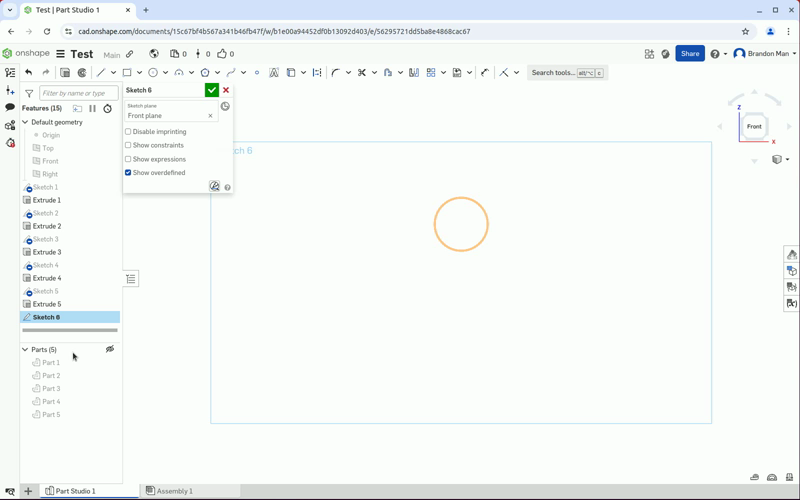
key_down(shift)
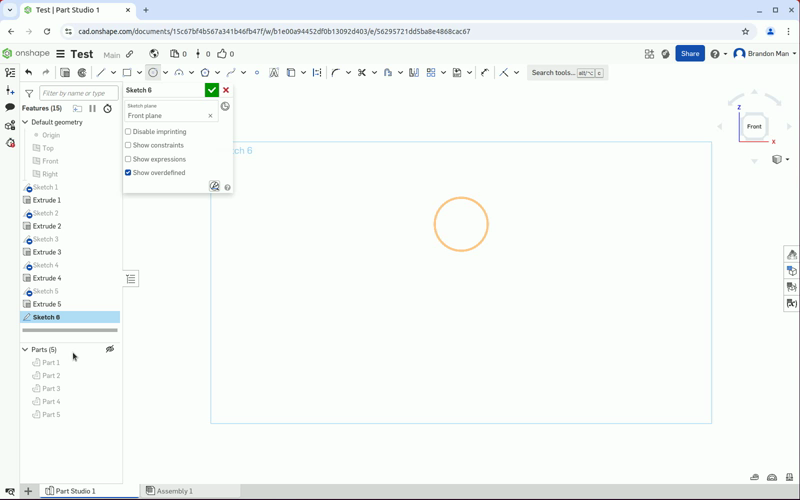
mouse_move(461, 342)
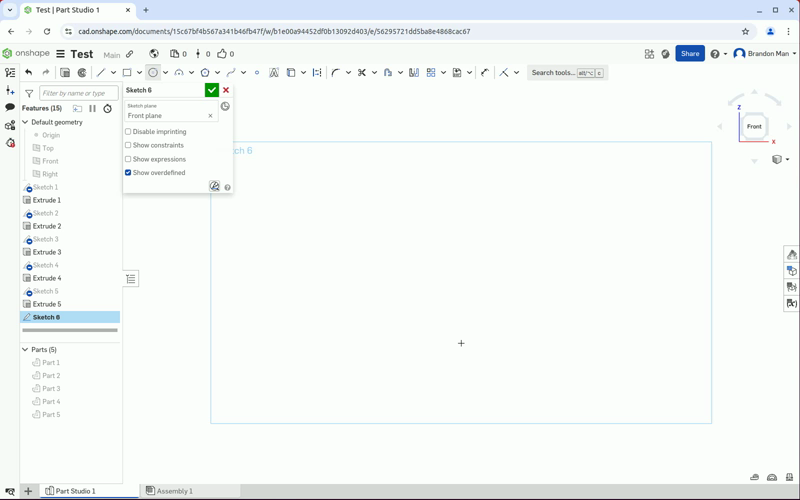
click(461, 342)
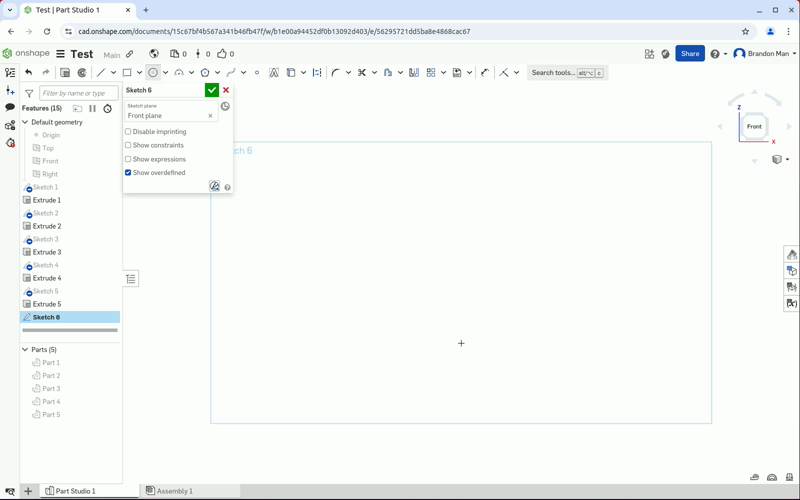
key_up(shift)
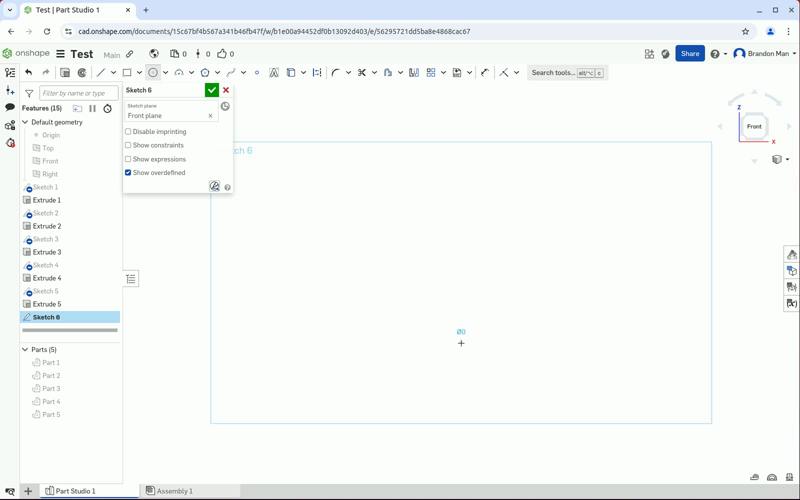
mouse_move(487, 342)
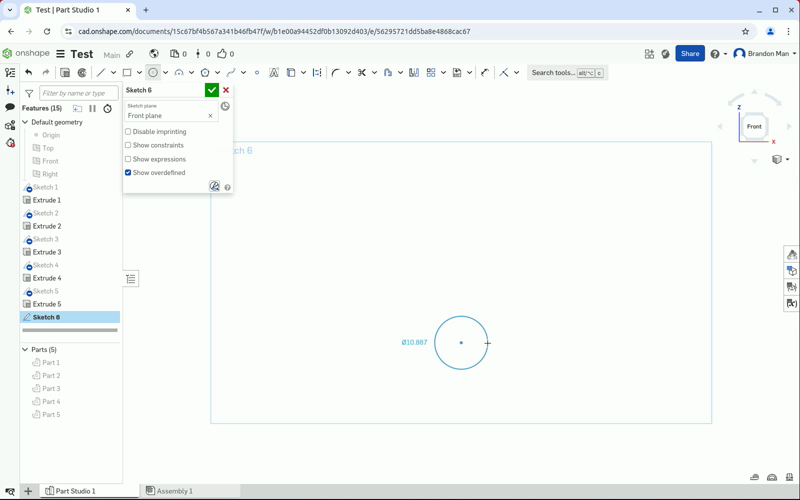
click(487, 342)
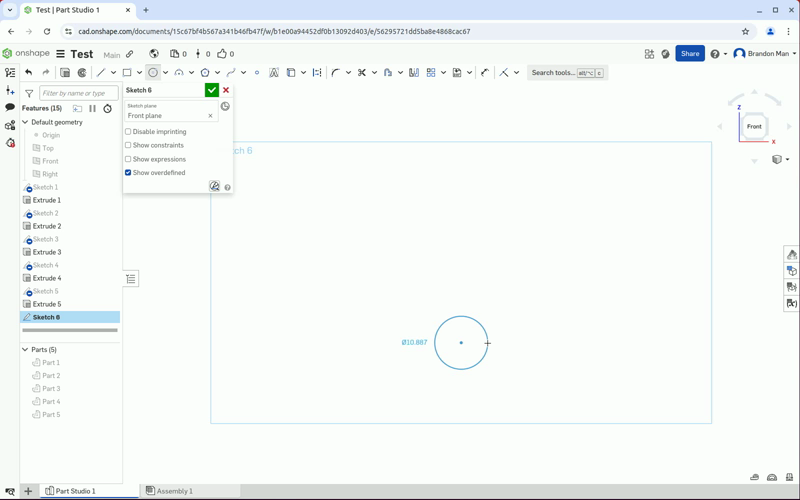
key(esc)
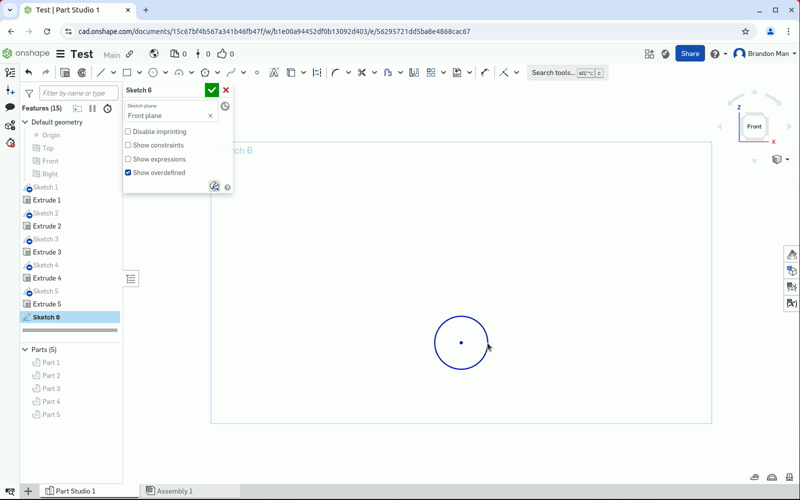
mouse_move(445, 359)
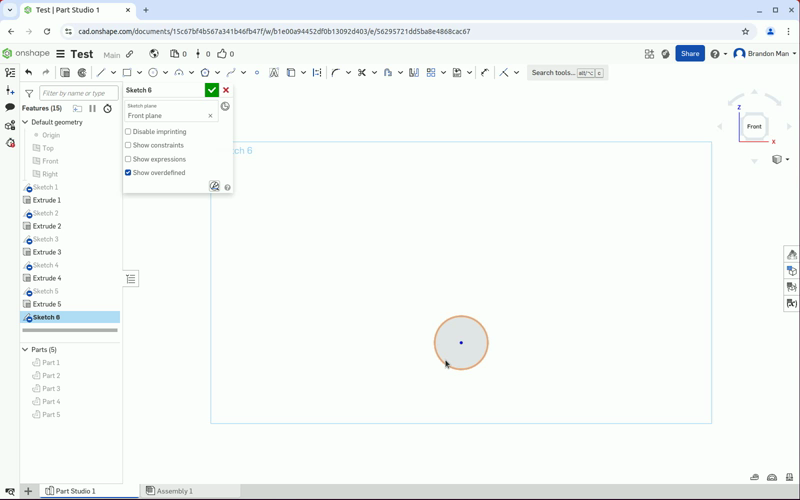
click(445, 359)
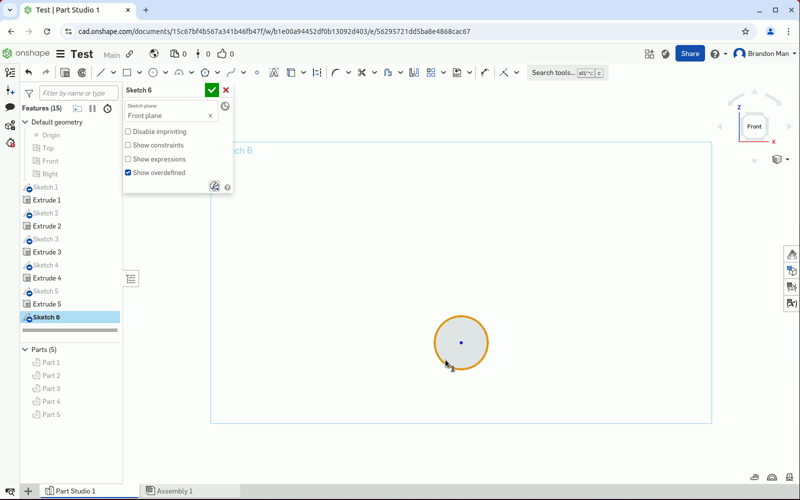
mouse_move(73, 352)
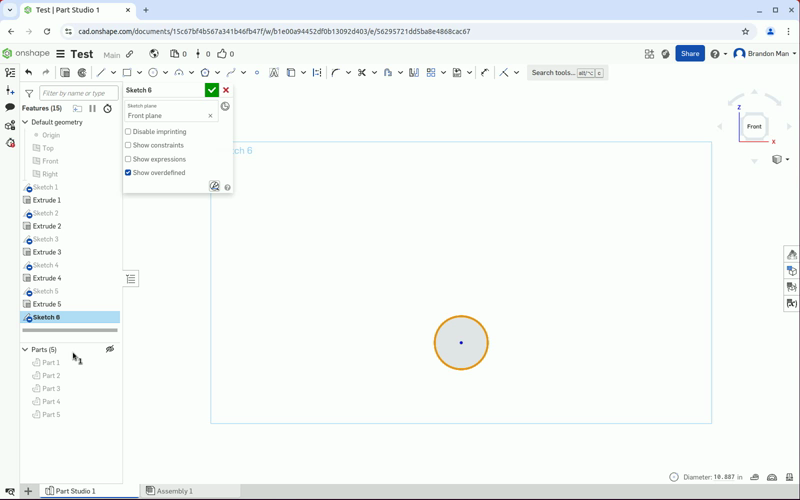
key(shift+y)
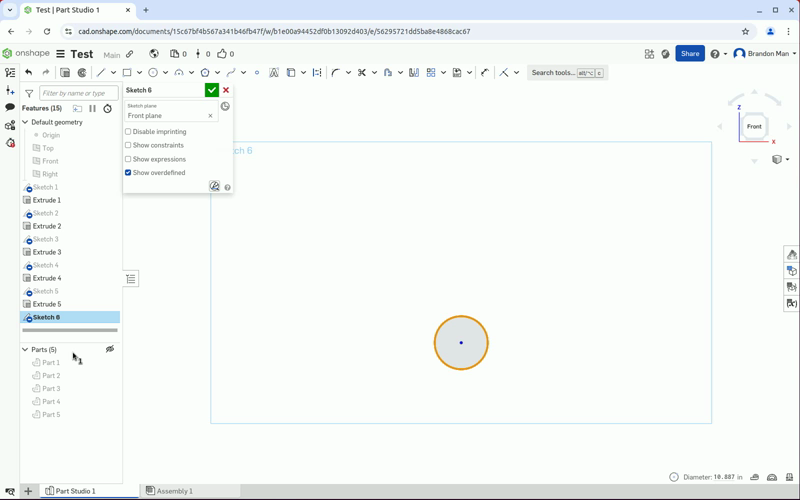
key(shift+e)
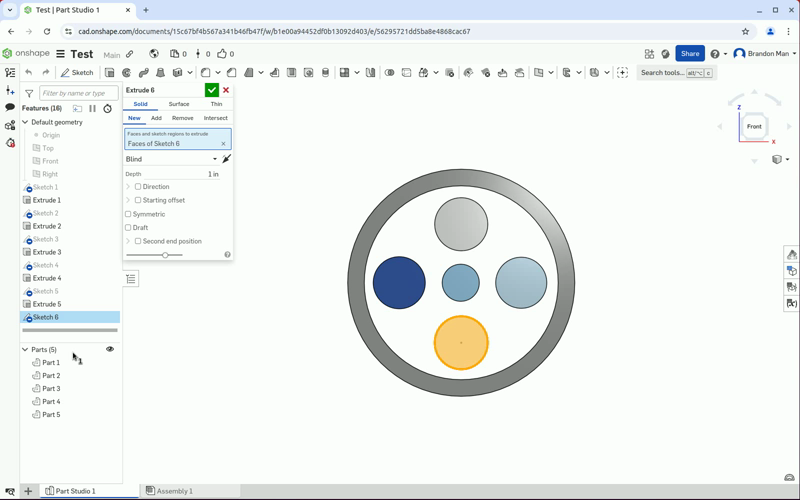
mouse_move(143, 106)
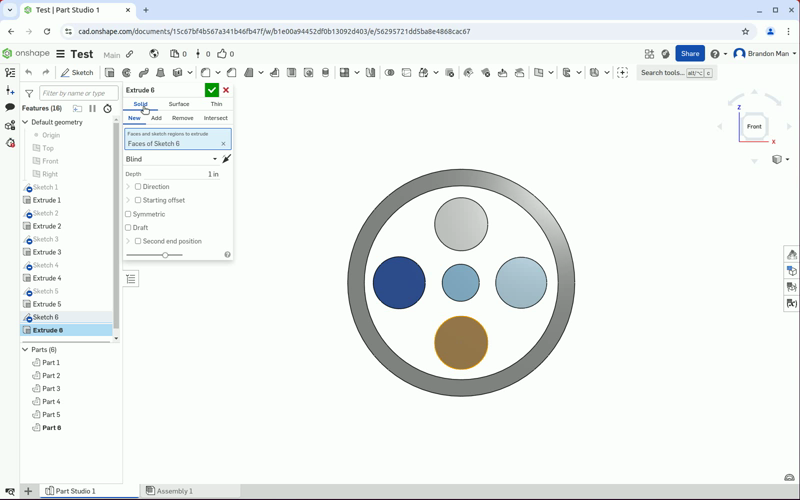
click(143, 106)
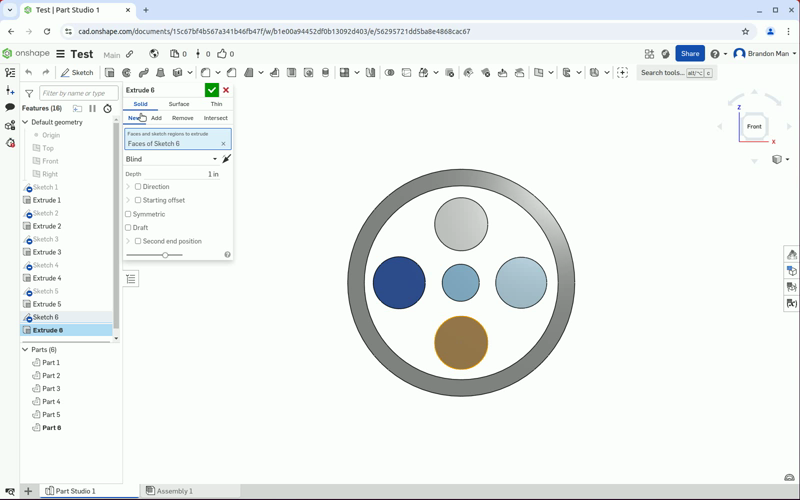
mouse_move(137, 120)
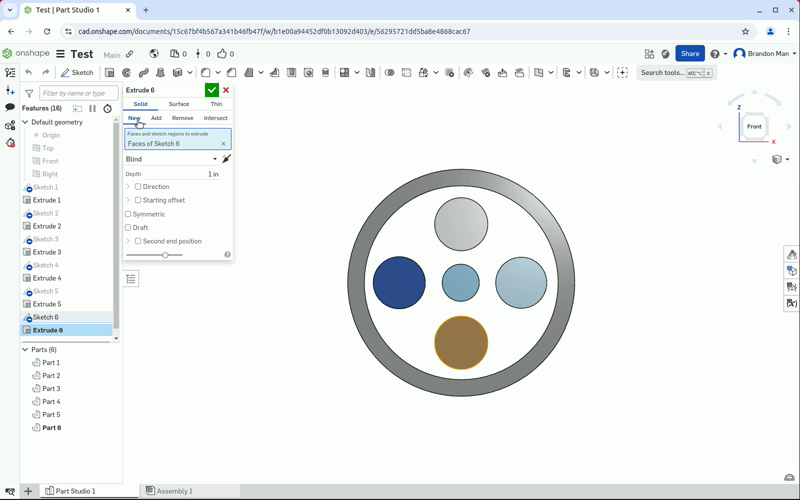
click(137, 120)
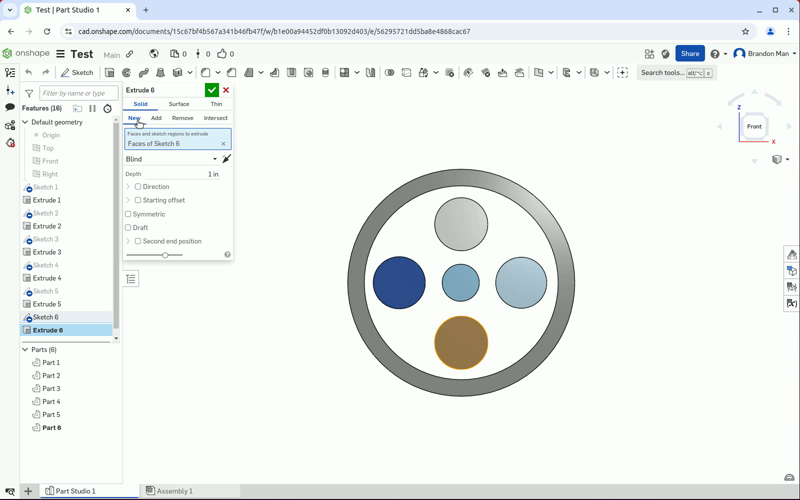
key(tab, 4)
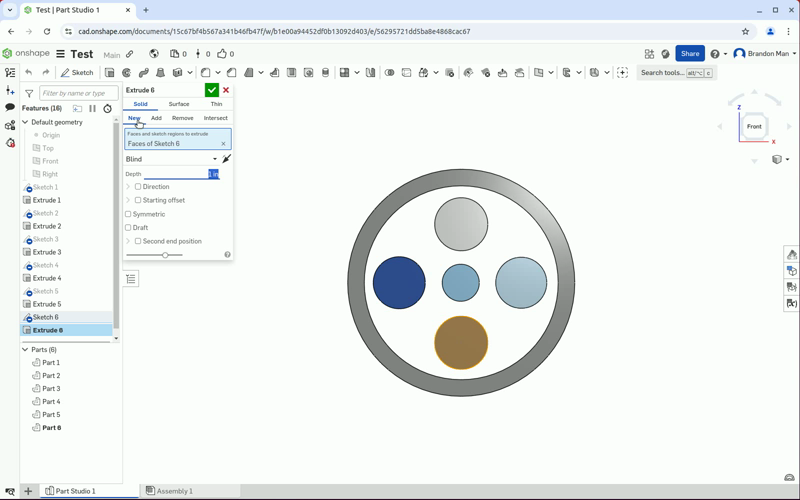
text(9.869)
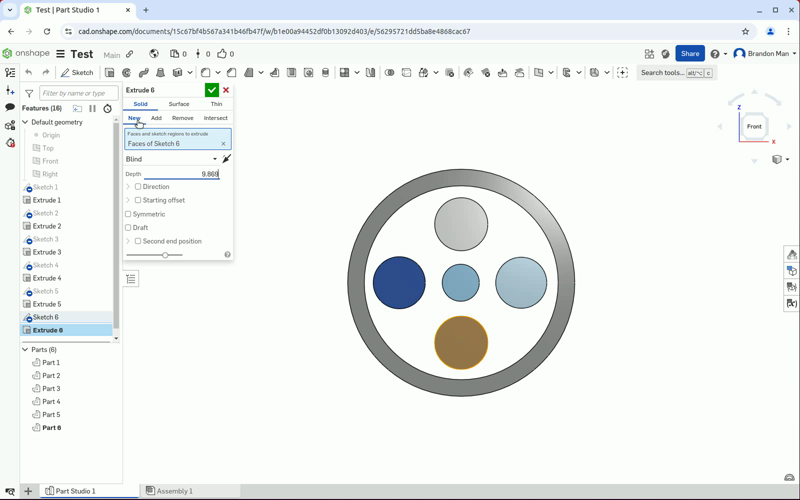
key(enter)
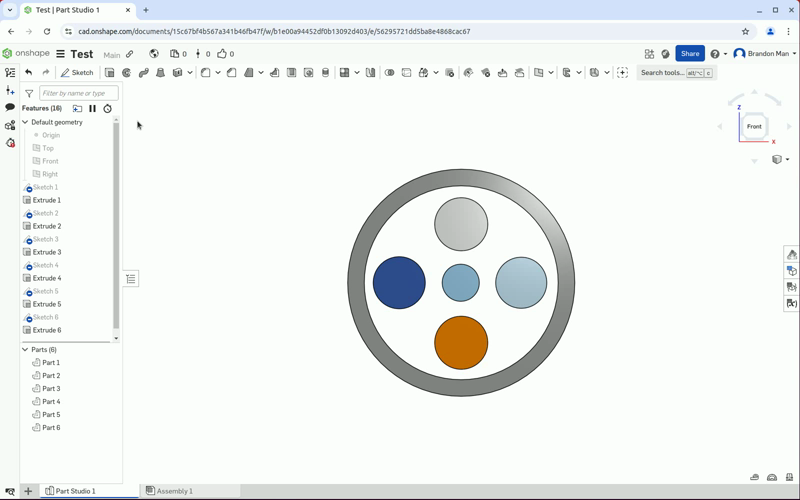
key(shift+h)
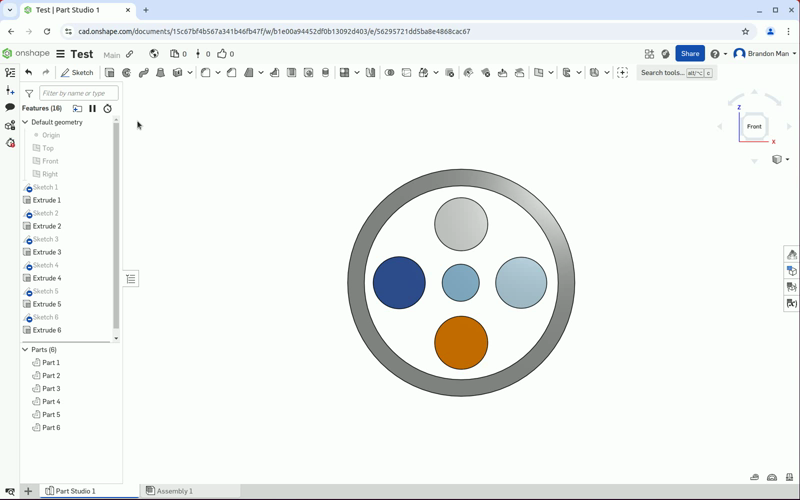
key(shift+h)
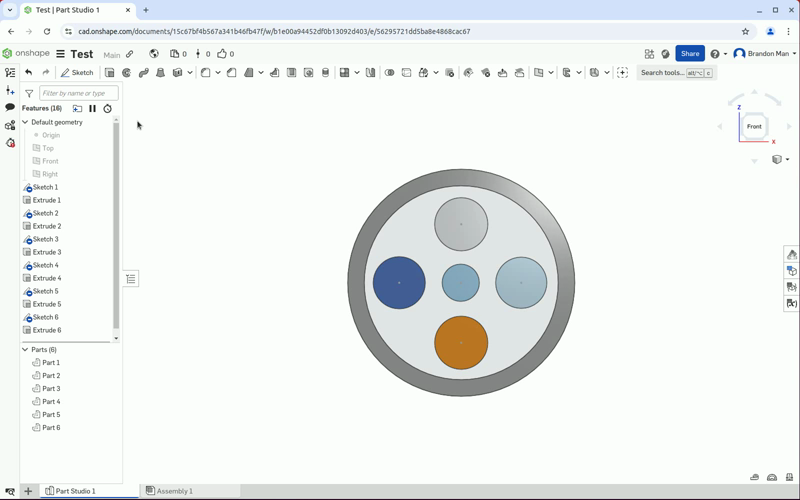
key(shift+7)
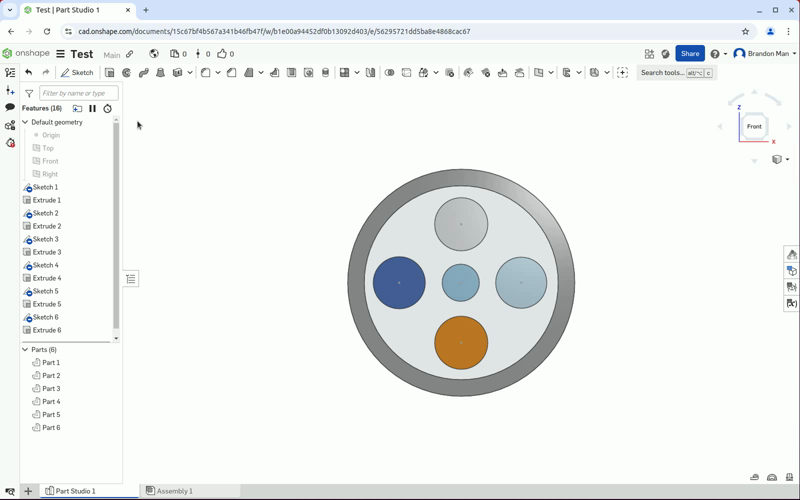
key(left, 2)
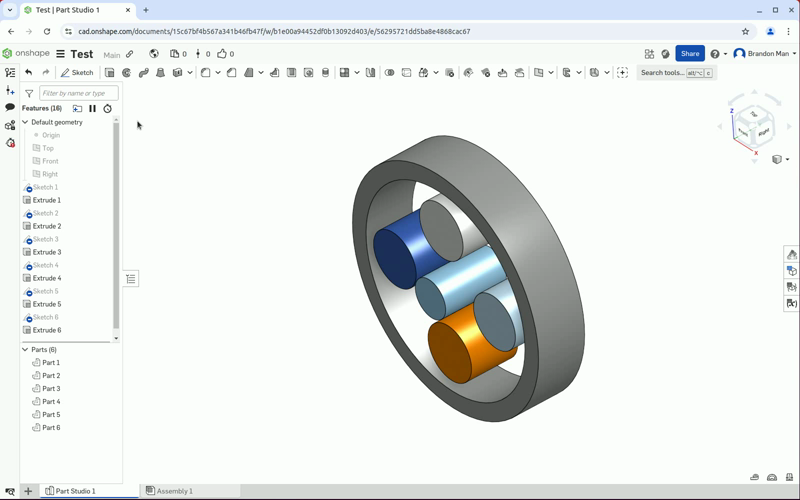
key(down, 2)
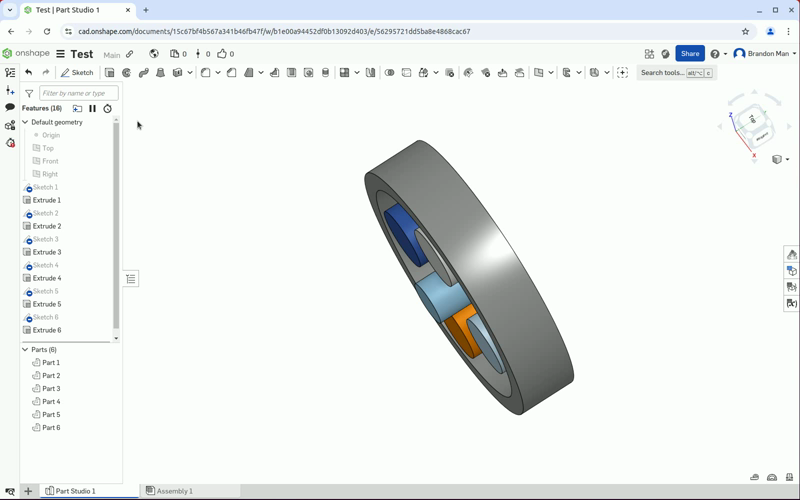
key(up, 2)
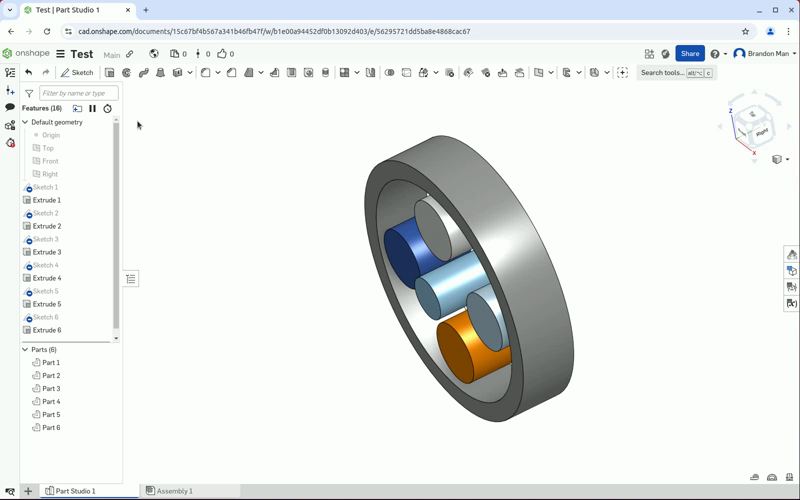
key(right, 2)
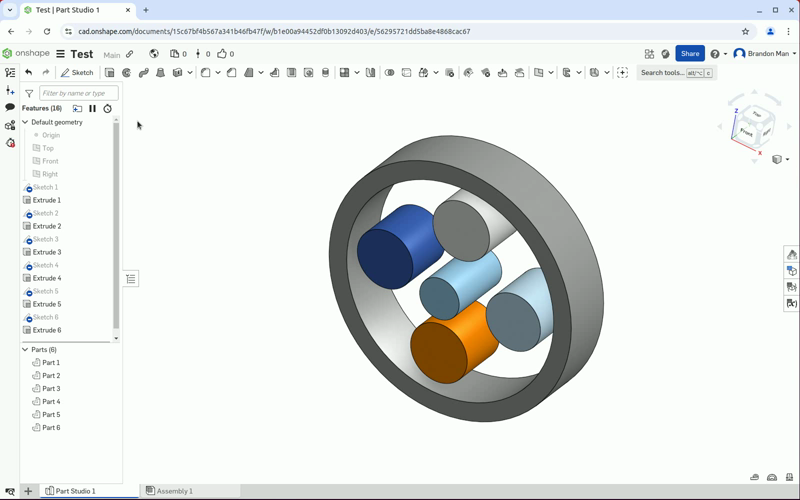
mouse_move(69, 189)
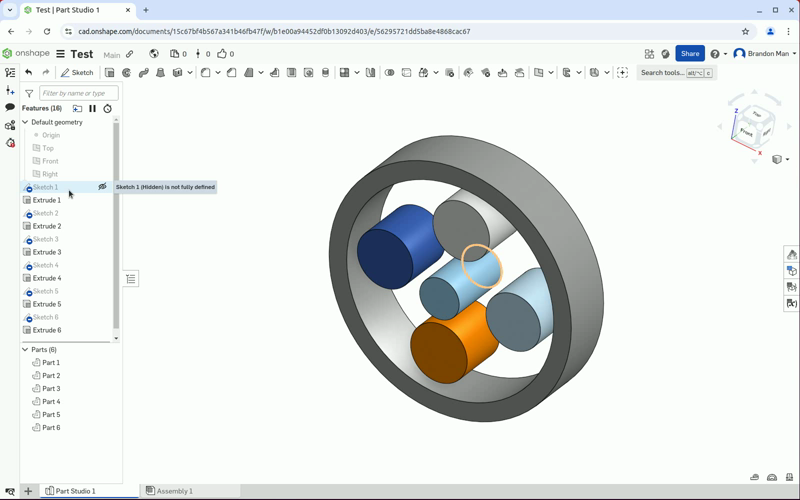
click(69, 189)